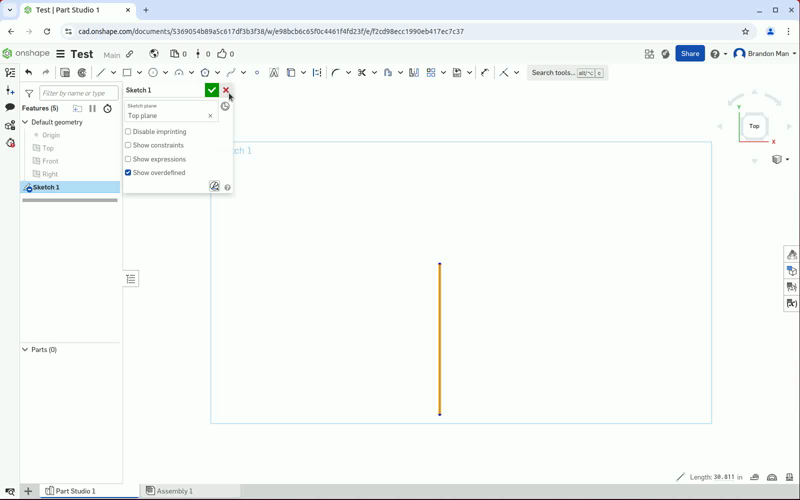
key(shift+h)
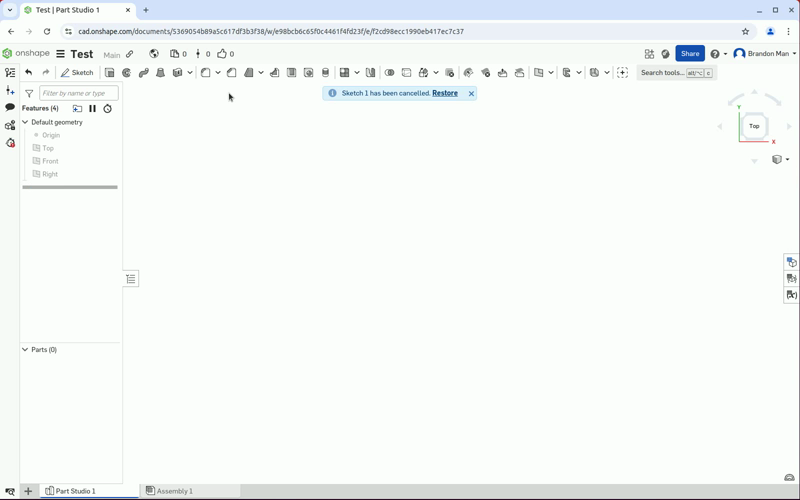
mouse_move(73, 352)
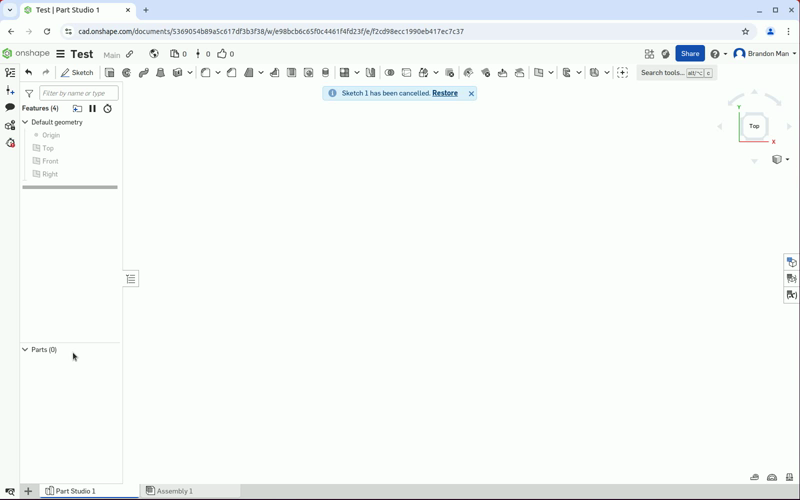
key(y)
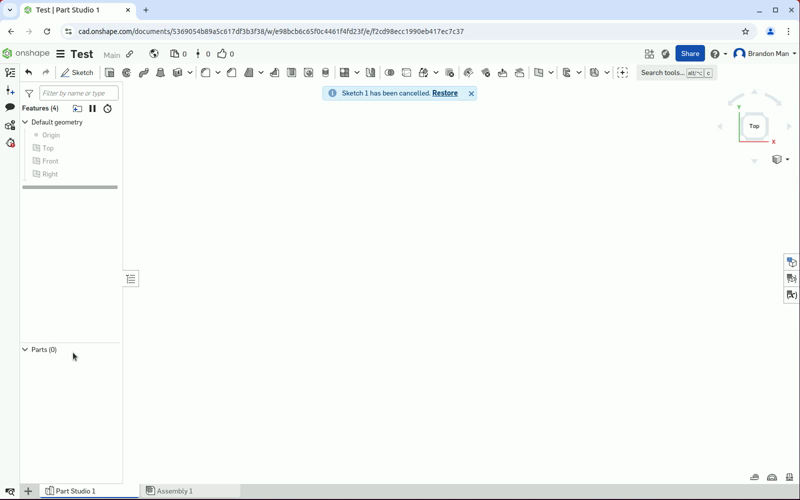
key(shift+p)
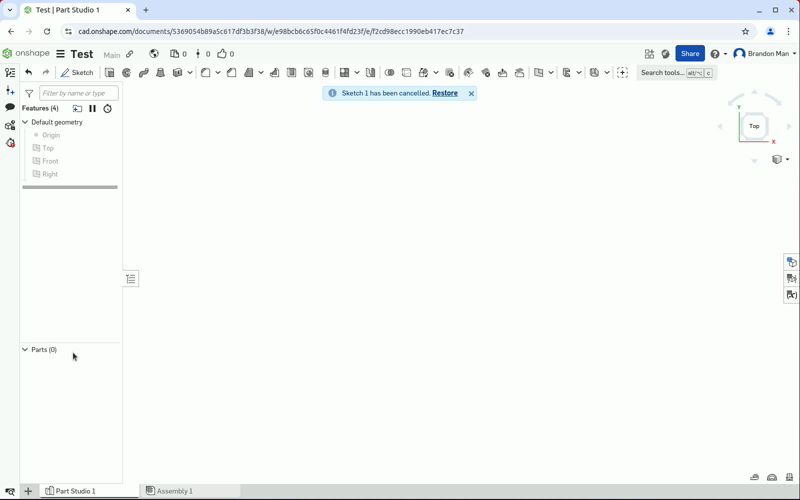
key(space)
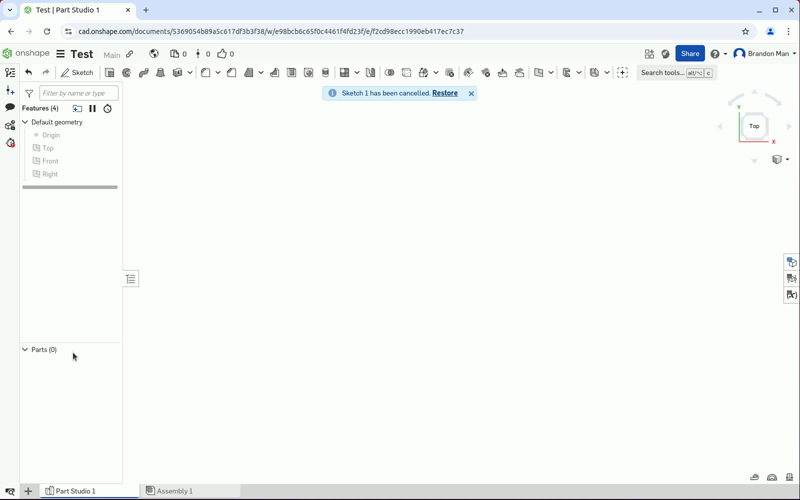
key_down(shift)
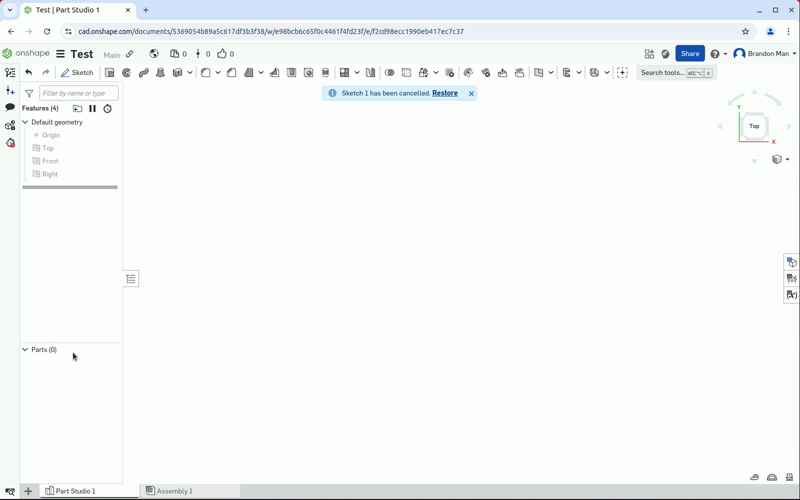
key(up)
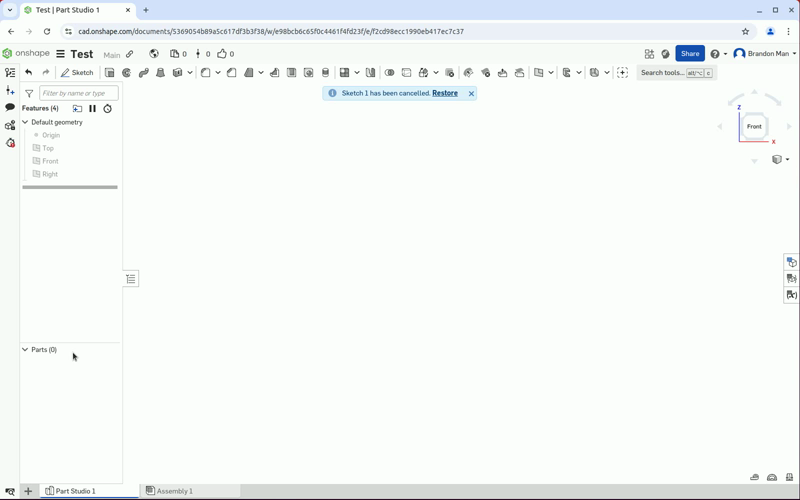
key_up(shift)
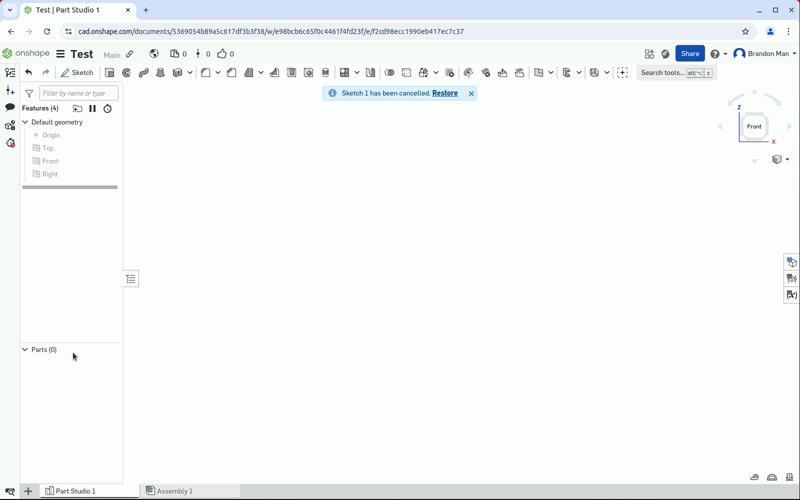
mouse_move(73, 352)
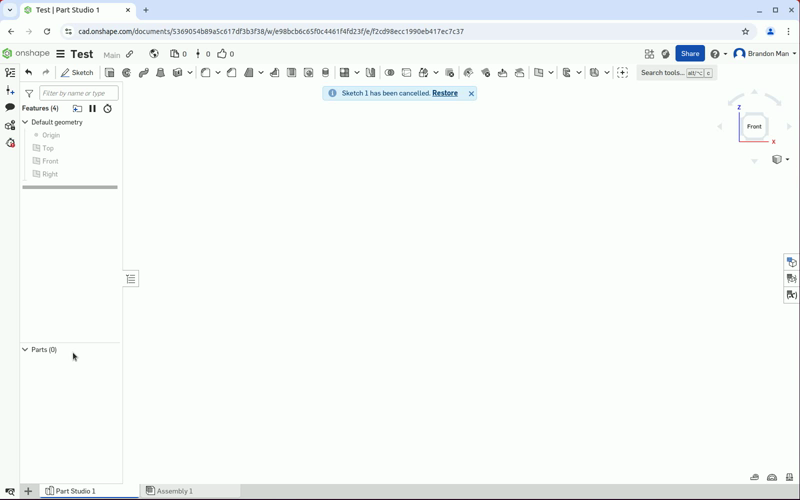
key(shift+y)
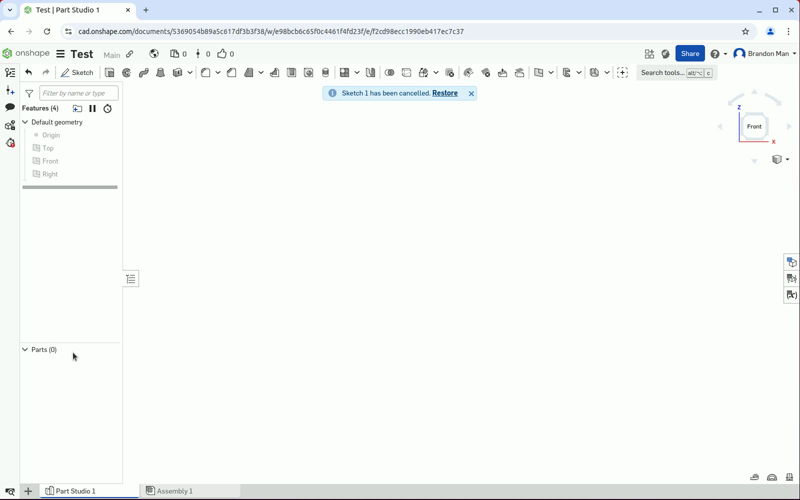
key(shift+s)
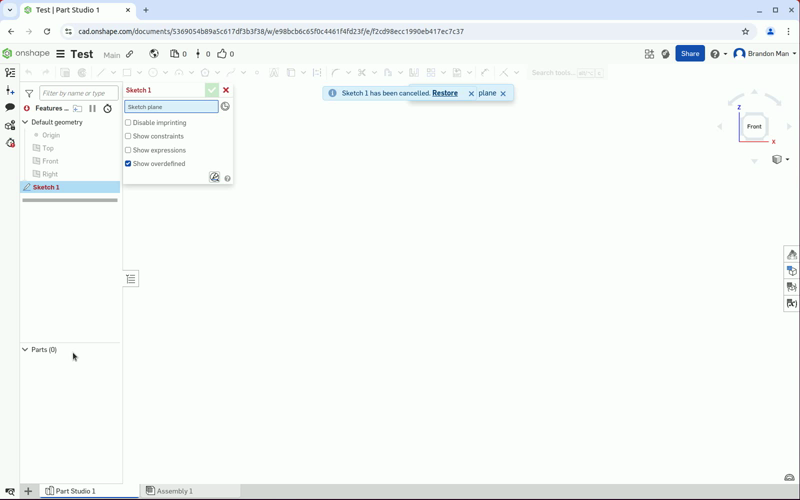
mouse_move(73, 163)
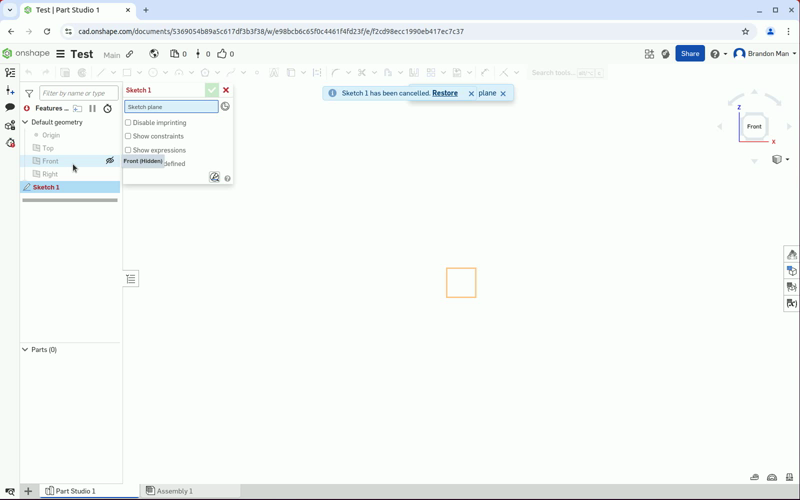
click(73, 163)
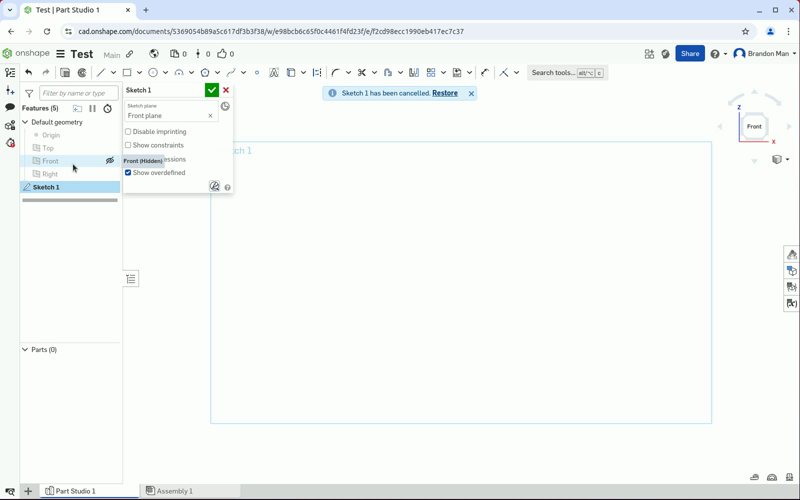
mouse_move(73, 352)
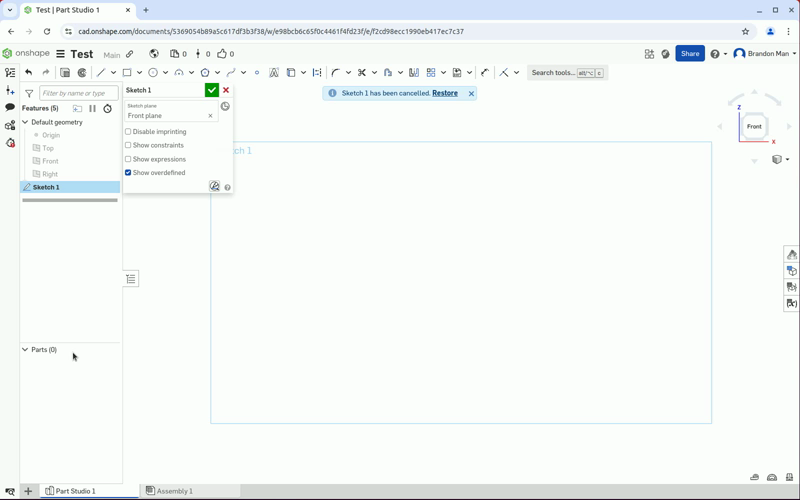
key(y)
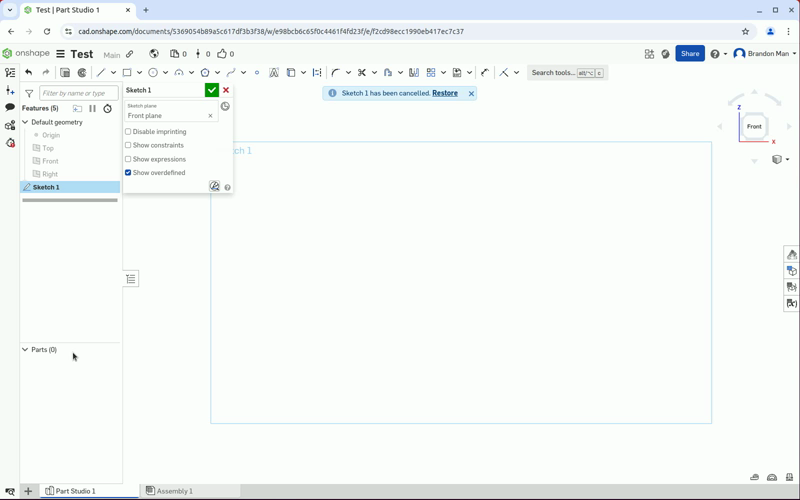
key(c)
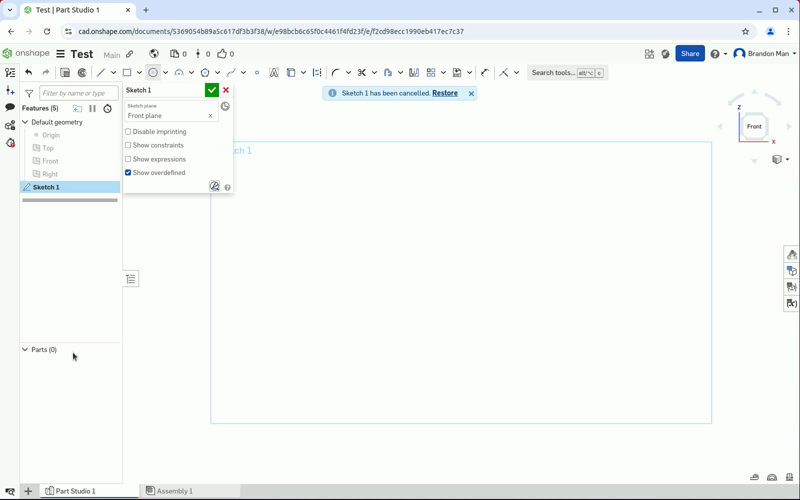
key_down(shift)
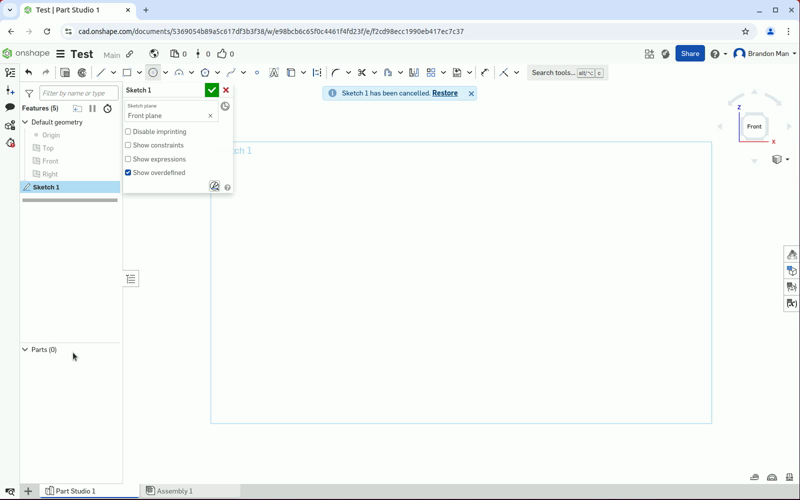
mouse_move(461, 282)
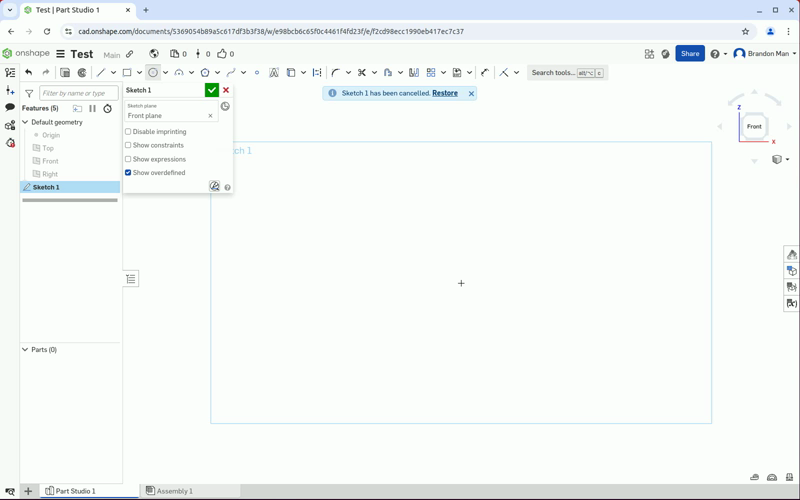
click(461, 282)
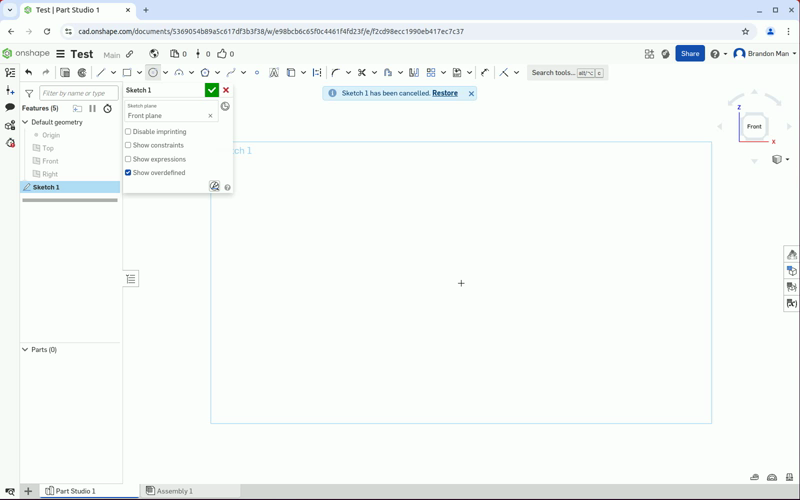
key_up(shift)
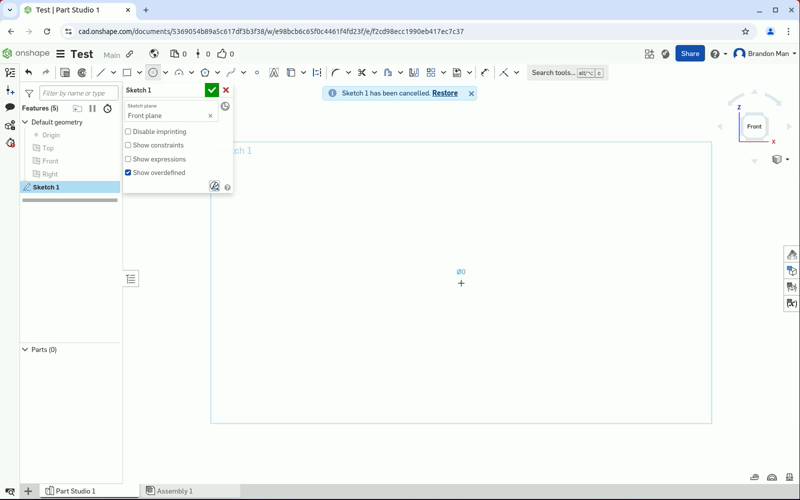
mouse_move(482, 282)
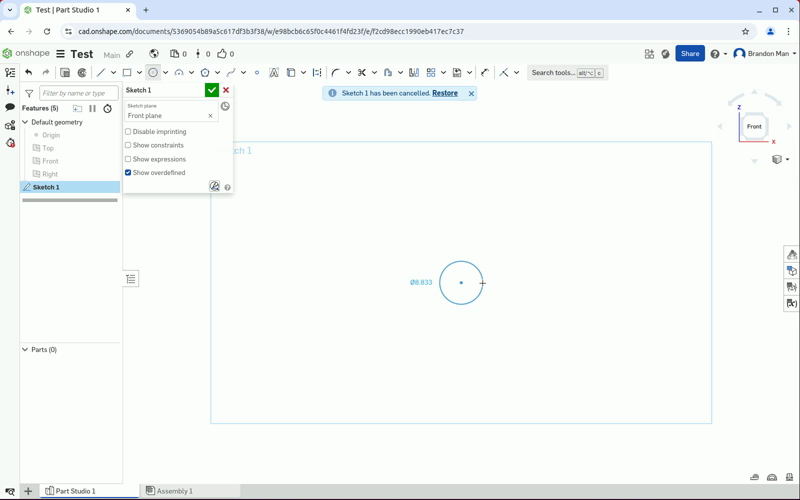
click(482, 282)
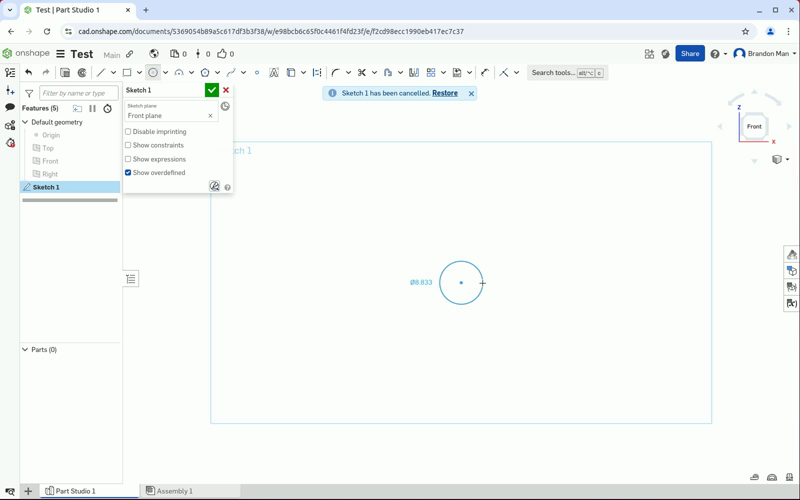
key(esc)
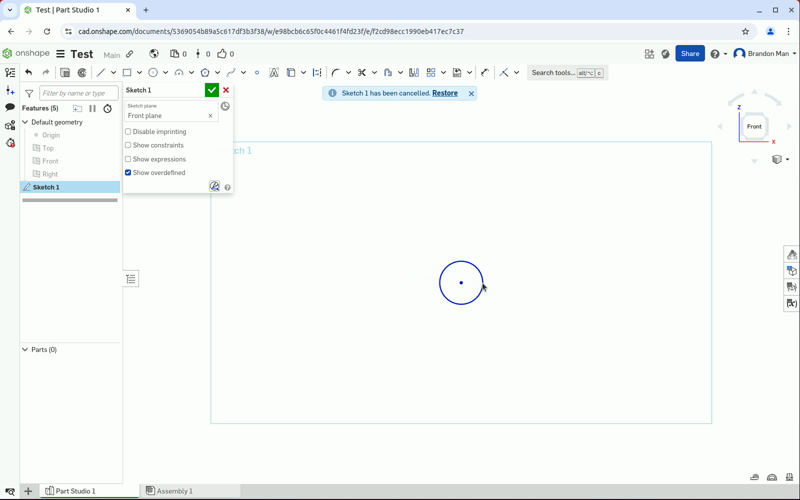
key(c)
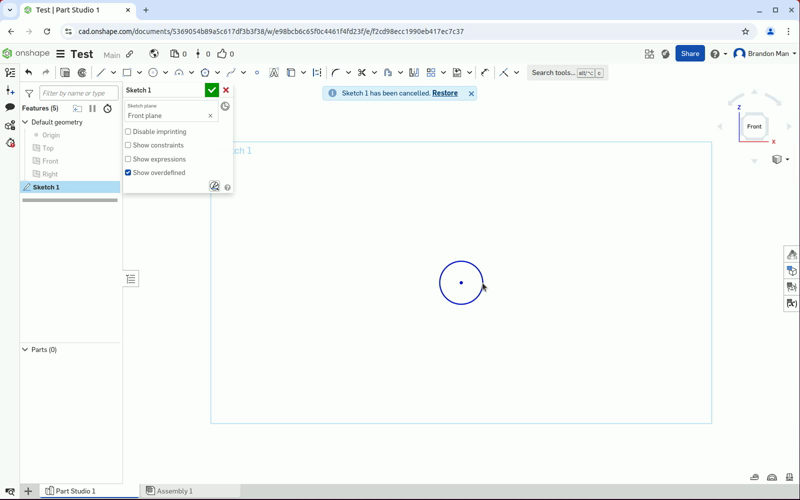
key_down(shift)
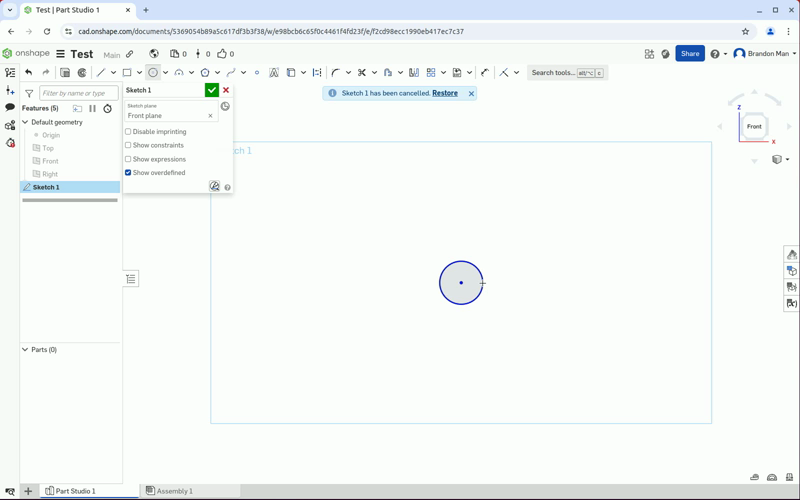
mouse_move(461, 282)
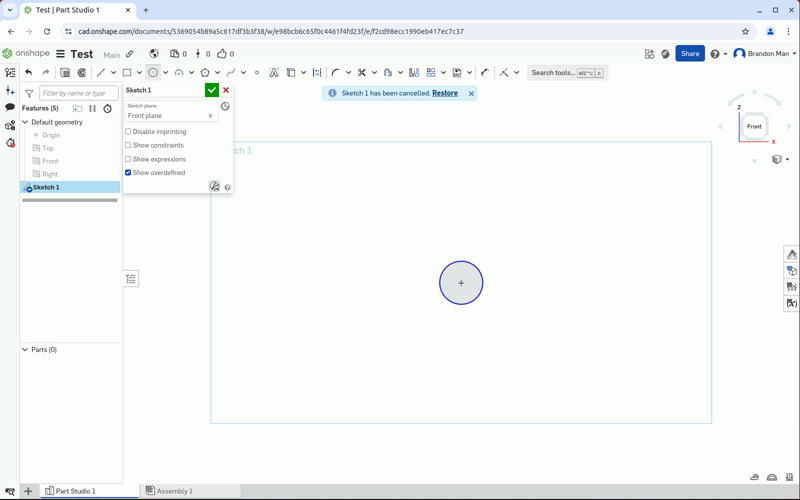
click(461, 282)
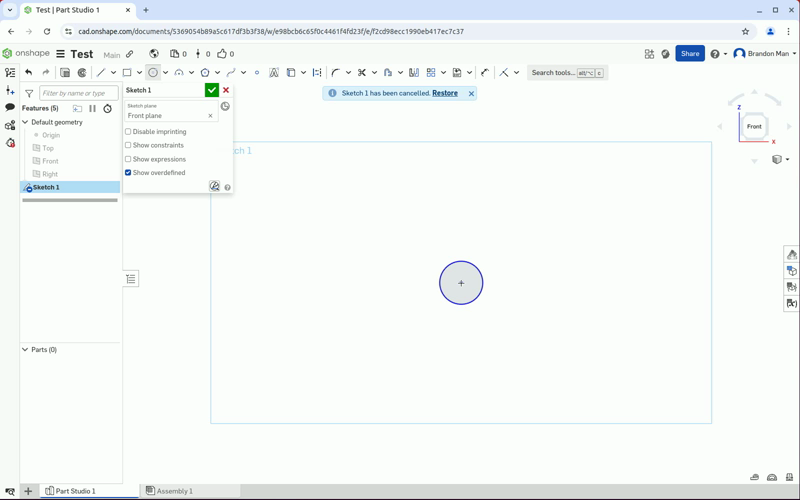
key_up(shift)
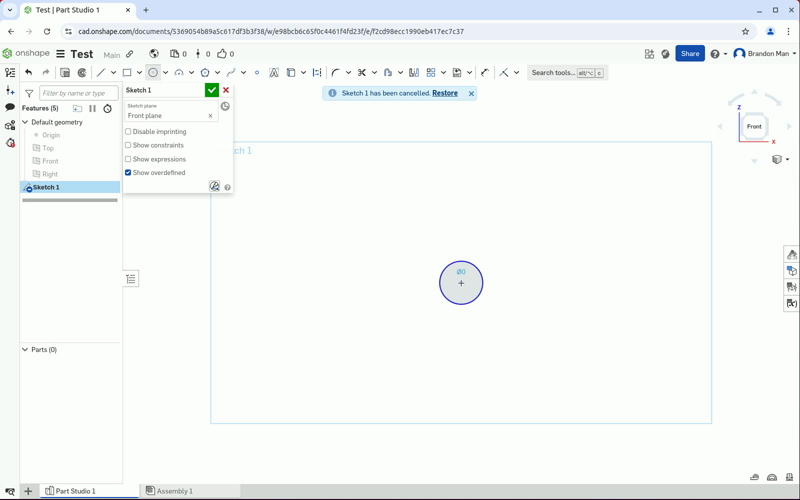
mouse_move(479, 282)
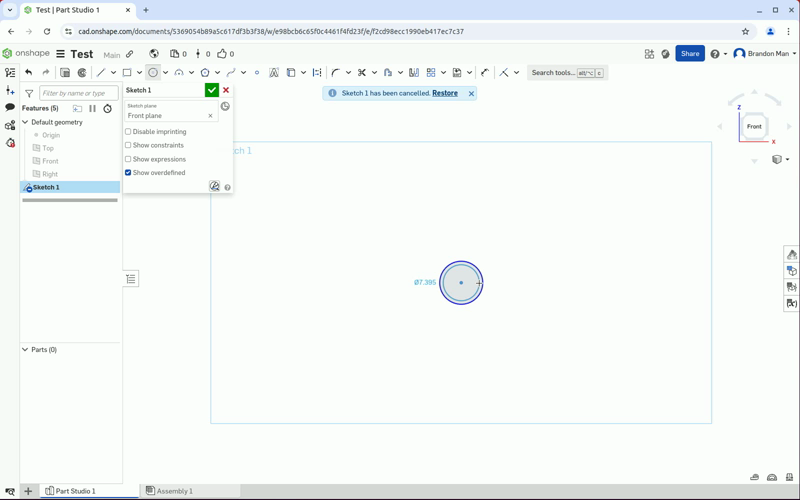
scroll(6)
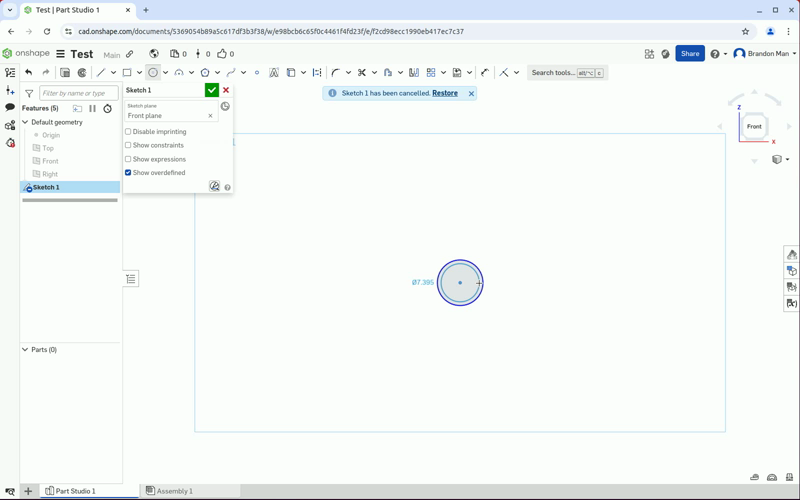
scroll(6)
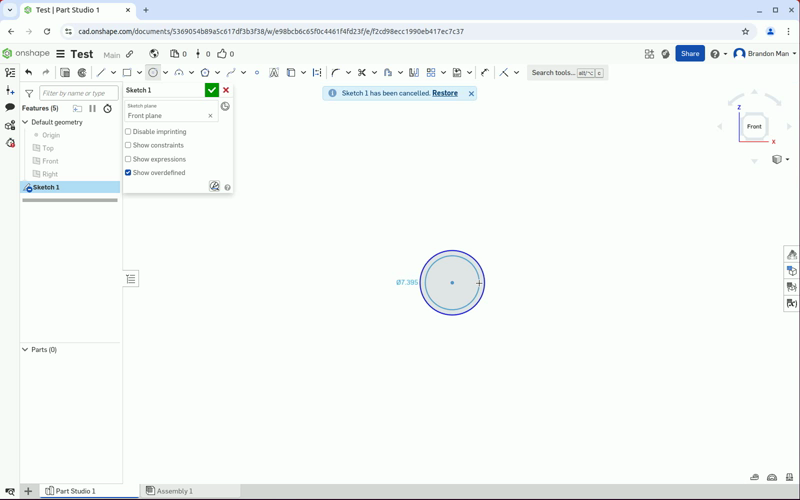
scroll(6)
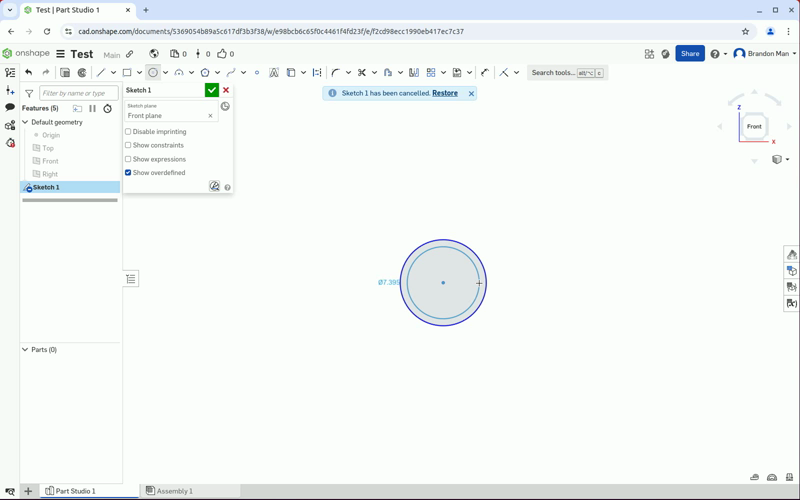
scroll(6)
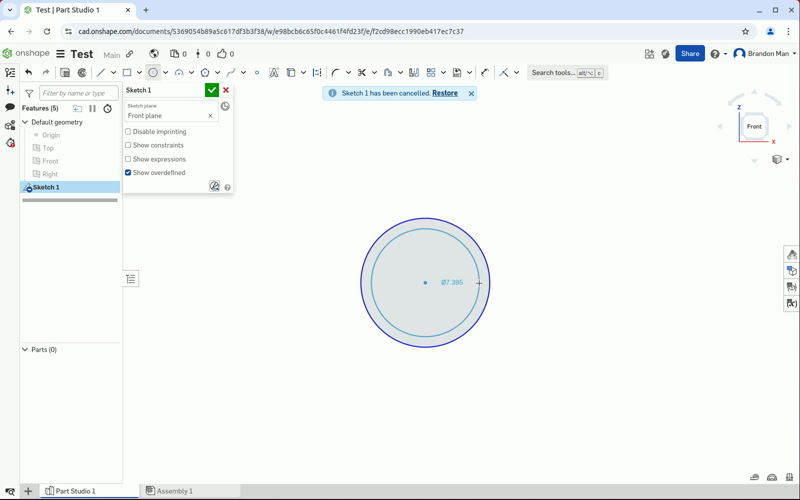
scroll(6)
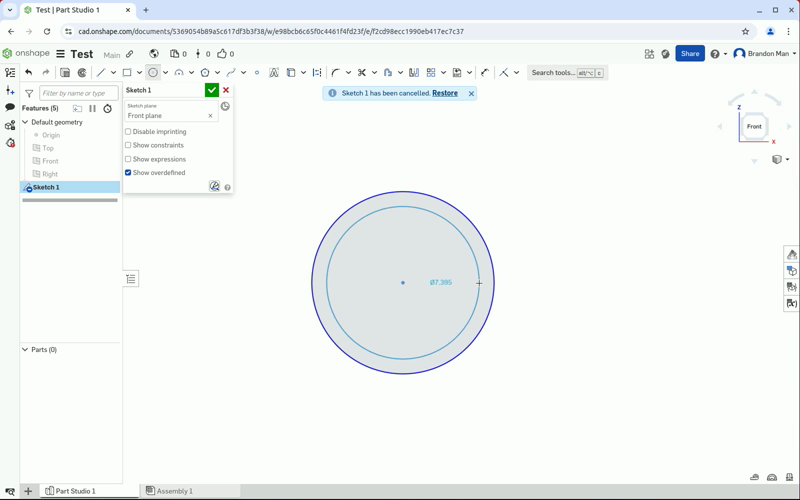
scroll(6)
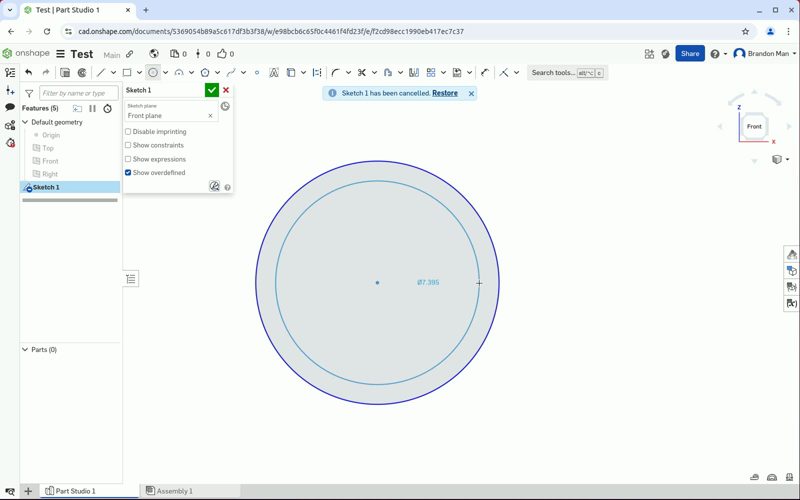
scroll(6)
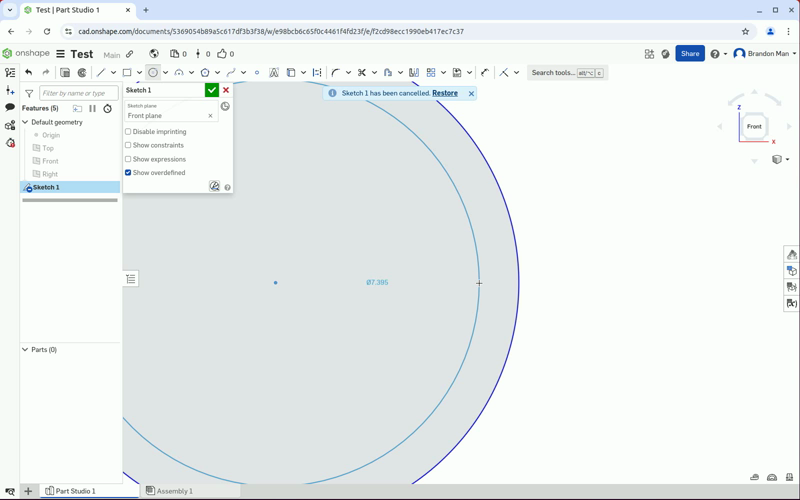
click(479, 282)
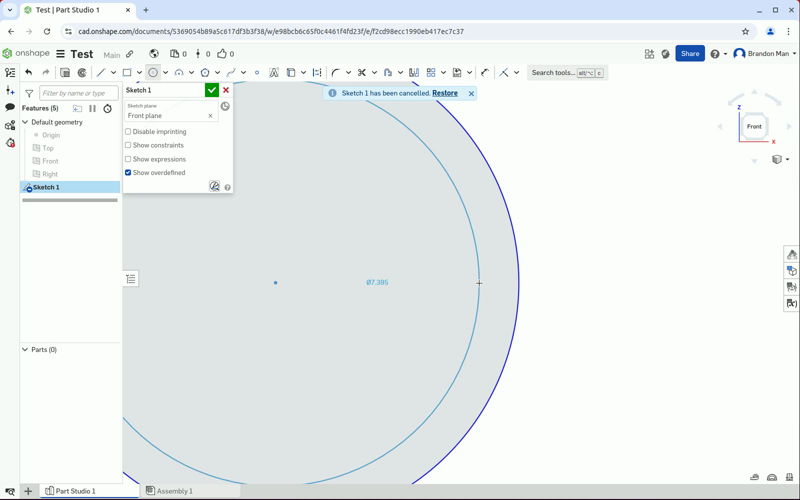
scroll(-6)
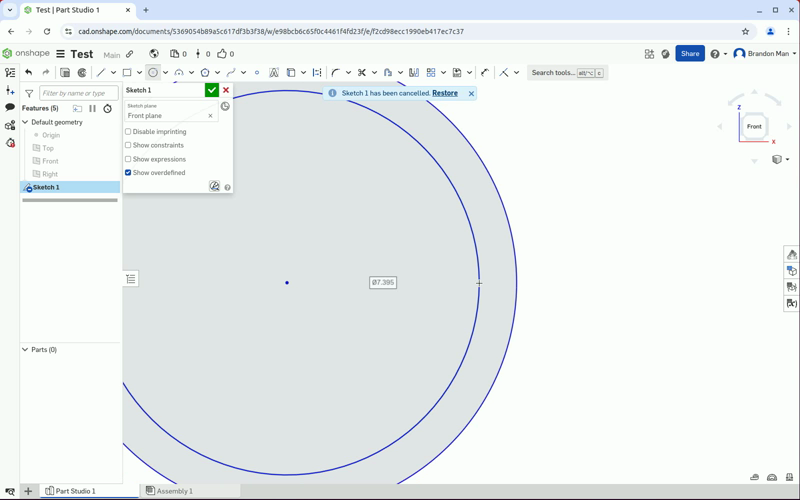
scroll(-6)
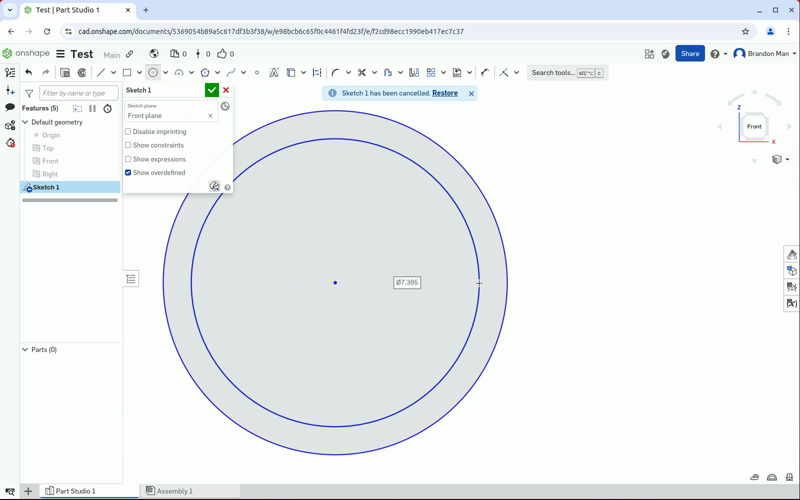
scroll(-6)
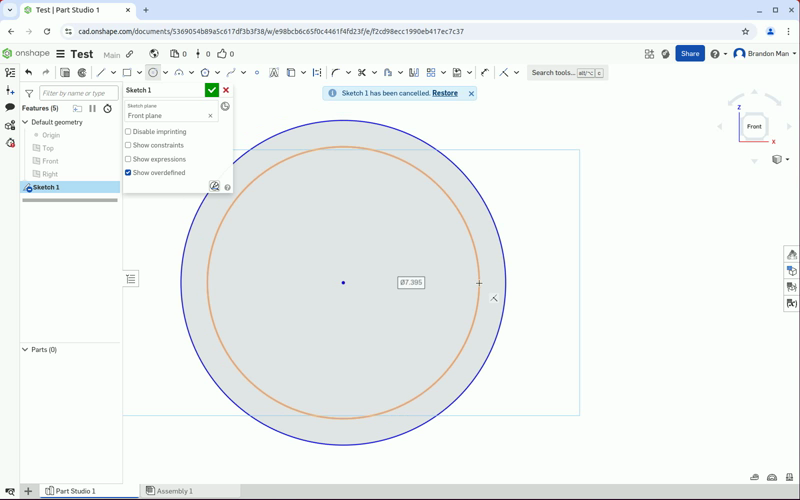
scroll(-6)
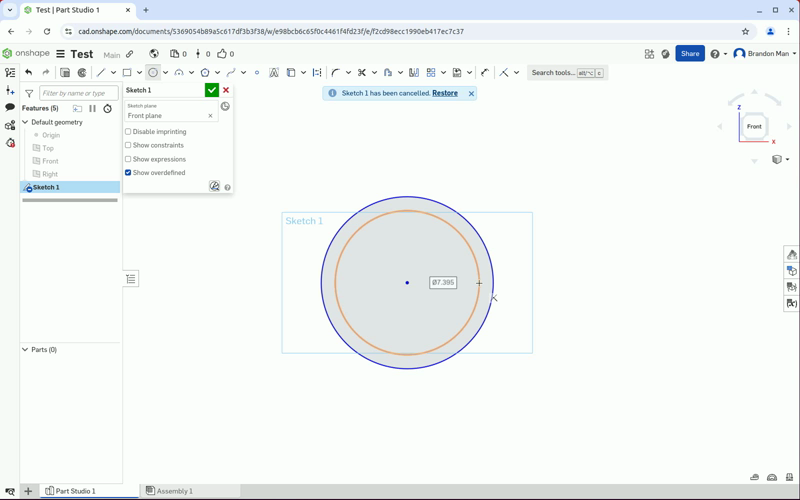
scroll(-6)
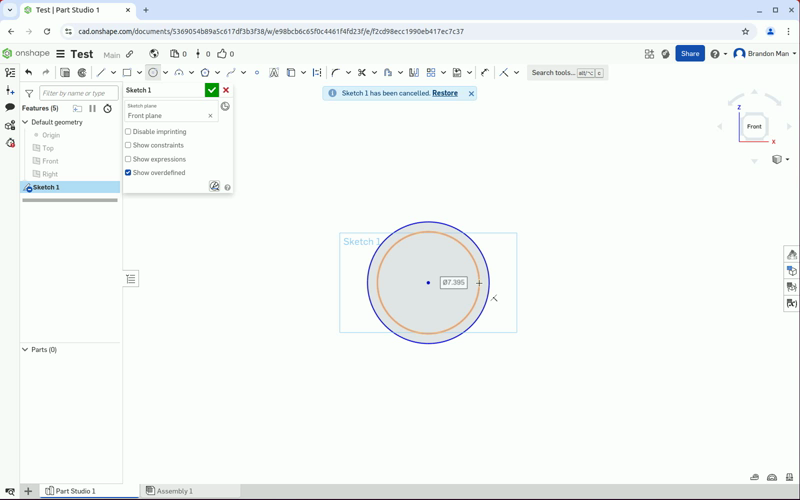
scroll(-6)
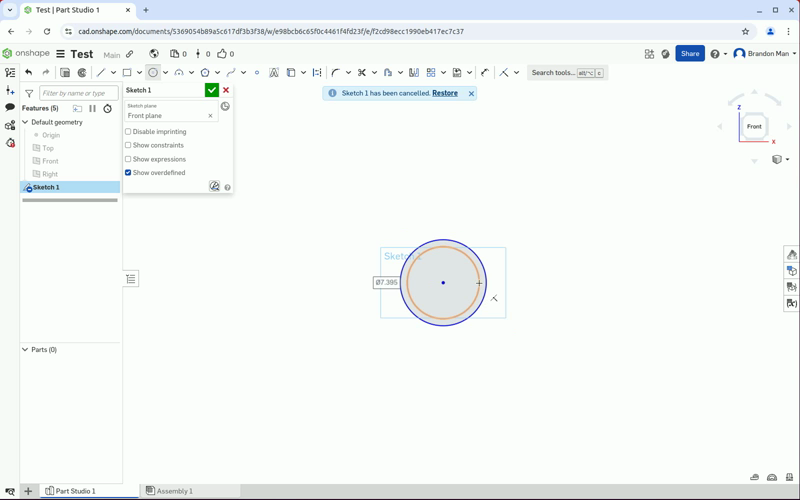
scroll(-6)
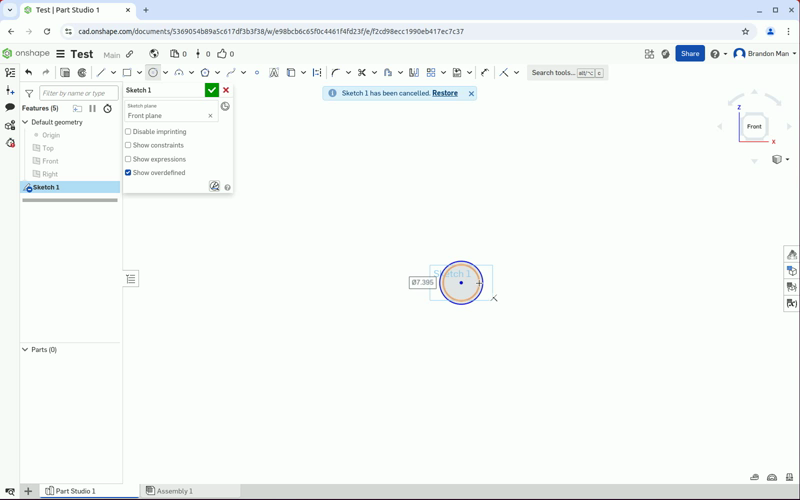
key(esc)
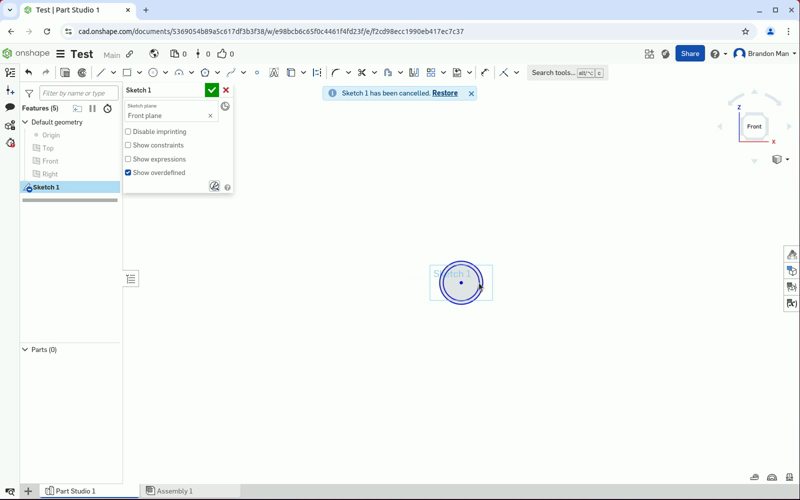
mouse_move(480, 280)
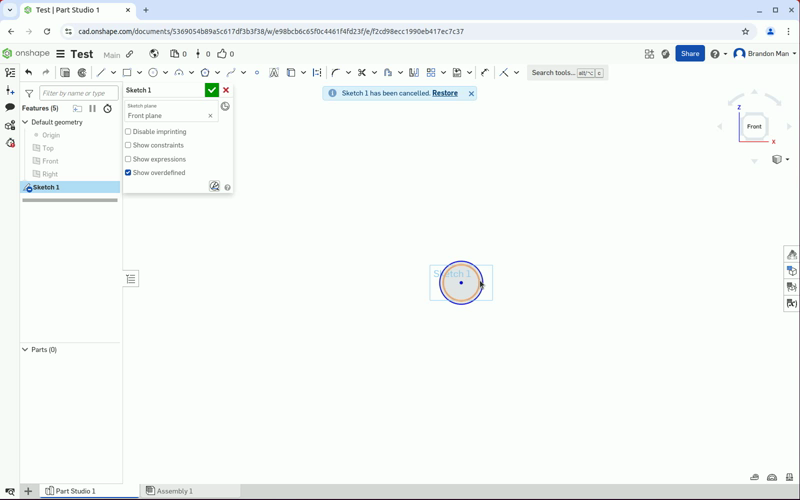
scroll(6)
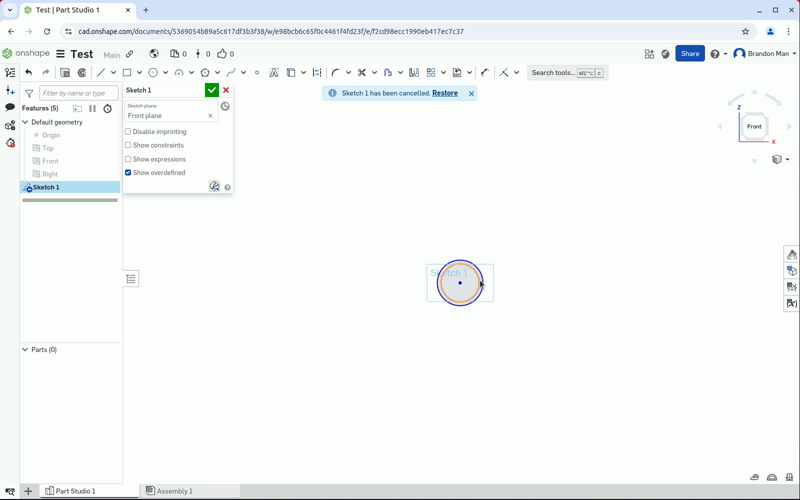
scroll(6)
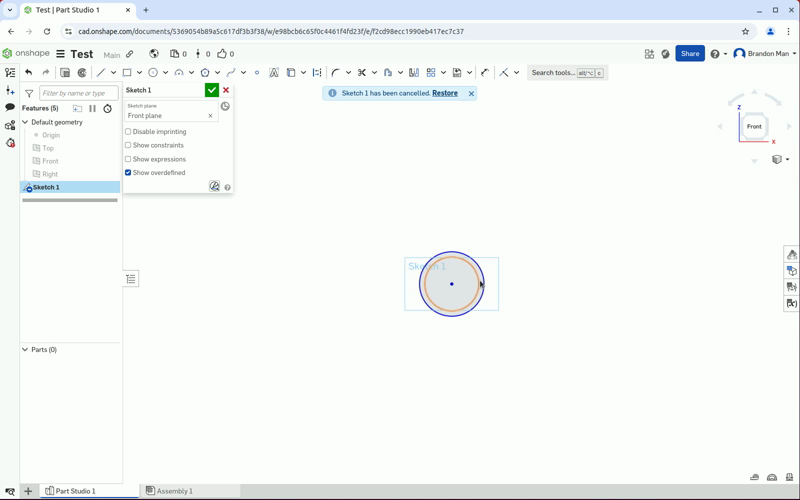
scroll(6)
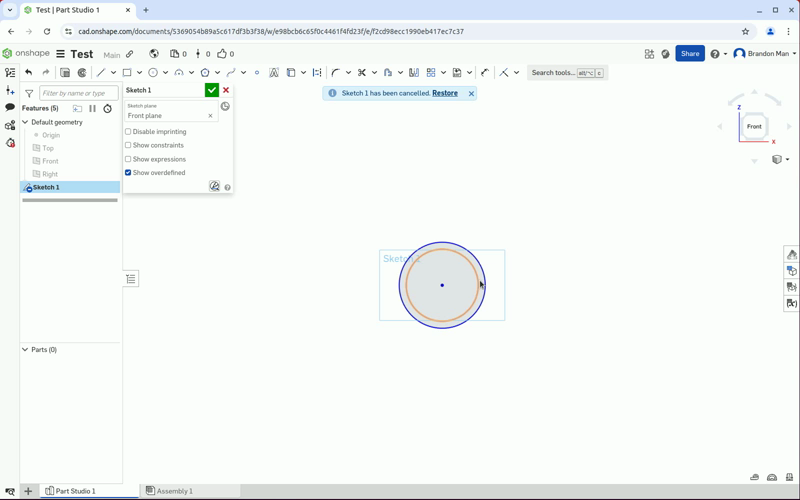
scroll(6)
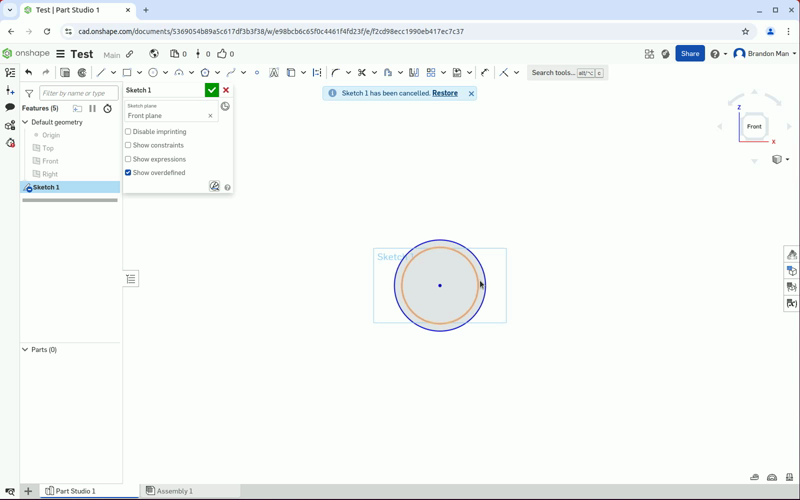
scroll(6)
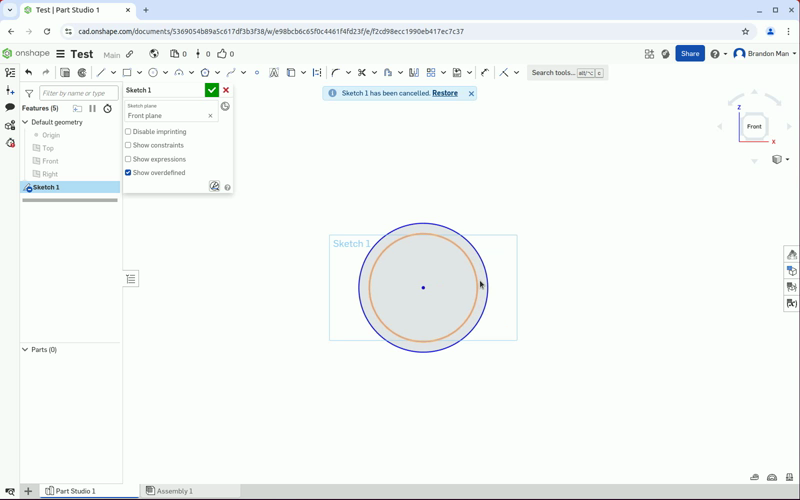
scroll(6)
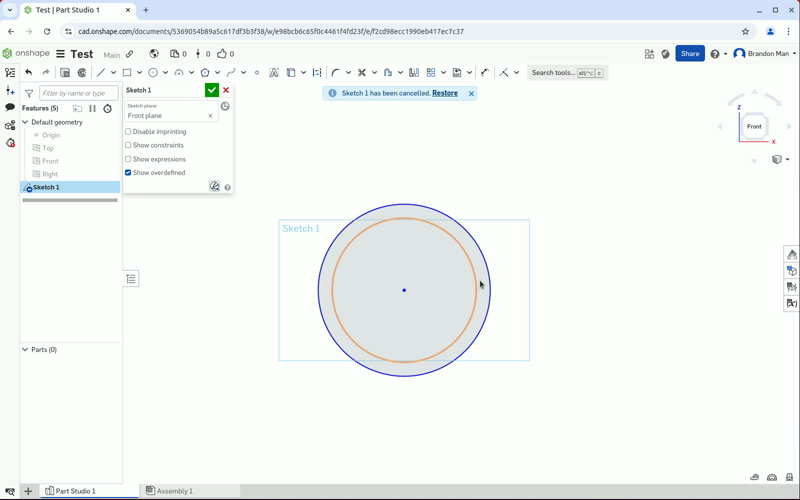
scroll(6)
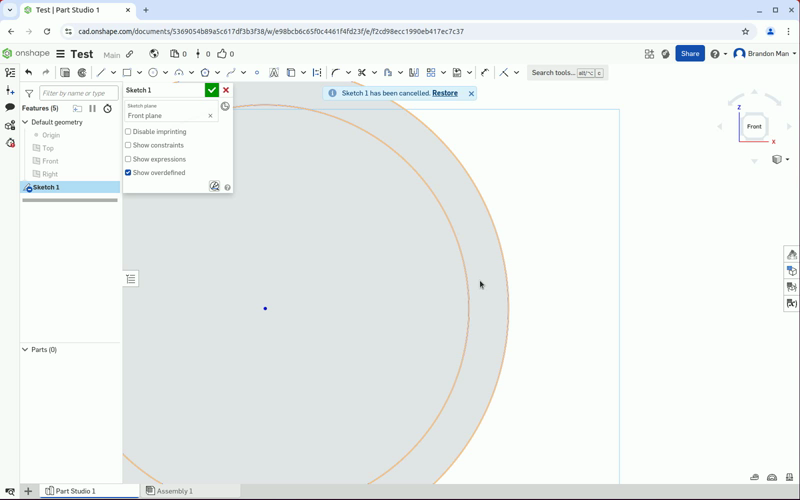
click(480, 280)
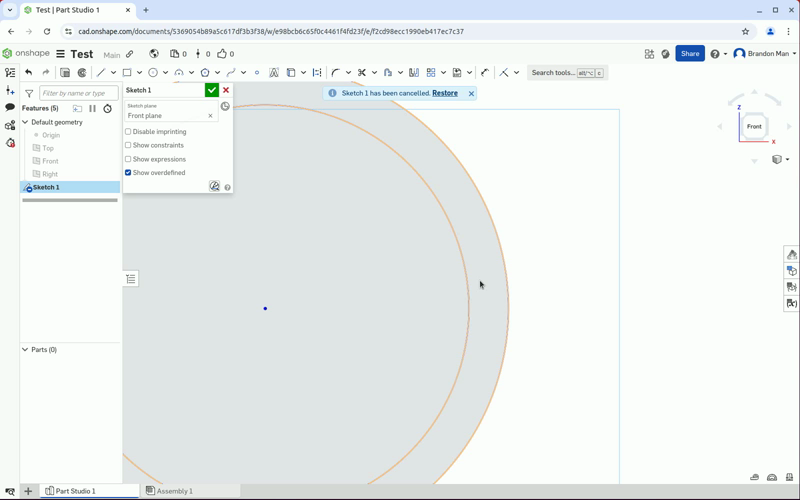
scroll(-6)
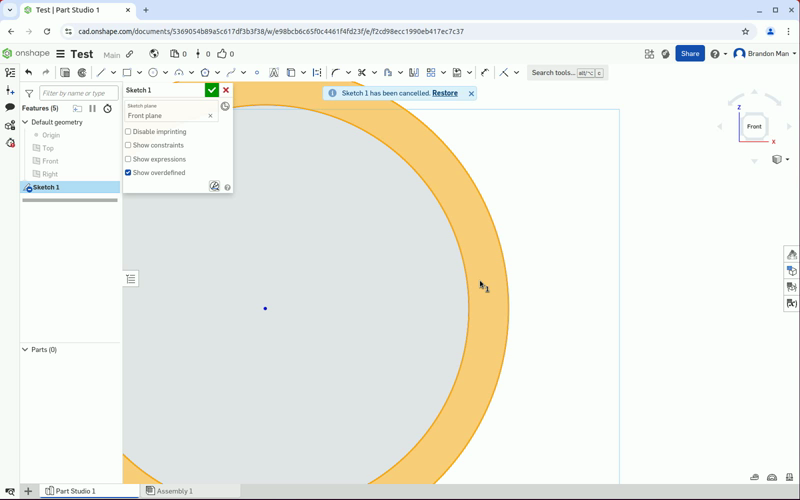
scroll(-6)
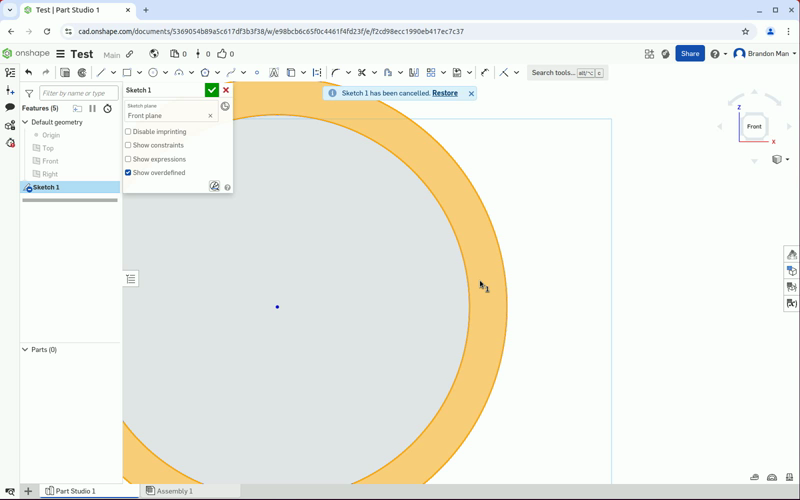
scroll(-6)
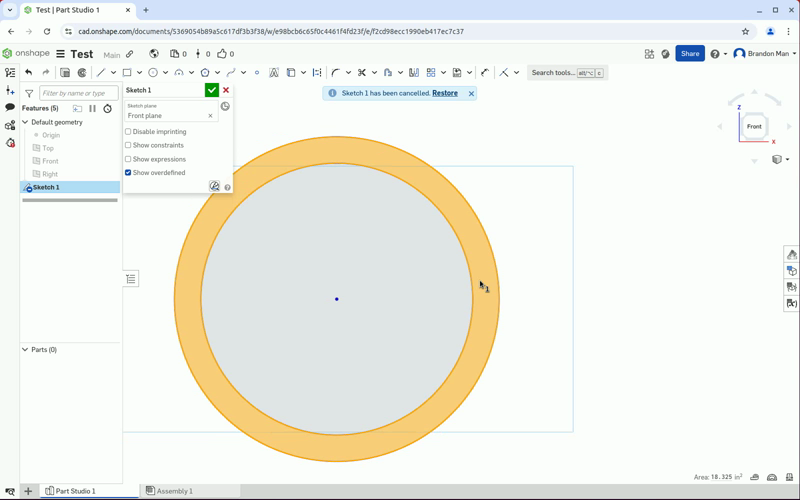
scroll(-6)
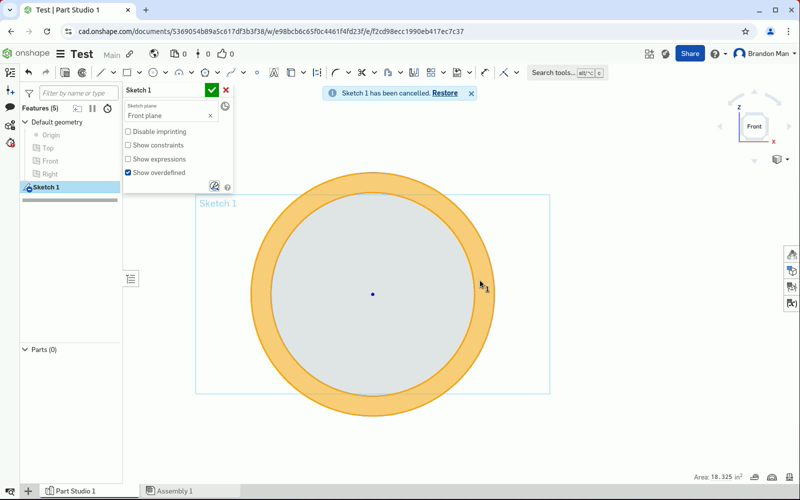
scroll(-6)
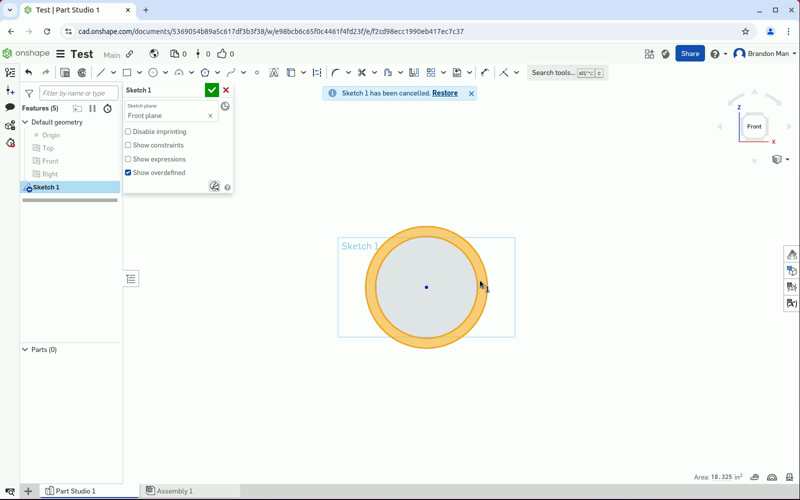
scroll(-6)
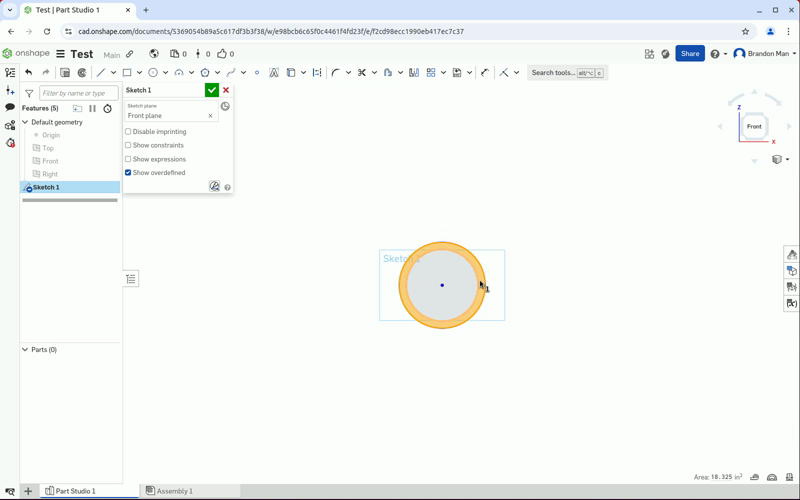
scroll(-6)
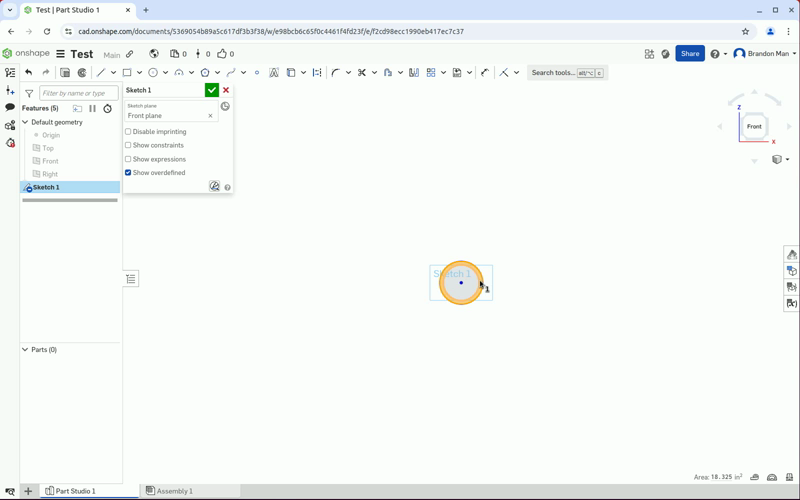
mouse_move(73, 352)
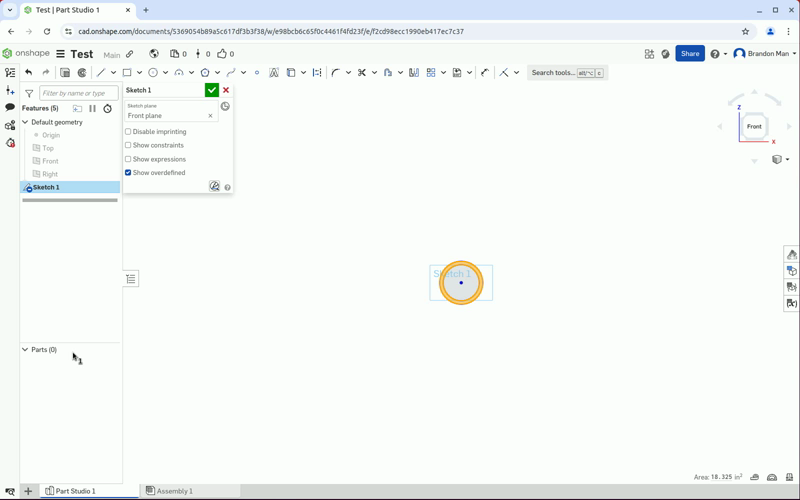
key(shift+y)
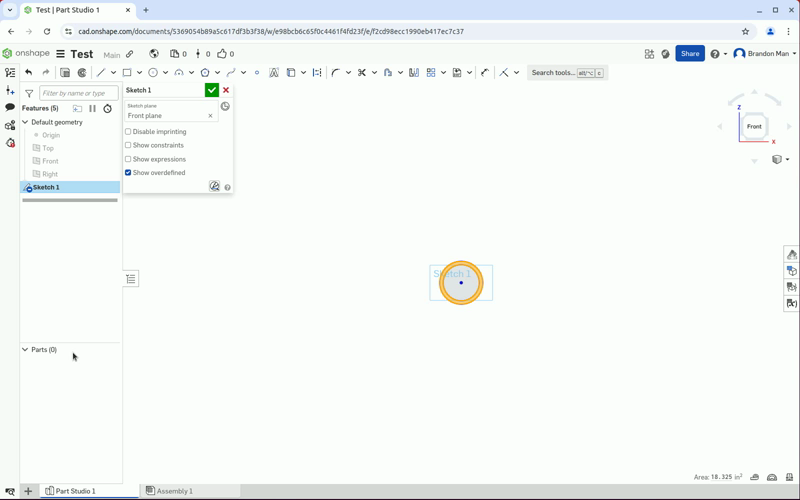
key(shift+e)
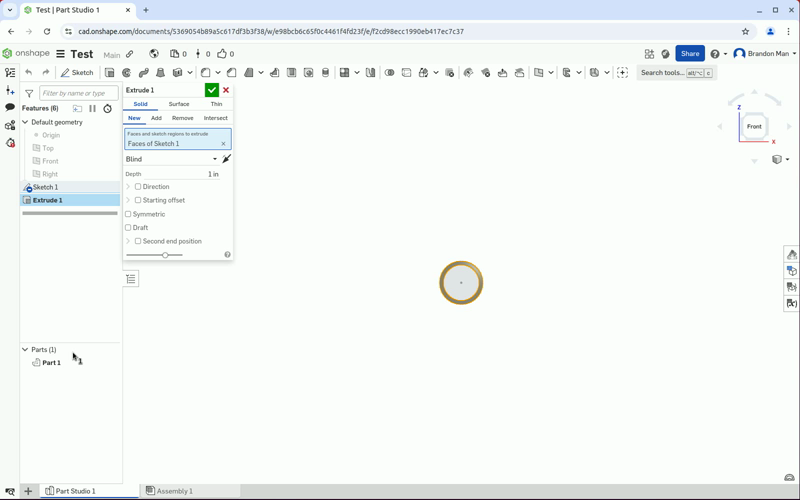
mouse_move(143, 106)
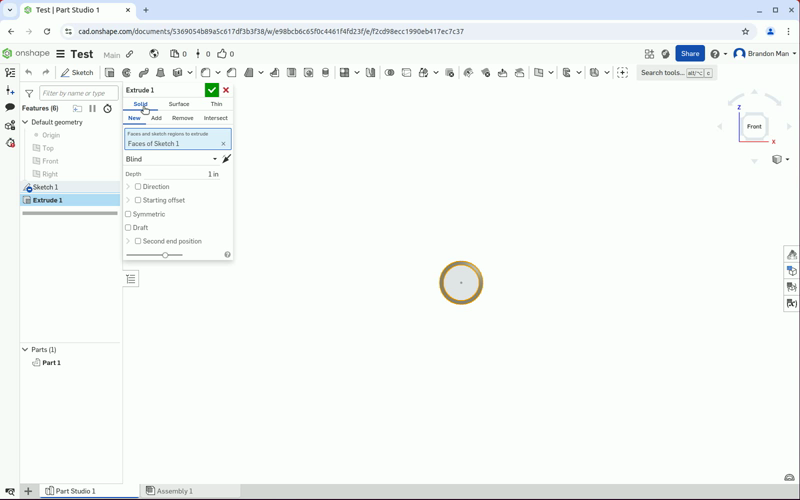
click(143, 106)
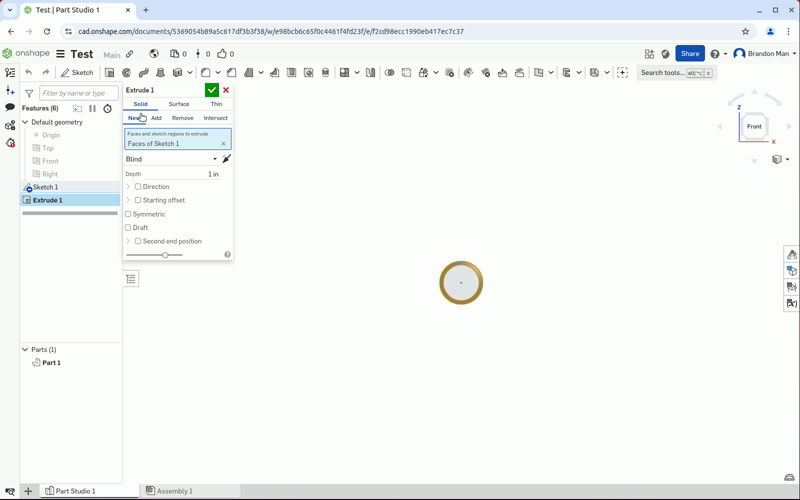
mouse_move(137, 120)
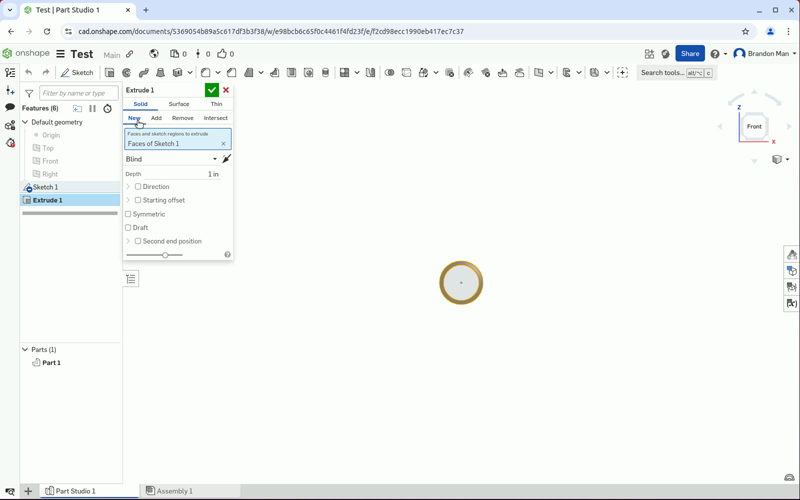
click(137, 120)
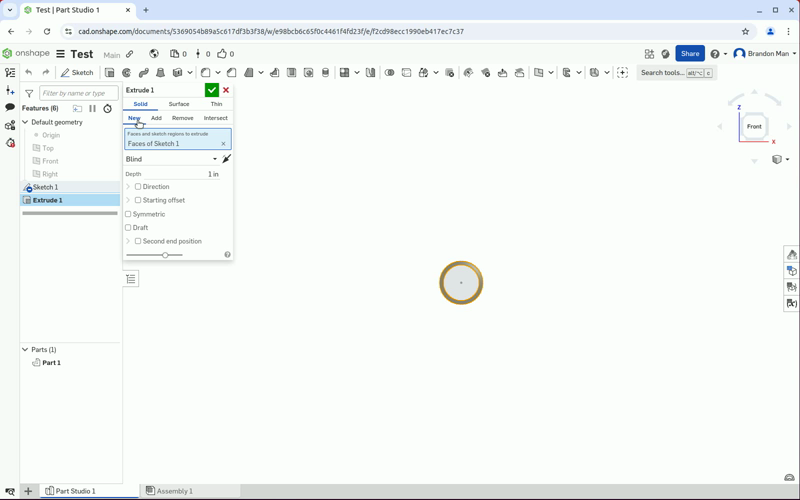
key(tab, 4)
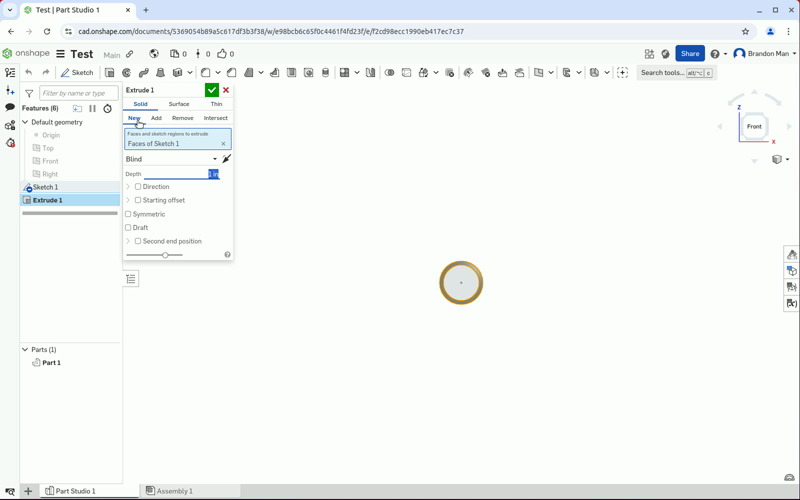
text(23.108)
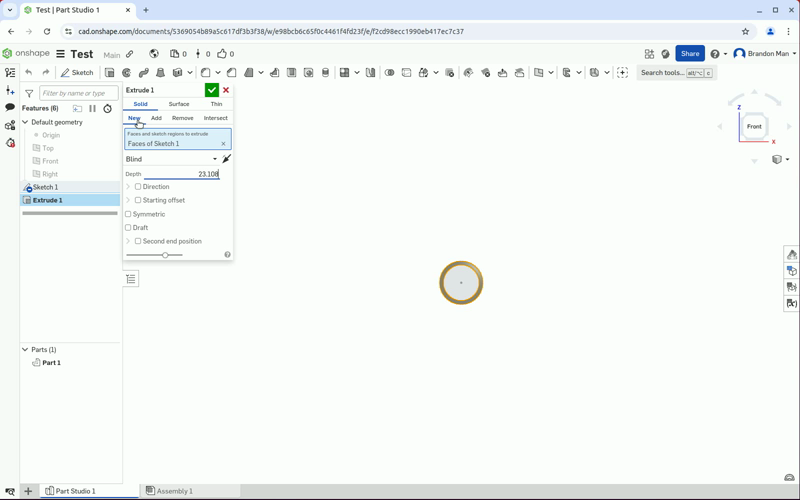
key(enter)
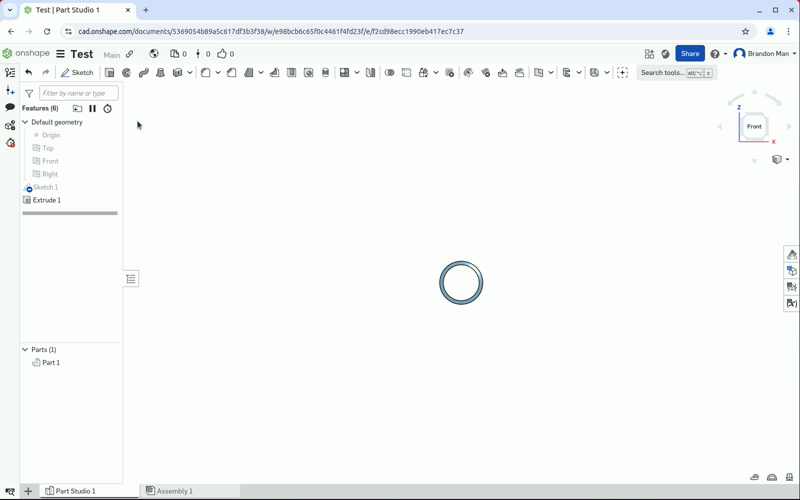
key(shift+h)
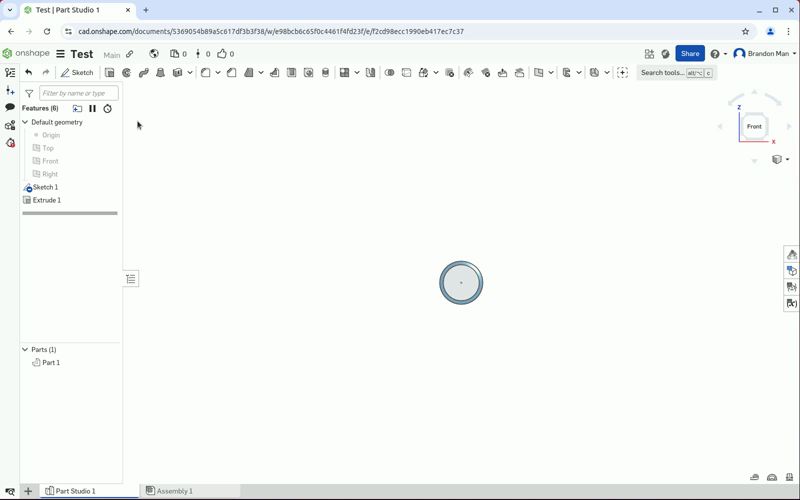
key(shift+h)
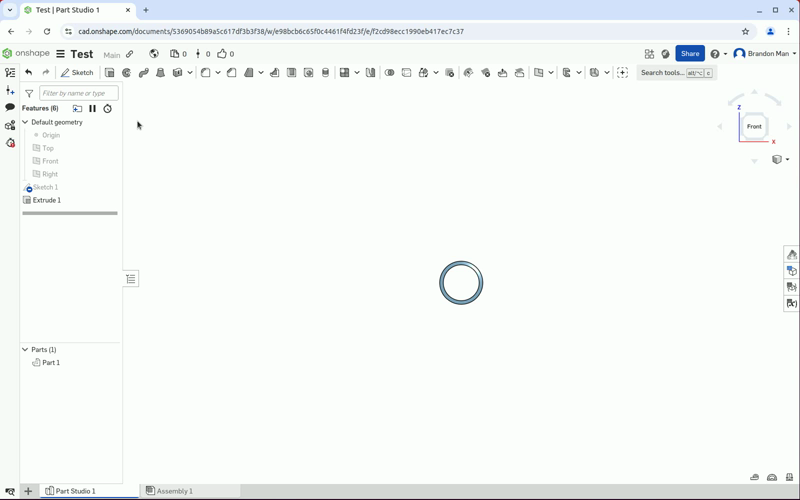
mouse_move(73, 189)
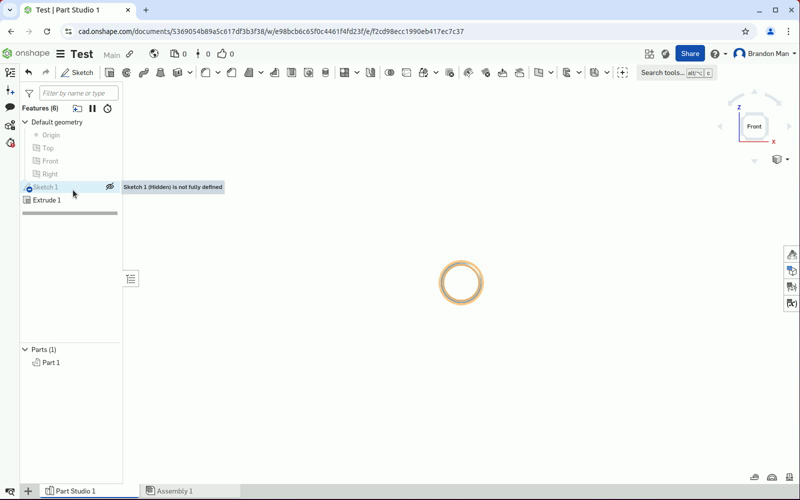
click(73, 189)
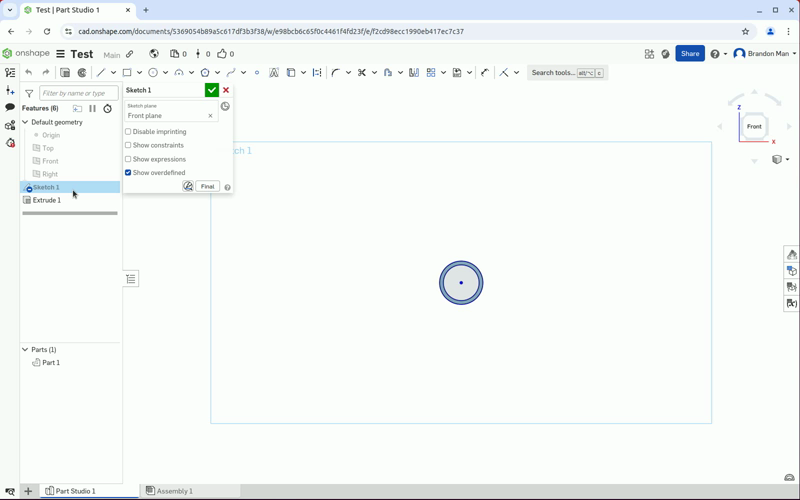
mouse_move(229, 92)
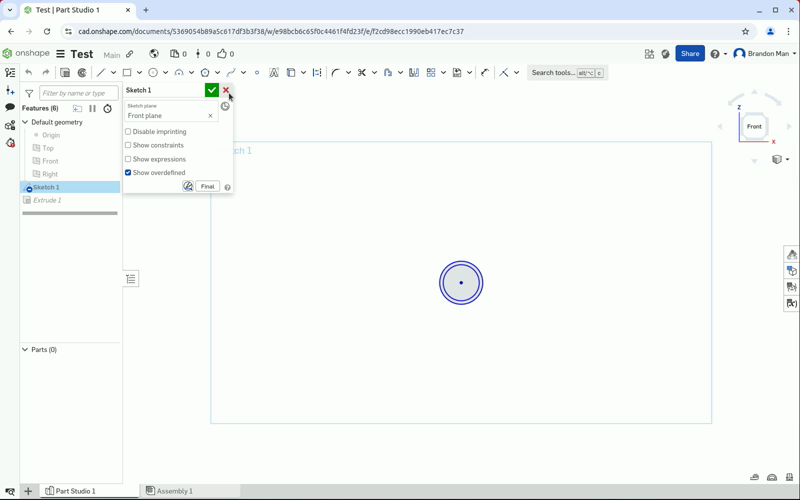
click(229, 92)
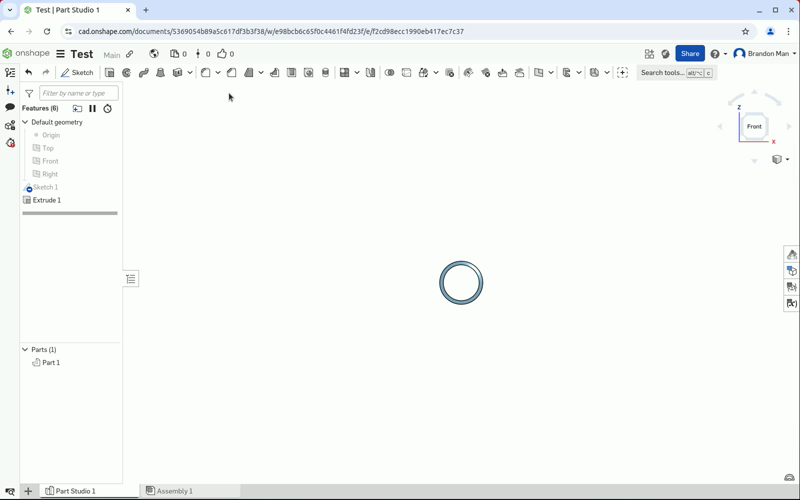
mouse_move(73, 352)
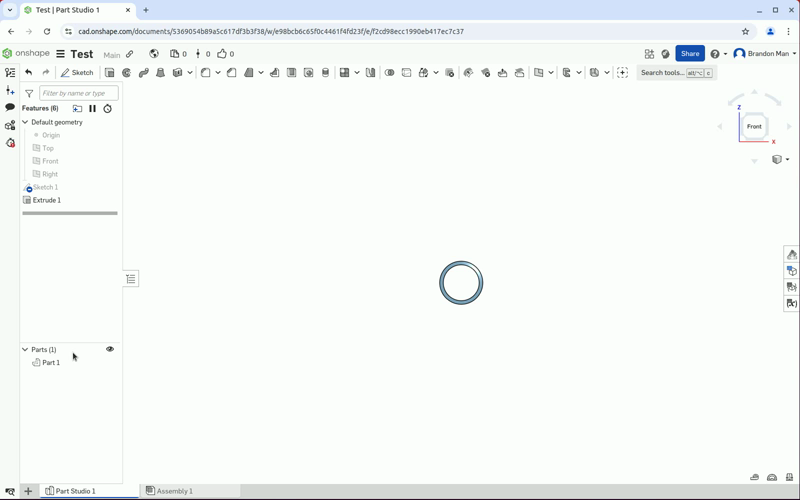
key(y)
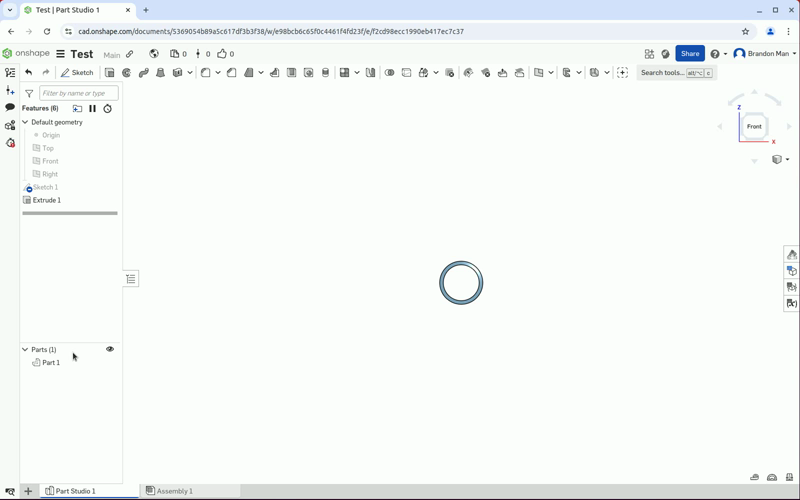
key(shift+p)
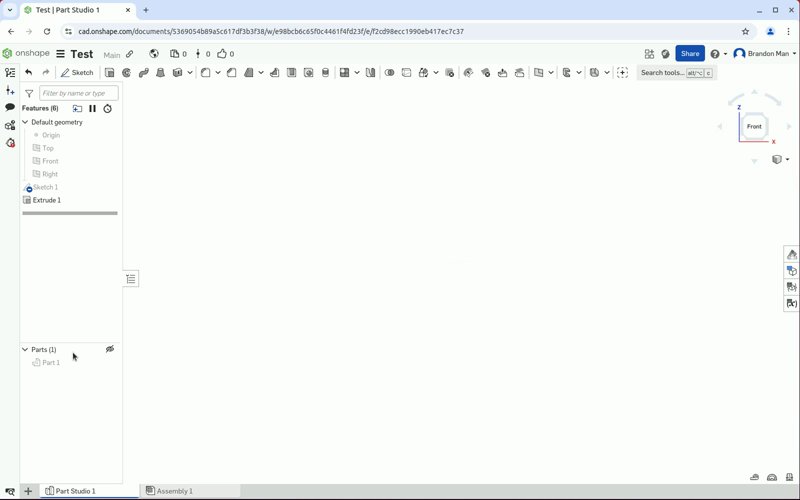
key(space)
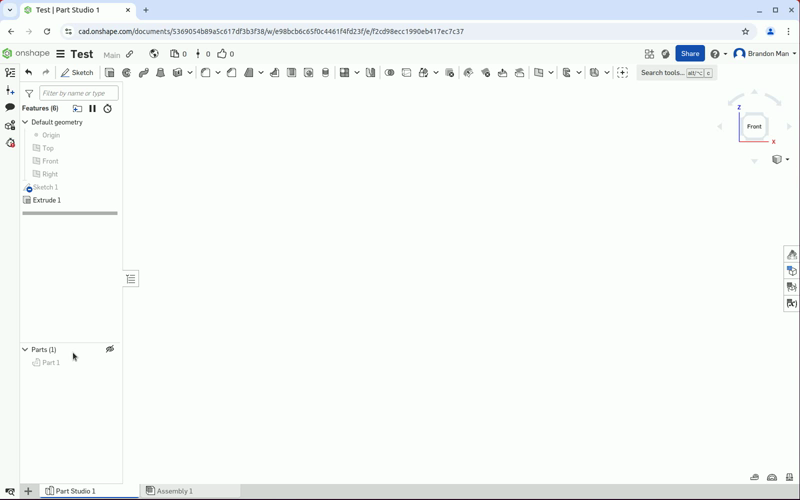
key_down(shift)
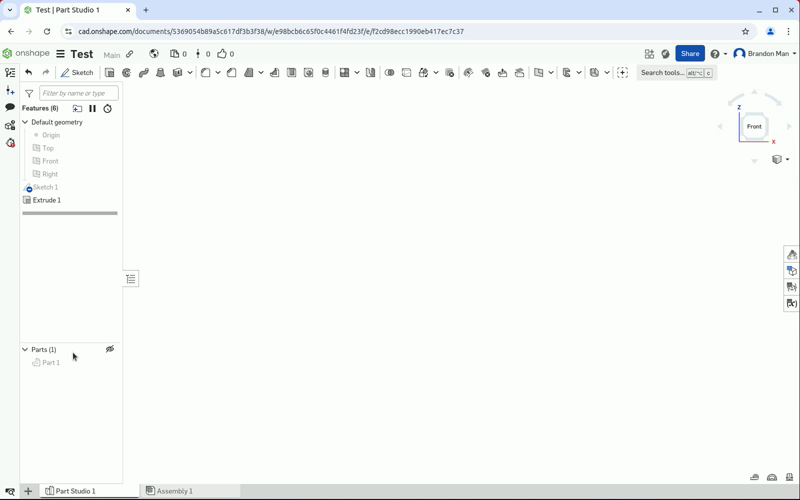
key(down)
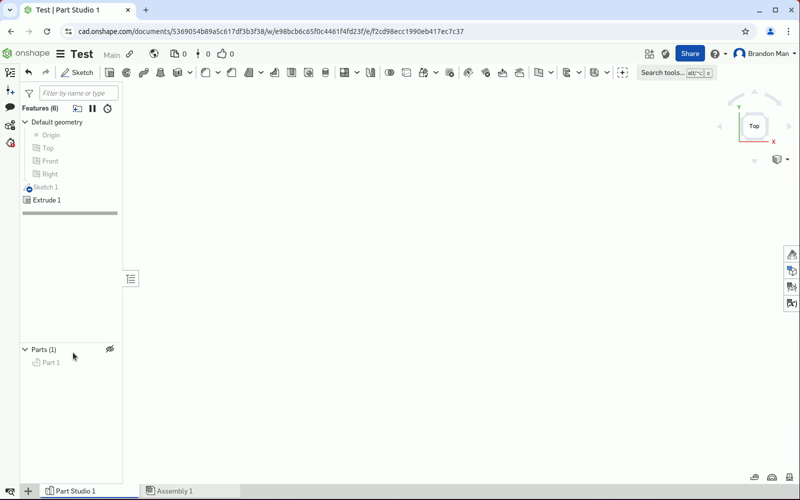
key_up(shift)
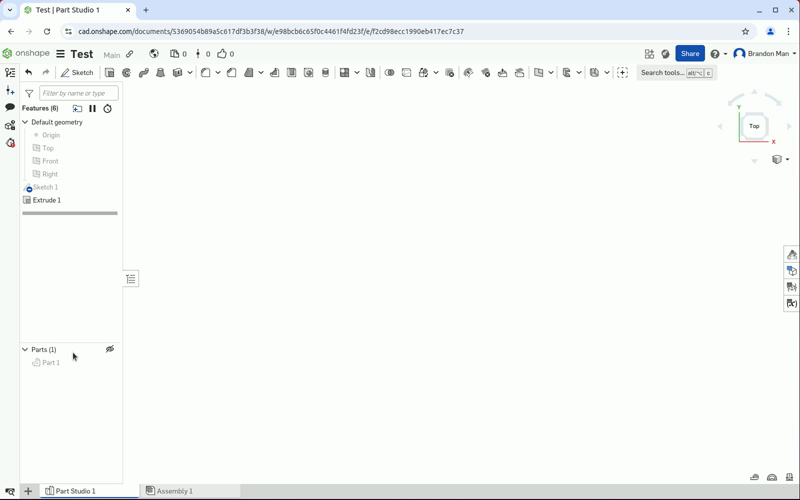
mouse_move(73, 352)
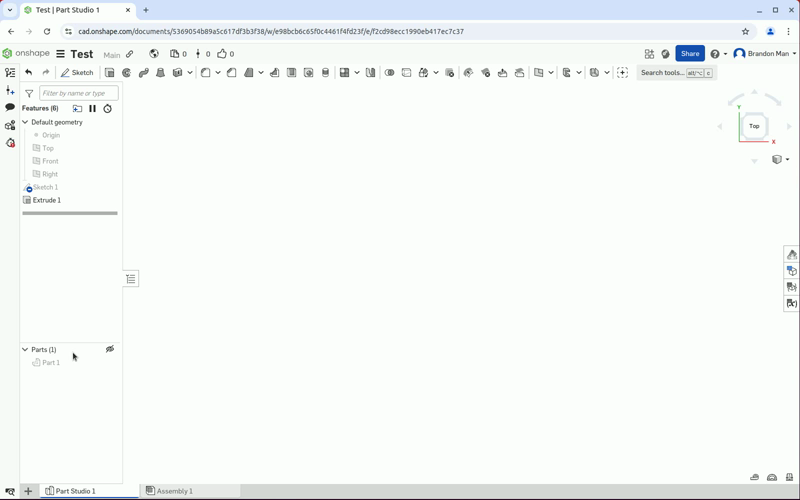
key(shift+y)
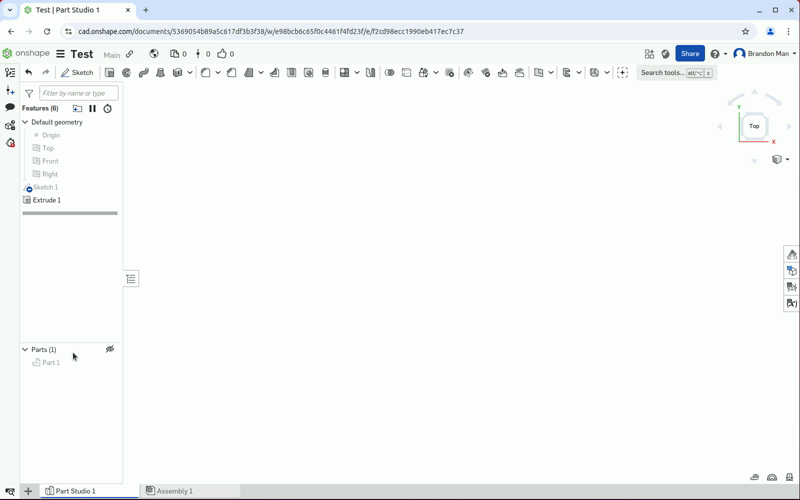
key(shift+s)
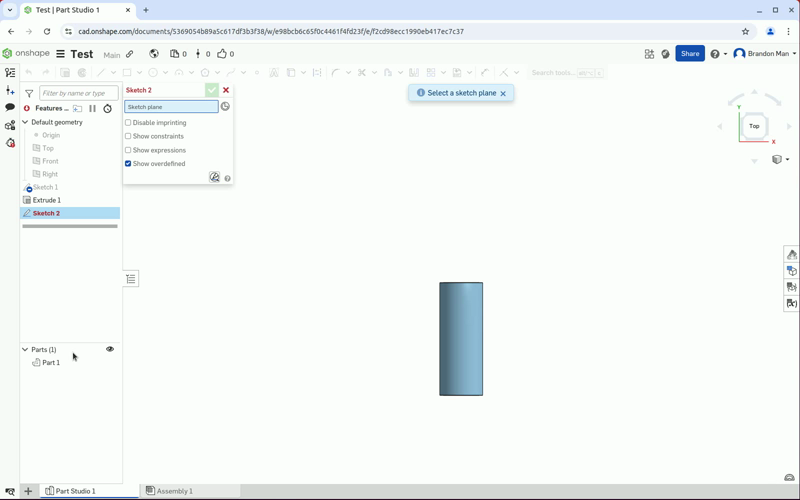
mouse_move(73, 150)
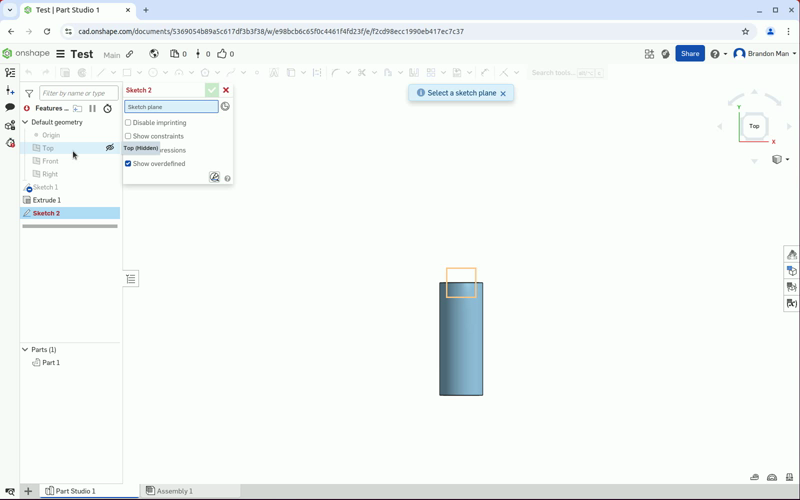
click(73, 150)
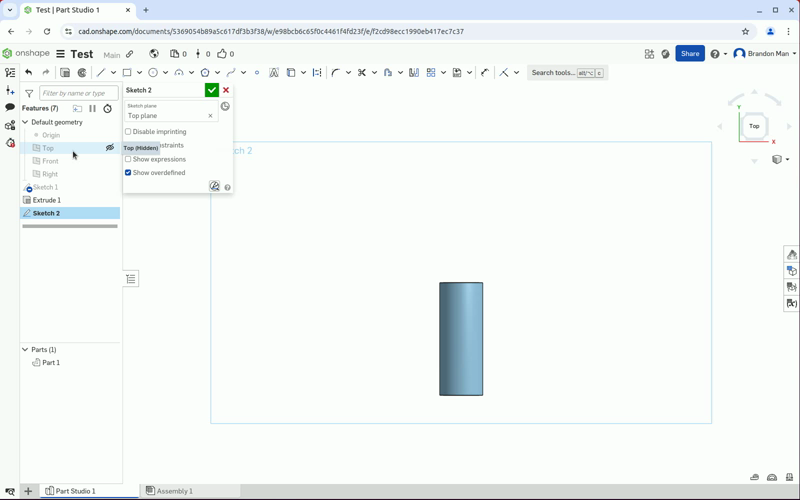
mouse_move(73, 352)
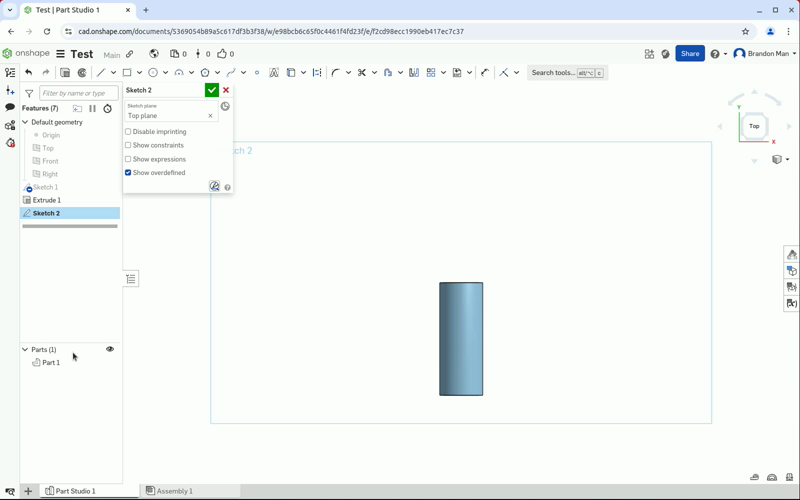
key(y)
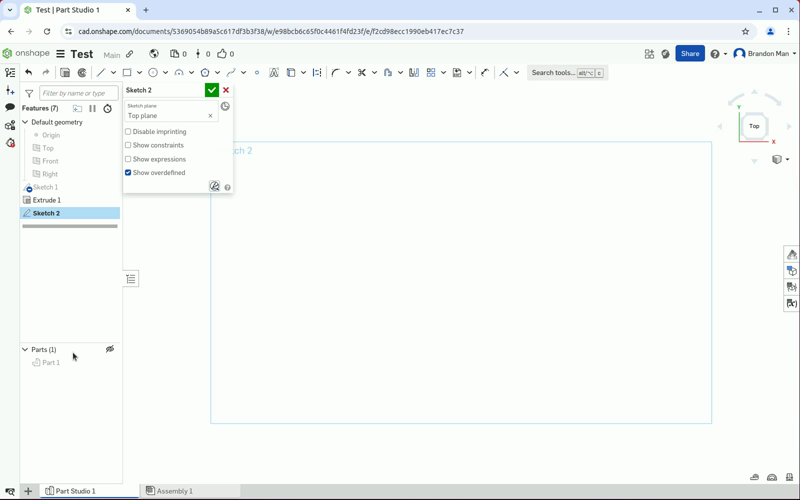
key(l)
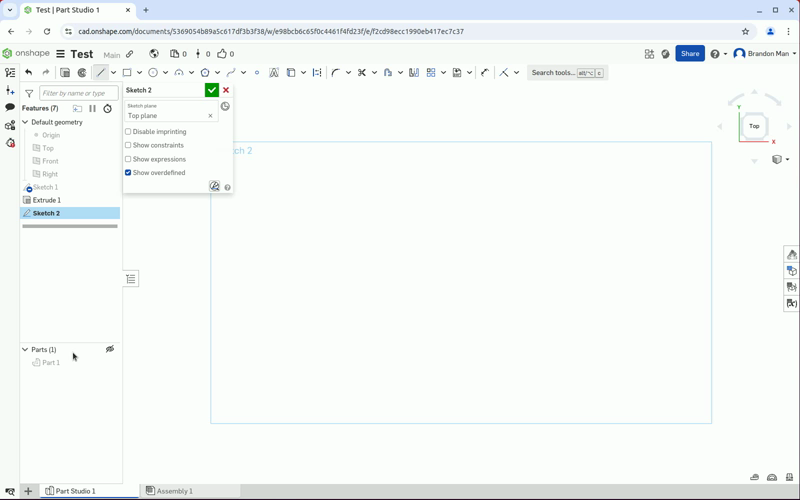
key_down(shift)
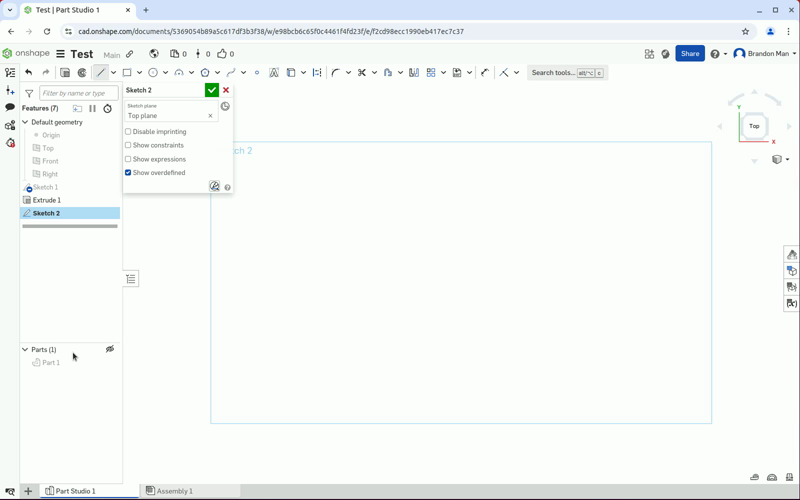
mouse_move(479, 327)
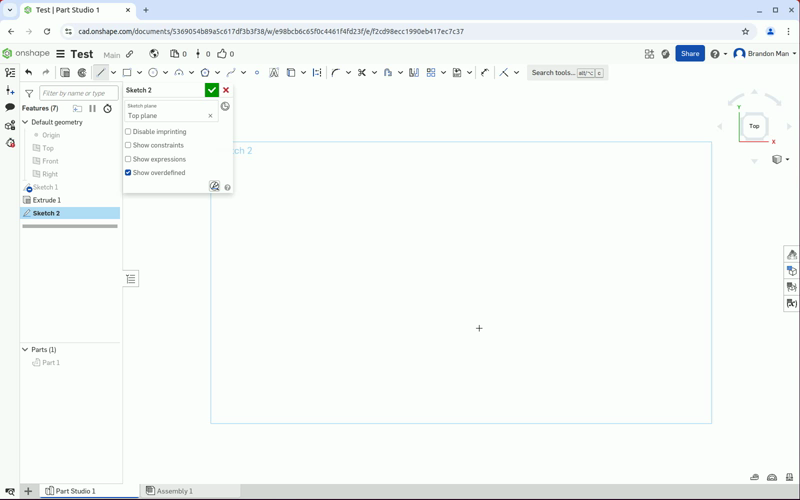
click(479, 327)
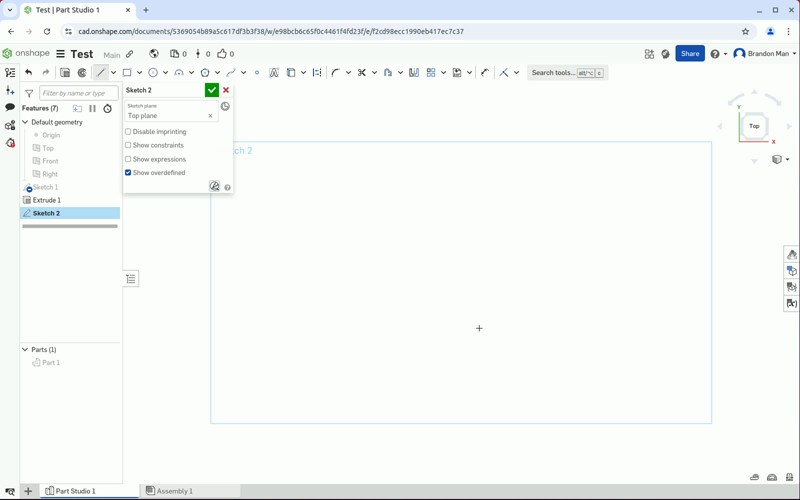
key_up(shift)
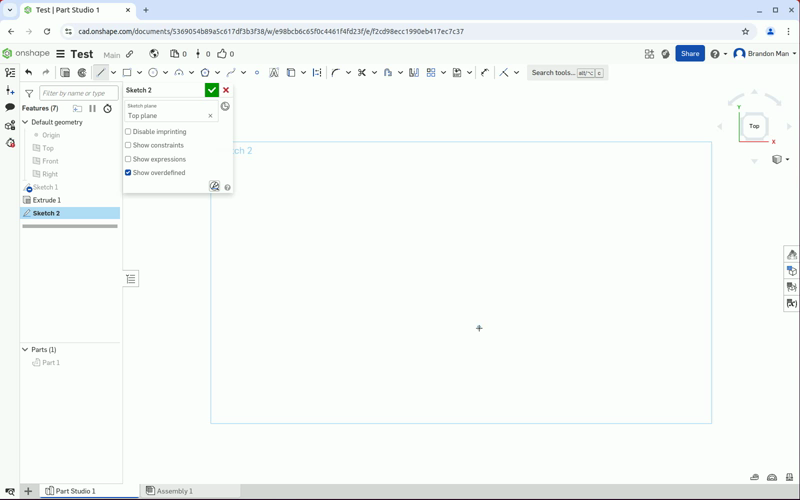
key_down(shift)
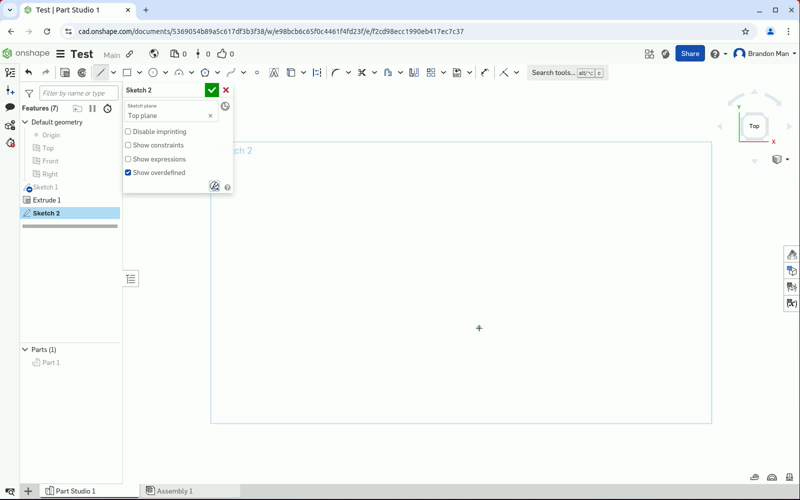
mouse_move(509, 327)
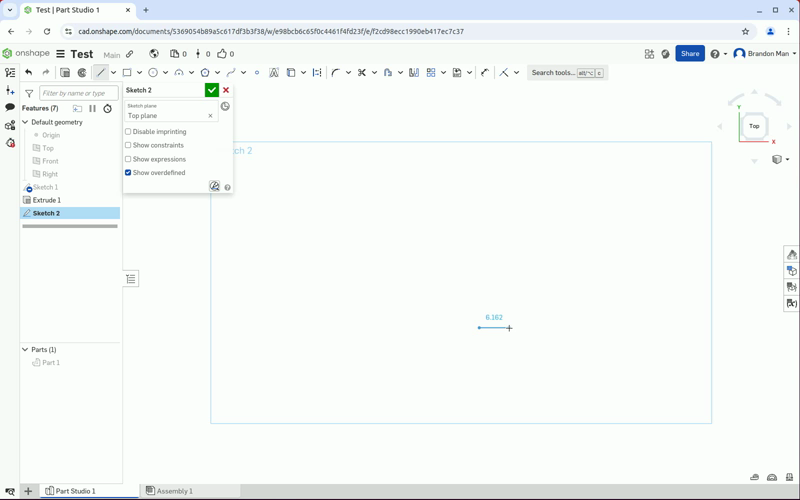
mouse_move(502, 304)
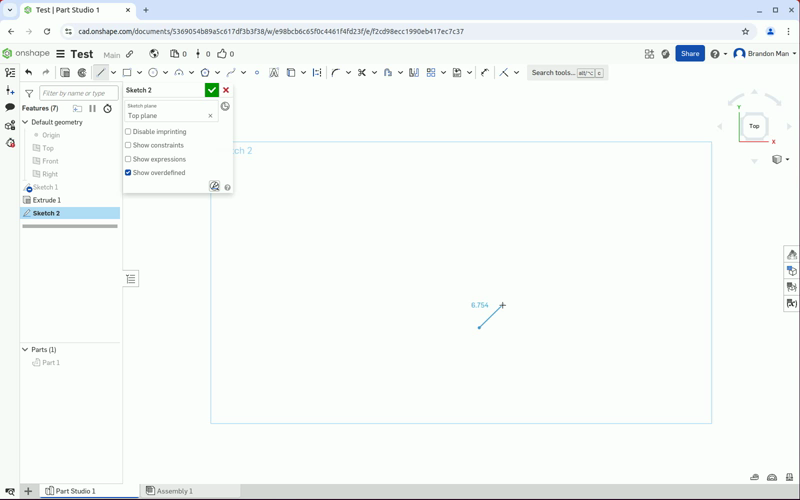
click(502, 304)
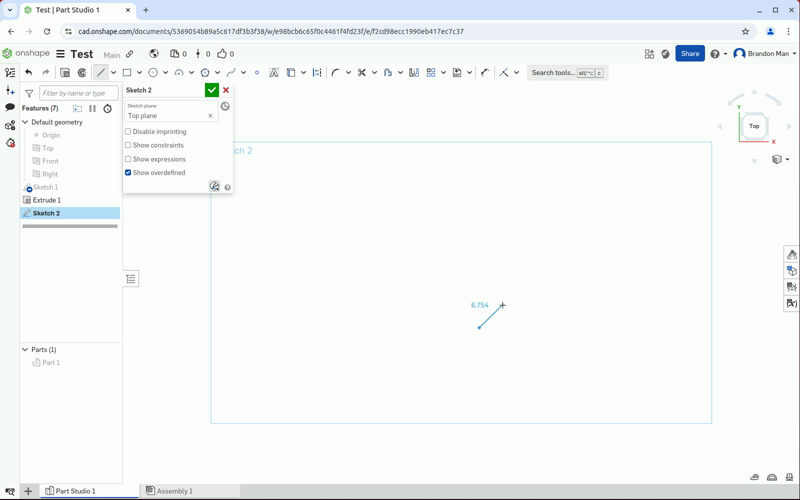
key_up(shift)
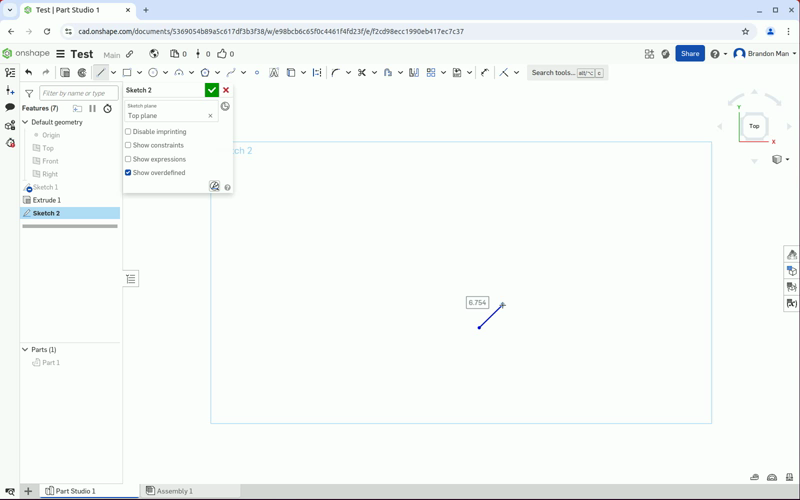
key_down(shift)
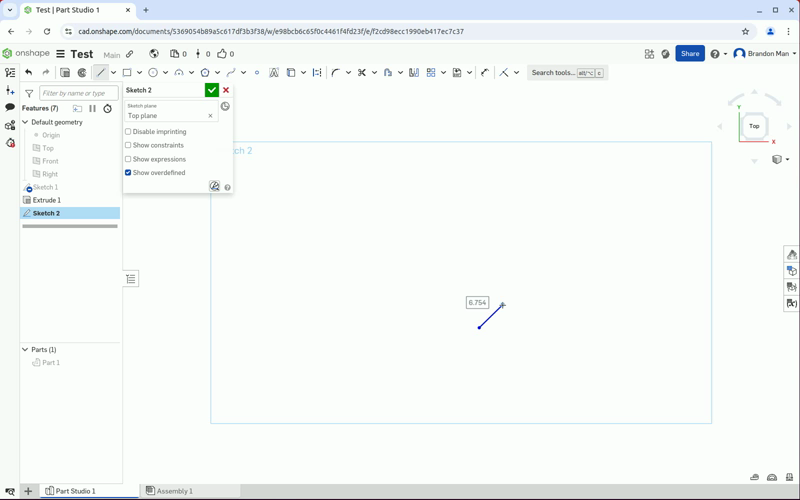
mouse_move(532, 304)
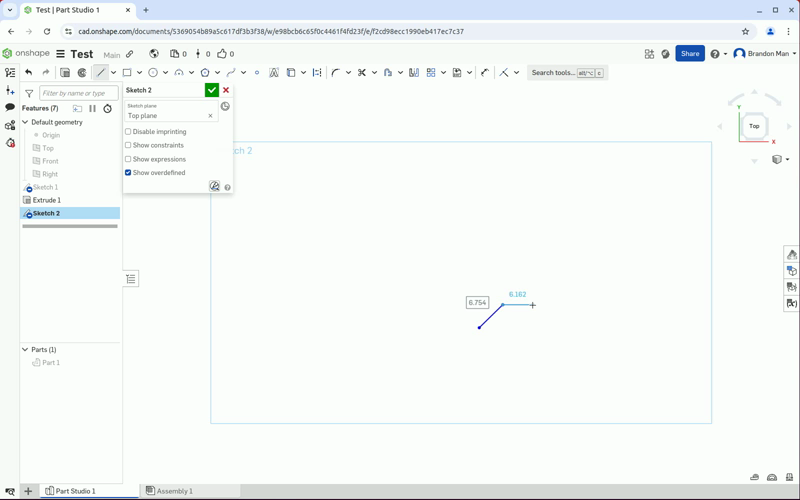
mouse_move(502, 282)
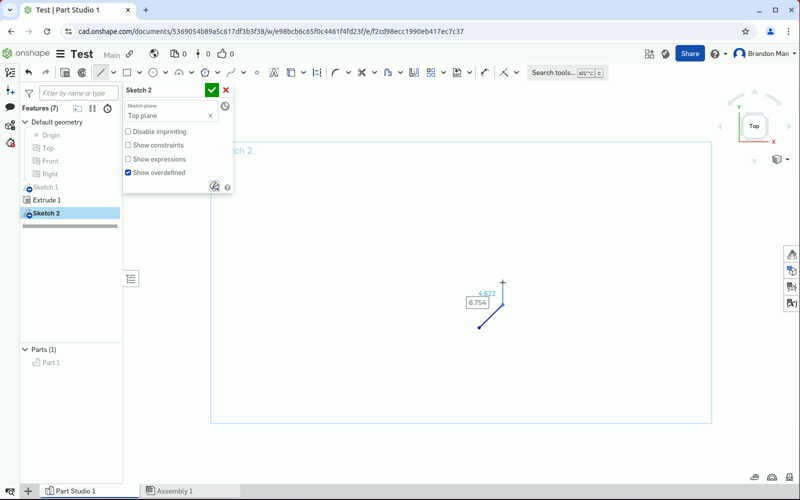
click(502, 282)
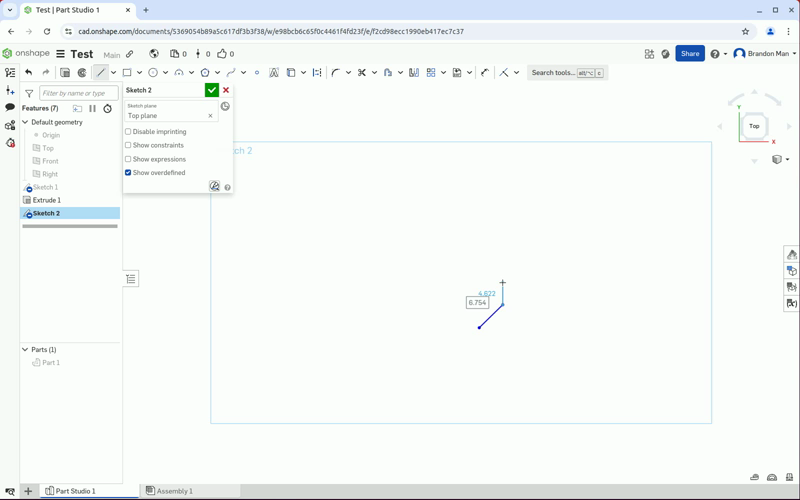
key_up(shift)
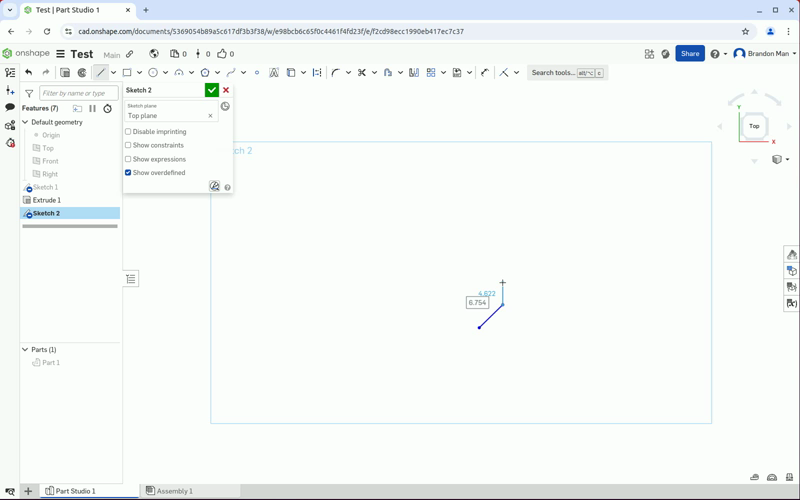
key_down(shift)
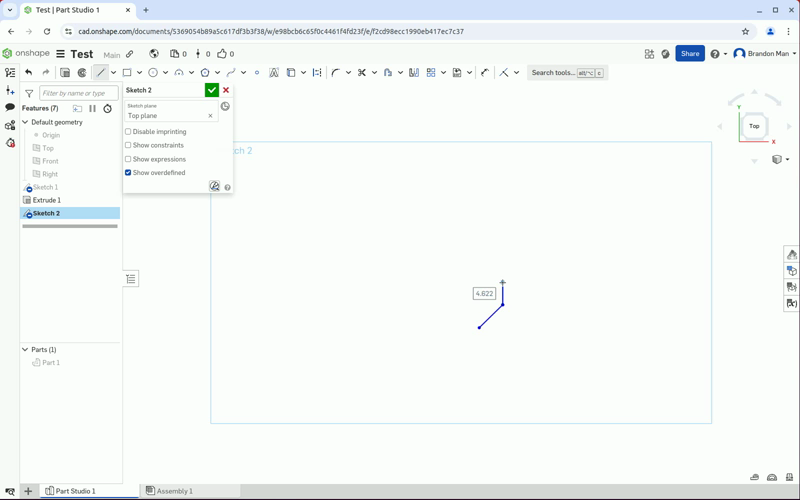
mouse_move(532, 282)
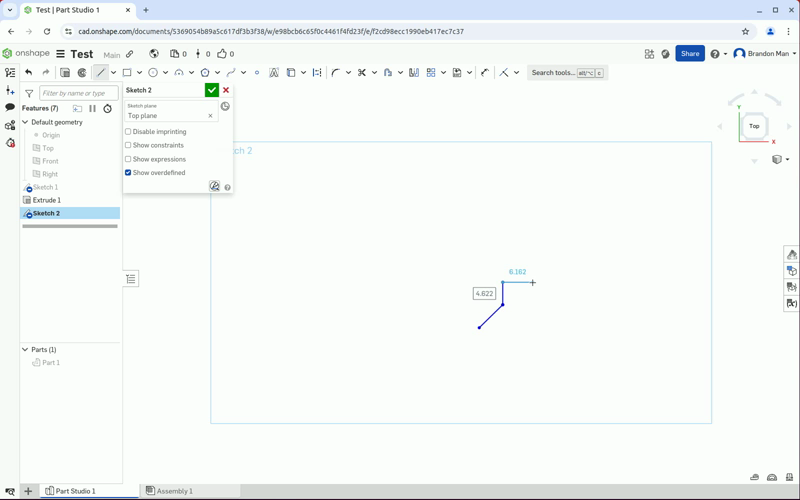
mouse_move(479, 282)
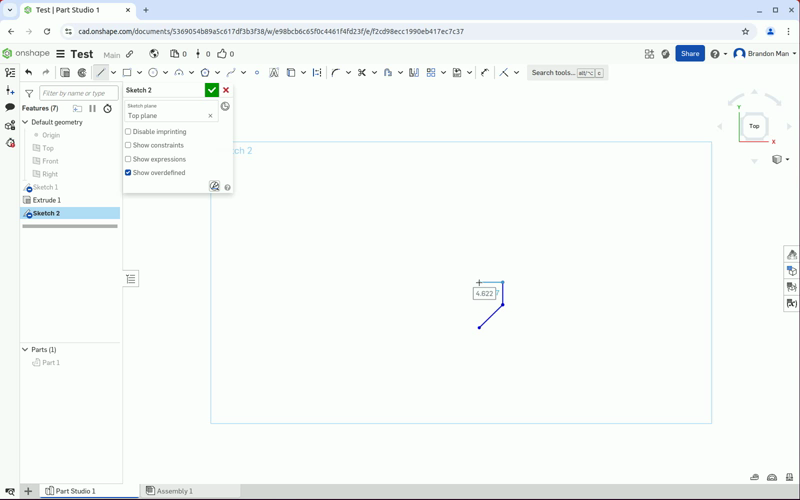
click(479, 282)
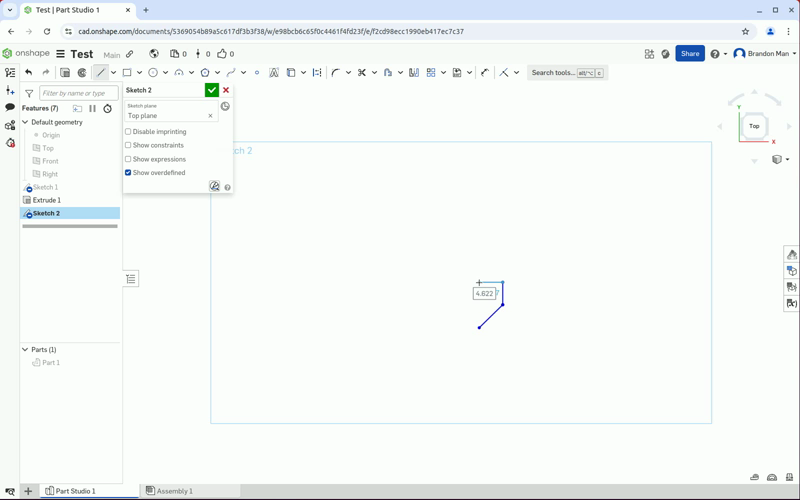
key_up(shift)
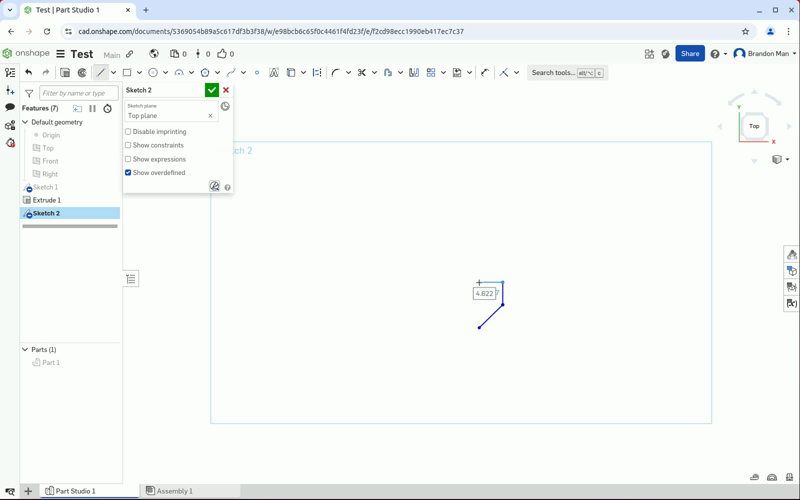
mouse_move(509, 282)
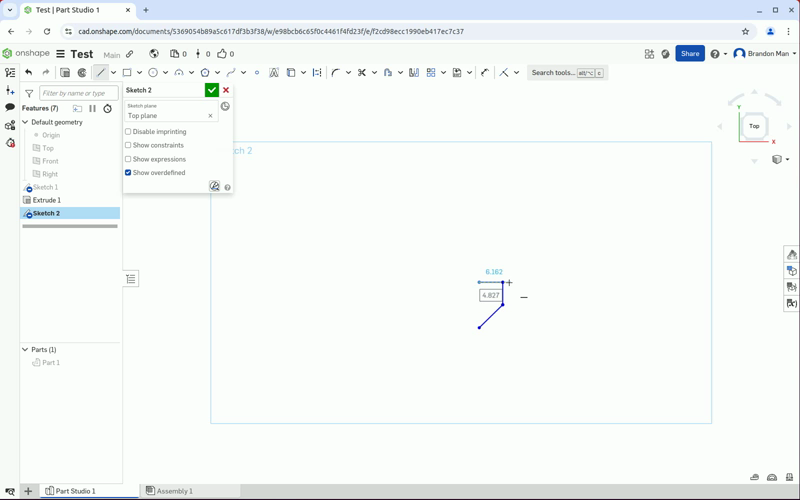
key_down(shift)
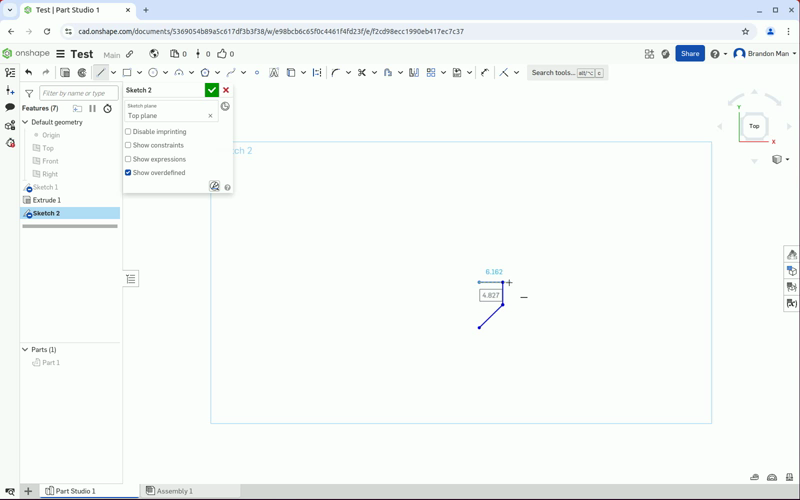
mouse_move(479, 327)
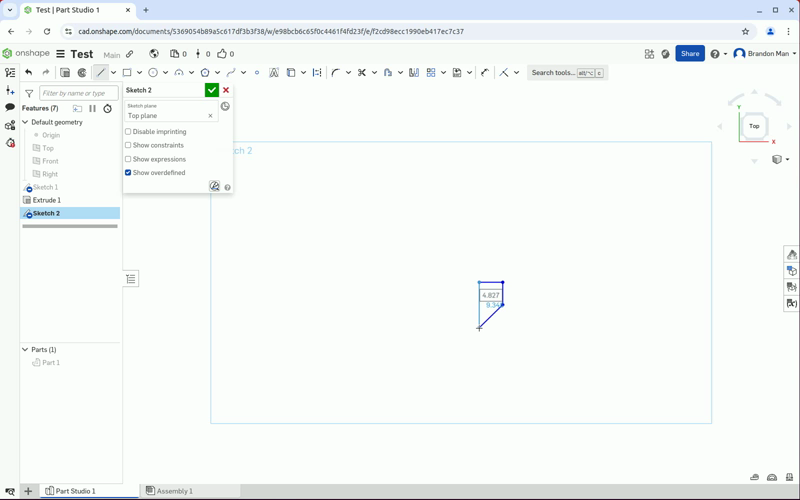
key_up(shift)
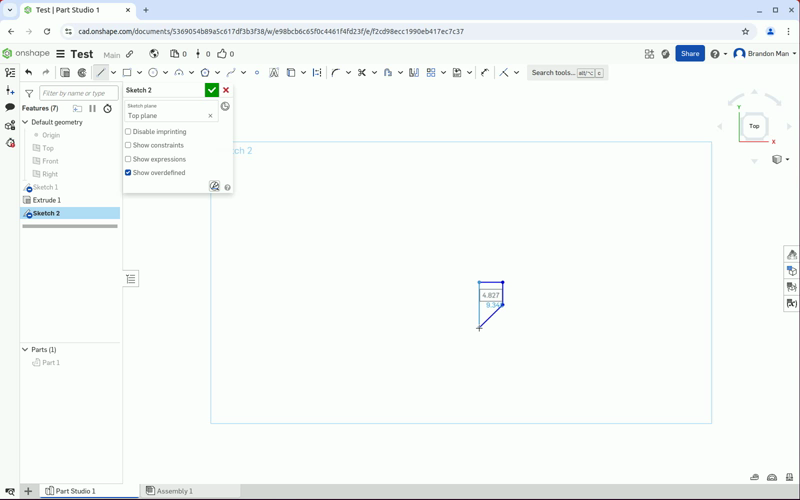
click(479, 327)
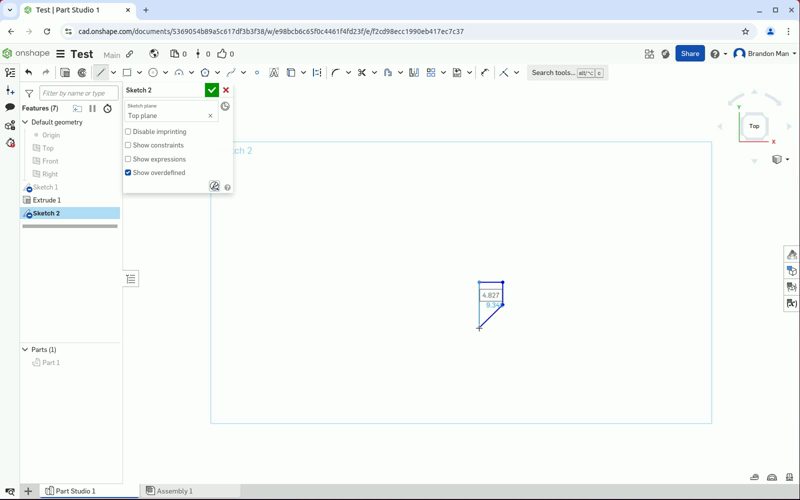
key(esc)
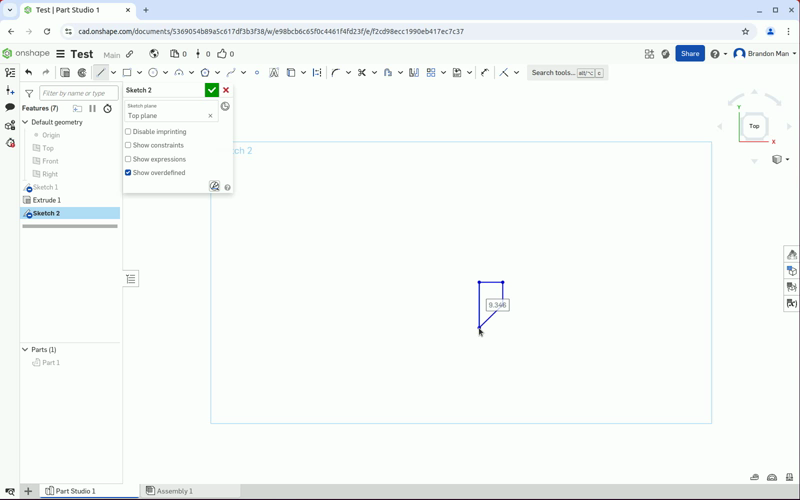
key(c)
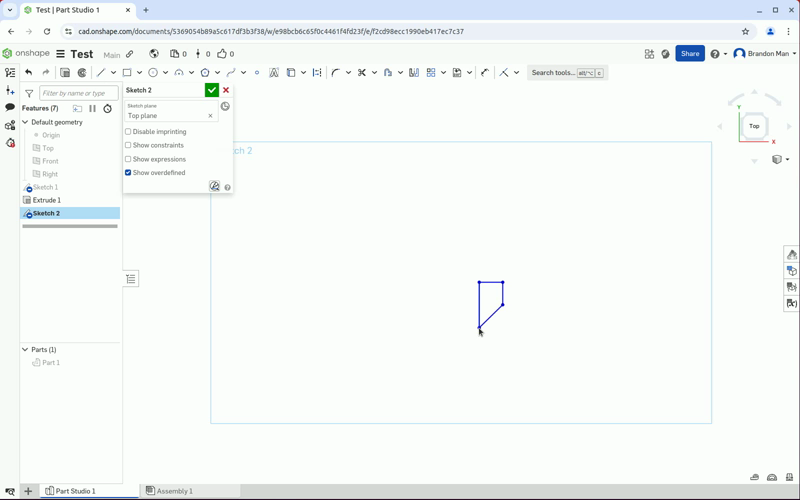
key_down(shift)
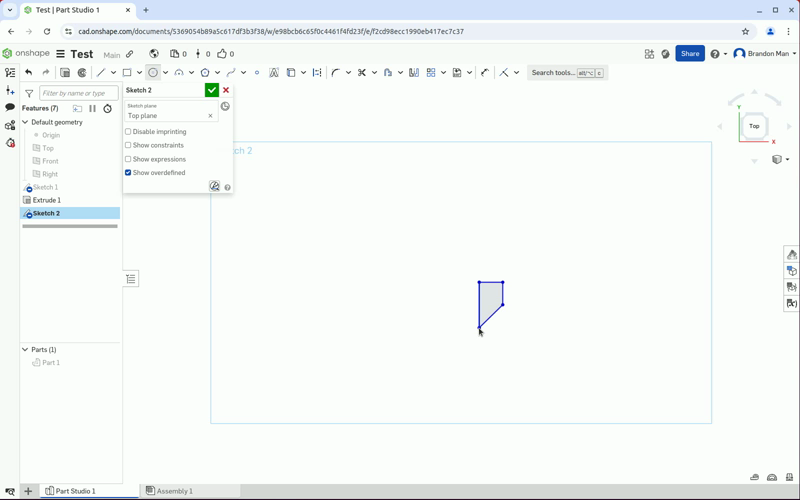
mouse_move(493, 296)
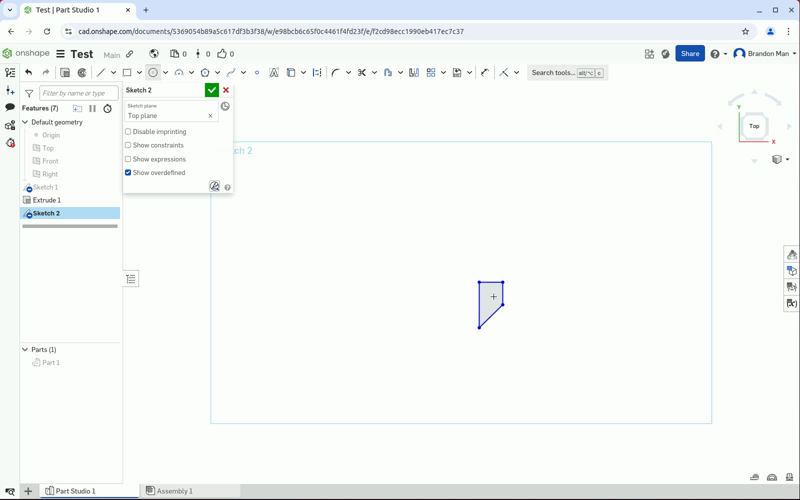
click(493, 296)
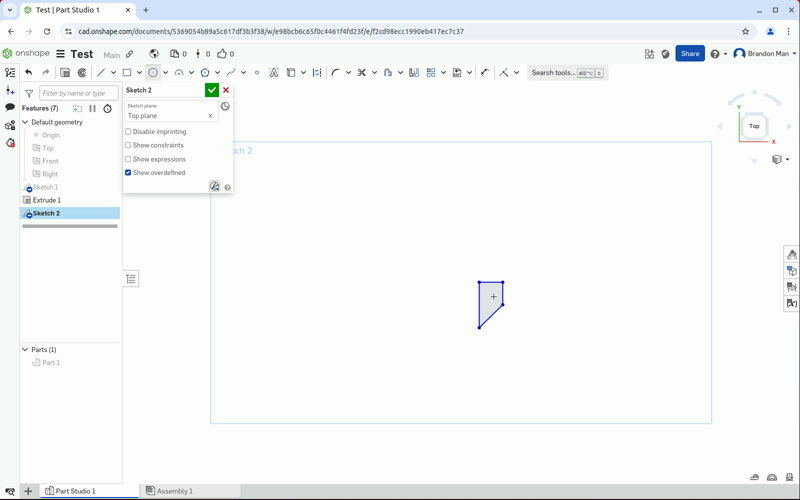
key_up(shift)
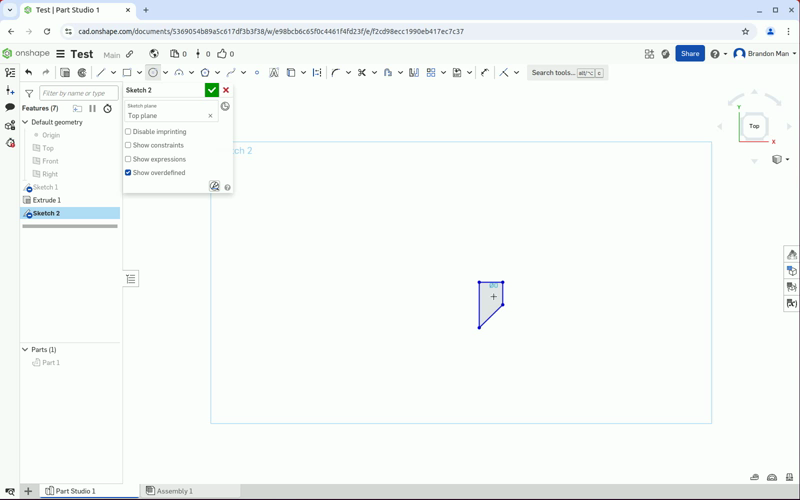
mouse_move(498, 296)
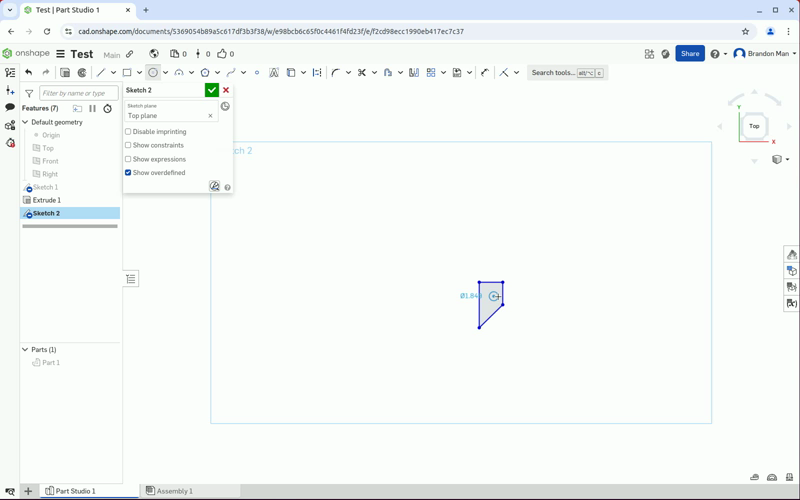
click(498, 296)
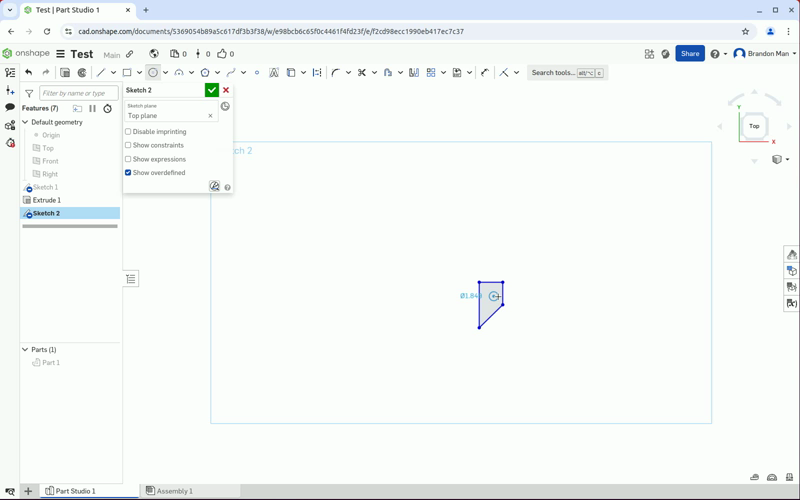
key(esc)
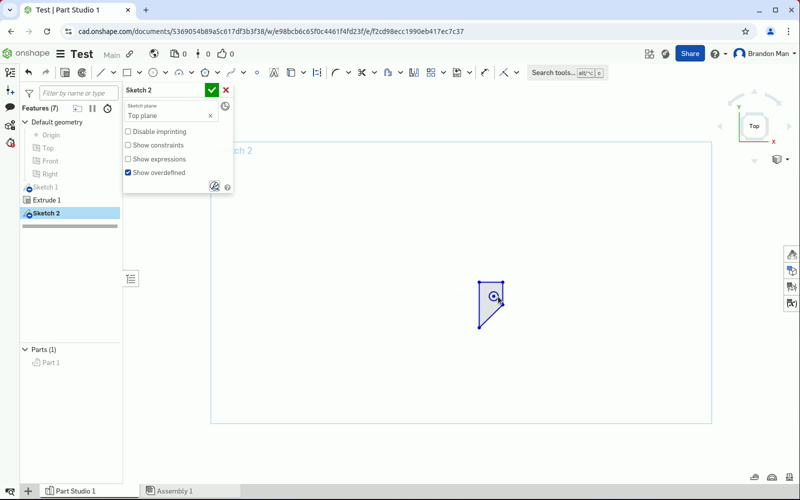
mouse_move(500, 296)
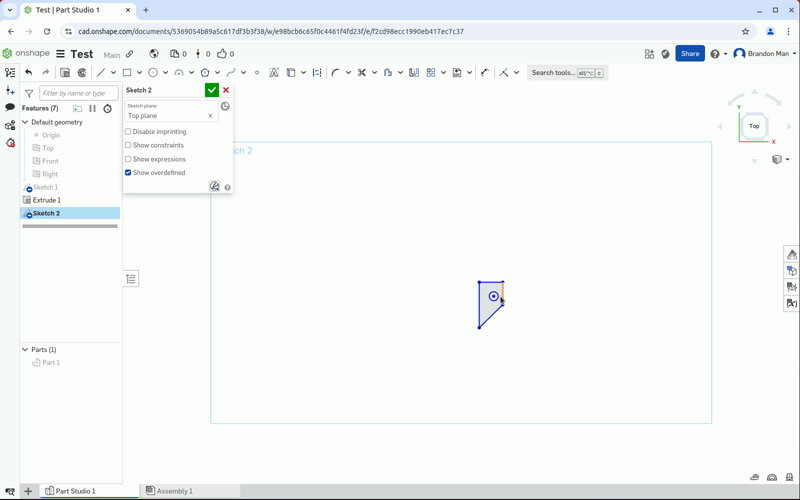
scroll(6)
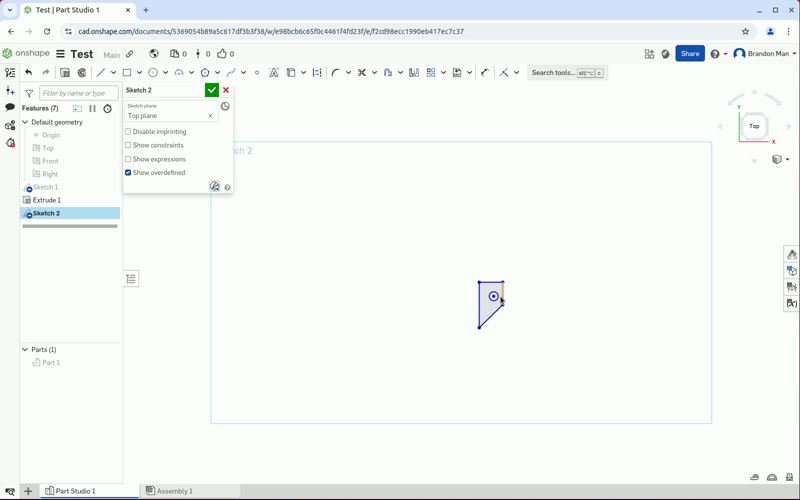
scroll(6)
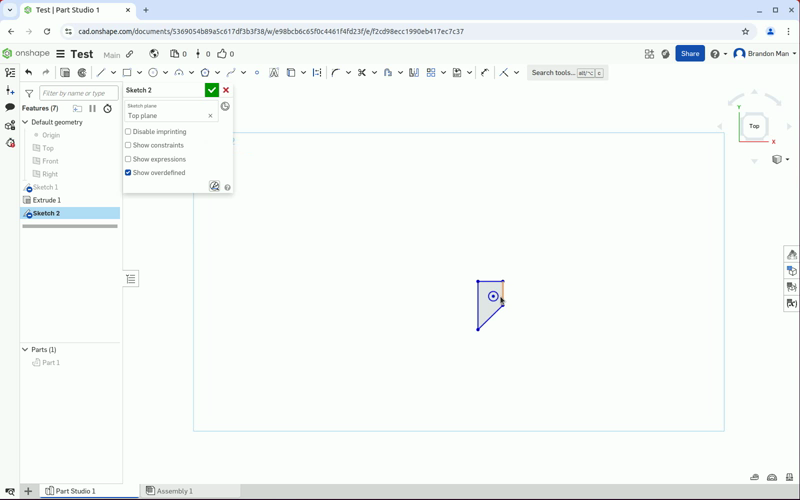
scroll(6)
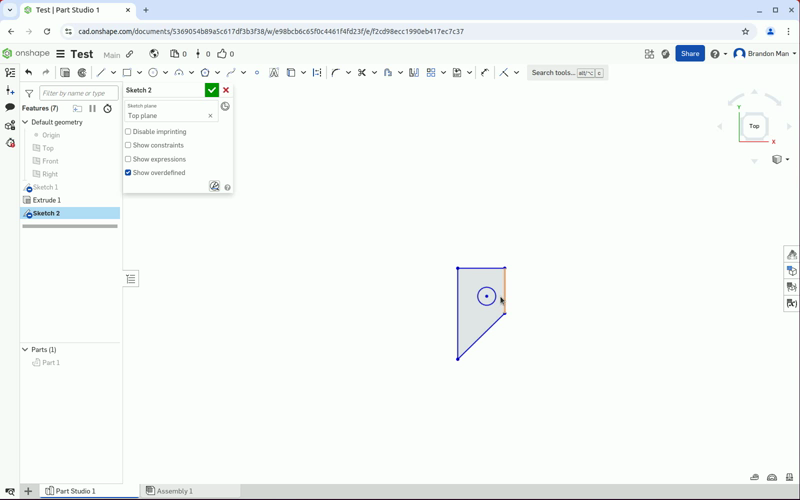
scroll(6)
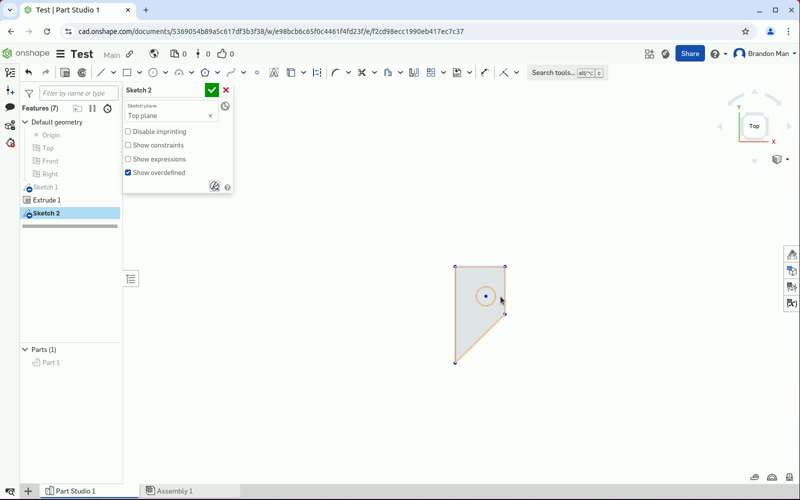
scroll(6)
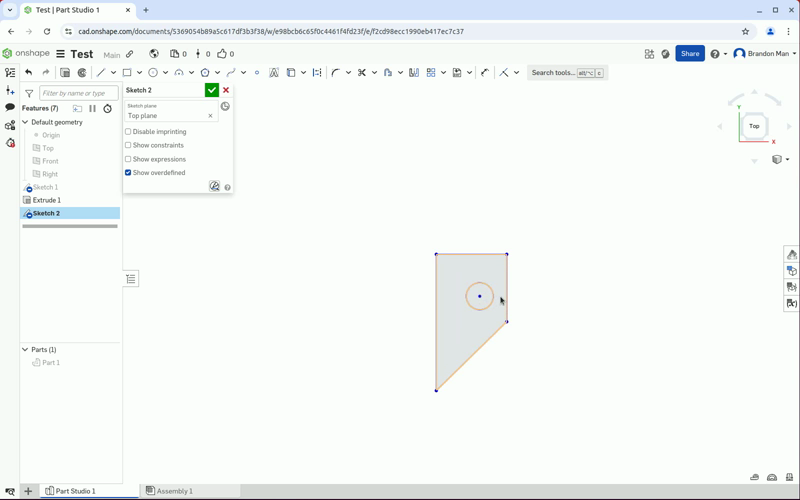
scroll(6)
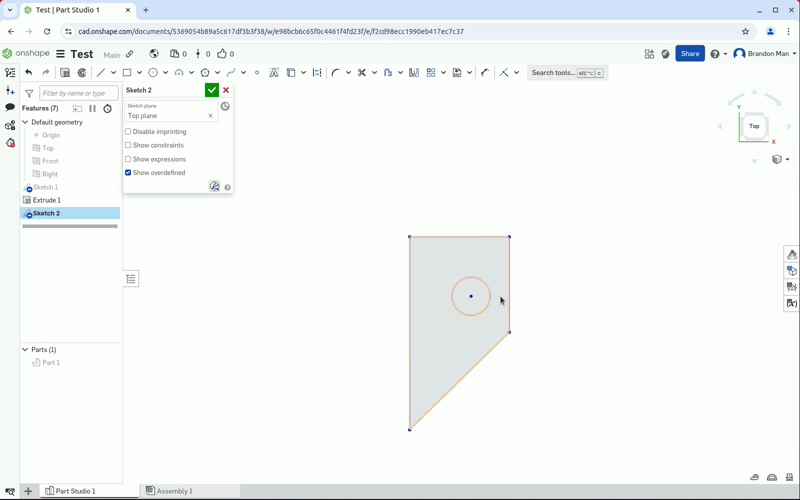
scroll(6)
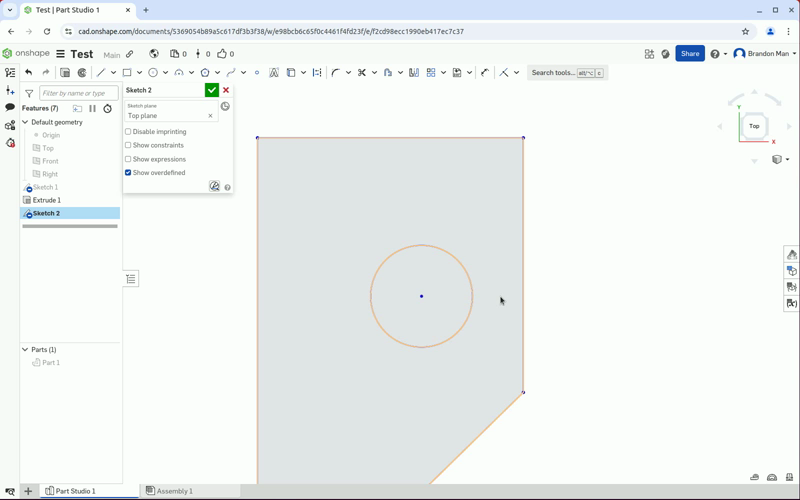
click(500, 296)
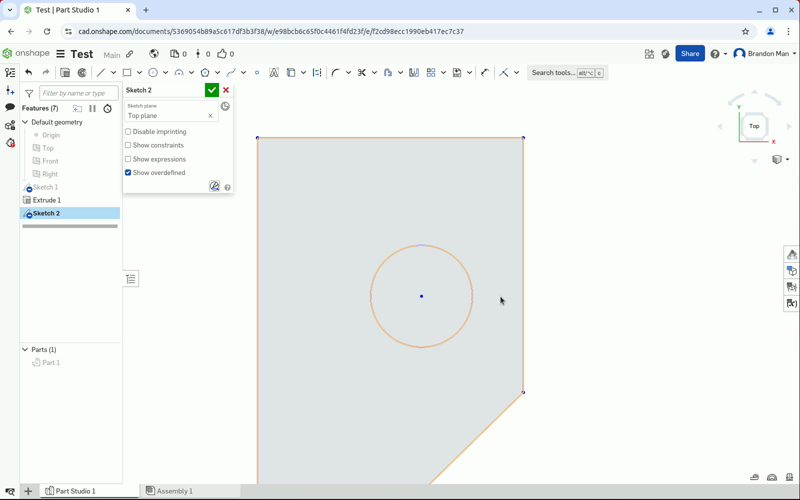
scroll(-6)
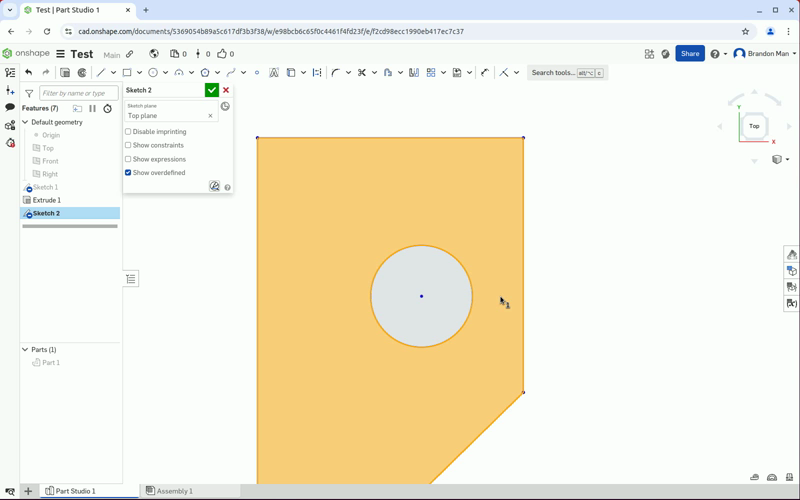
scroll(-6)
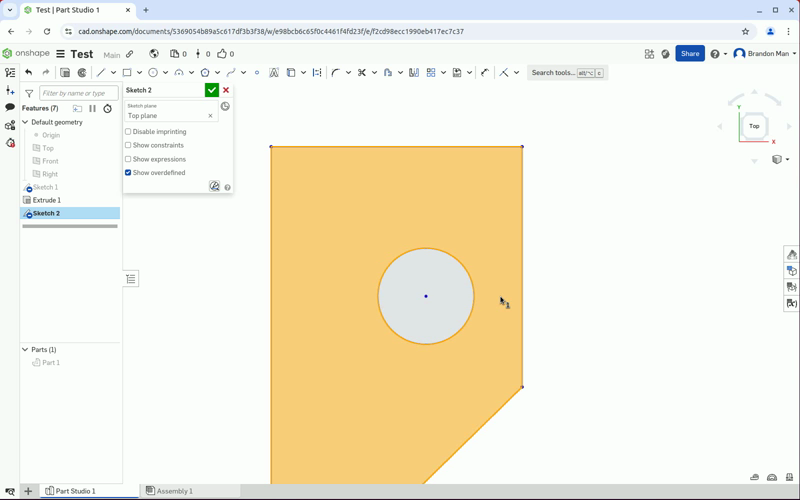
scroll(-6)
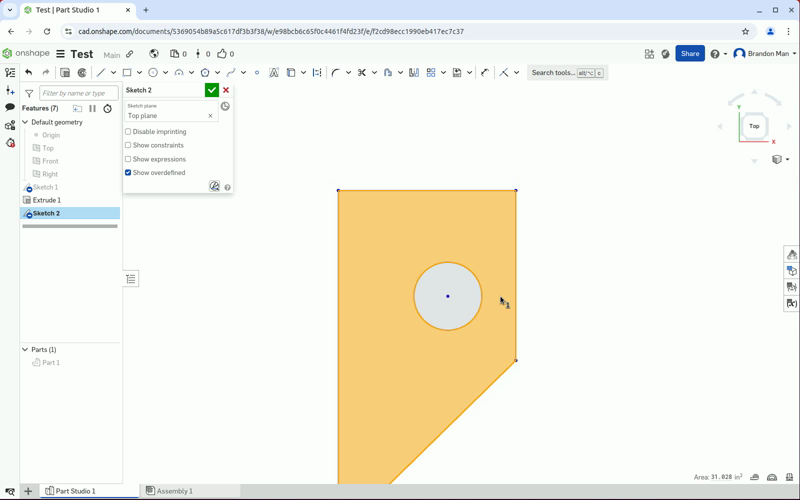
scroll(-6)
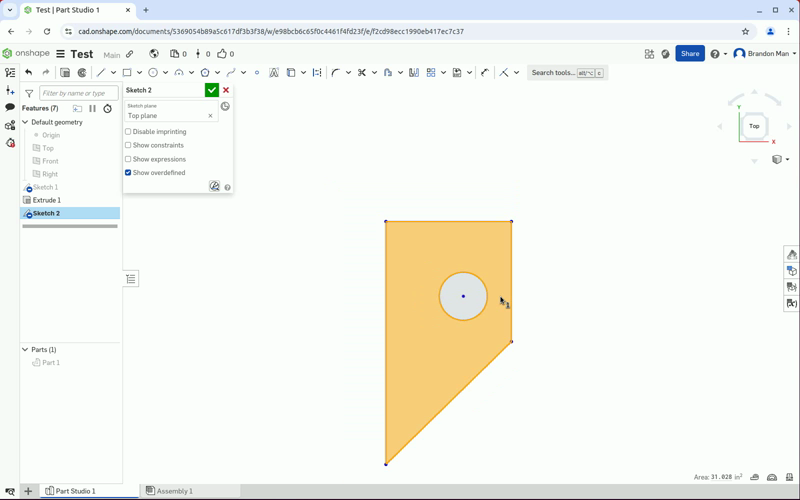
scroll(-6)
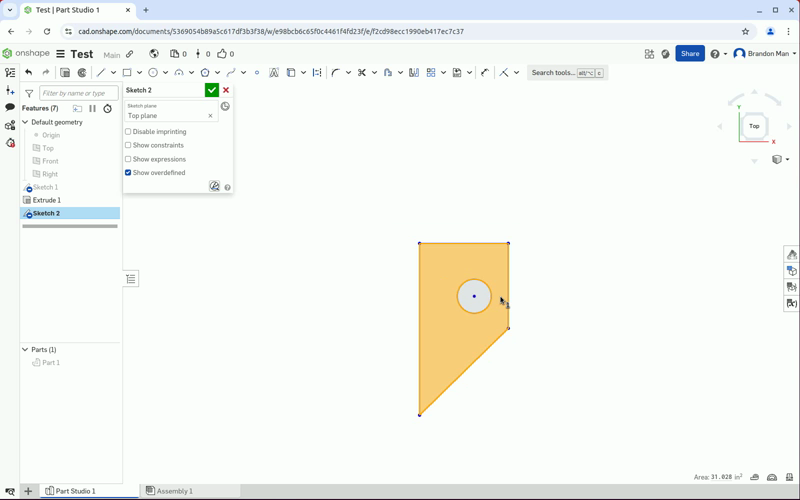
scroll(-6)
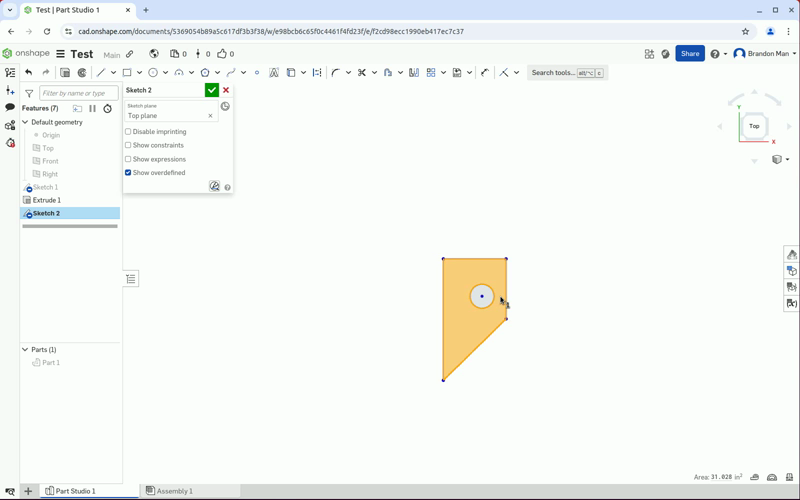
scroll(-6)
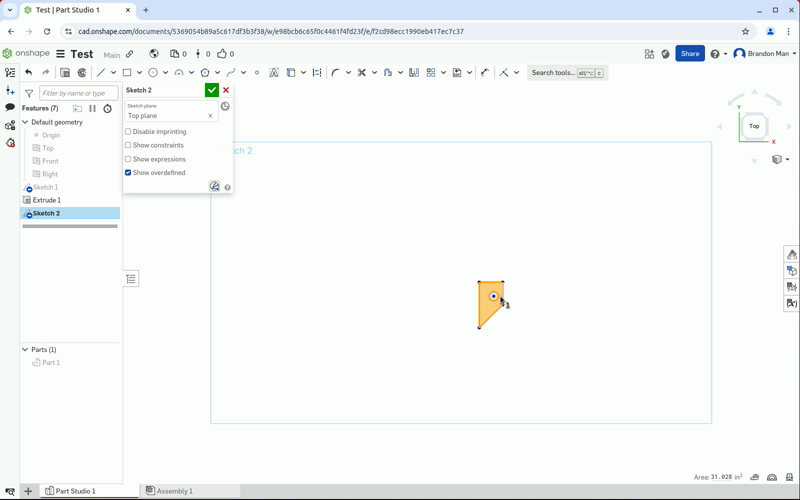
mouse_move(73, 352)
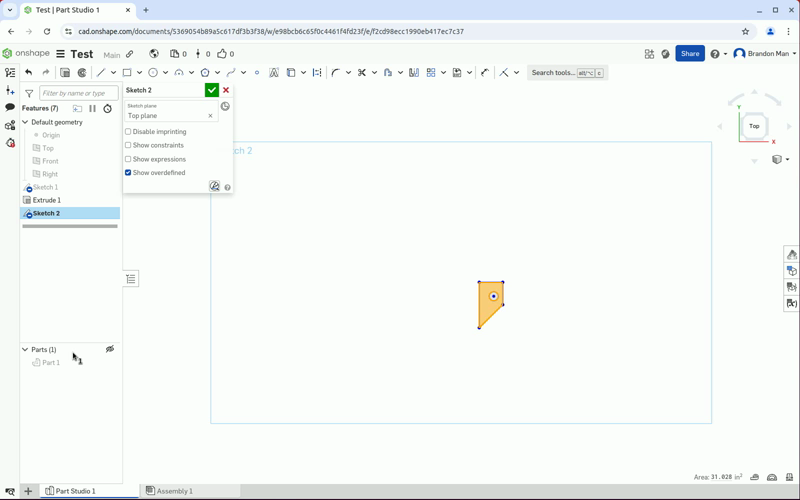
key(shift+y)
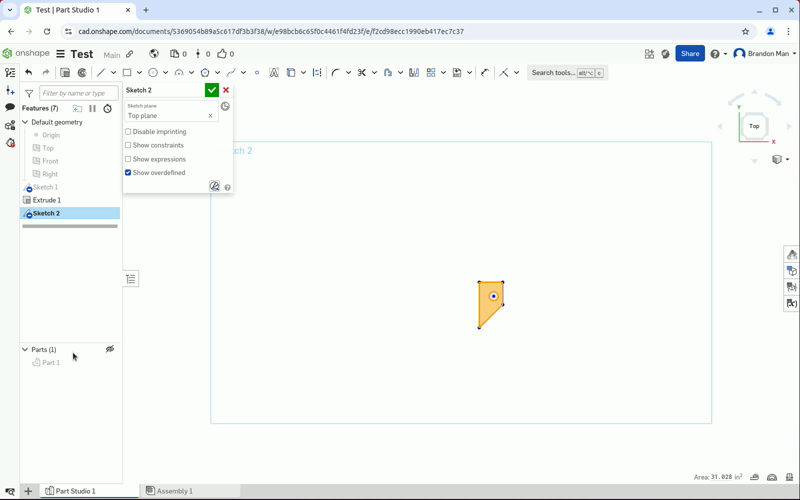
key(shift+e)
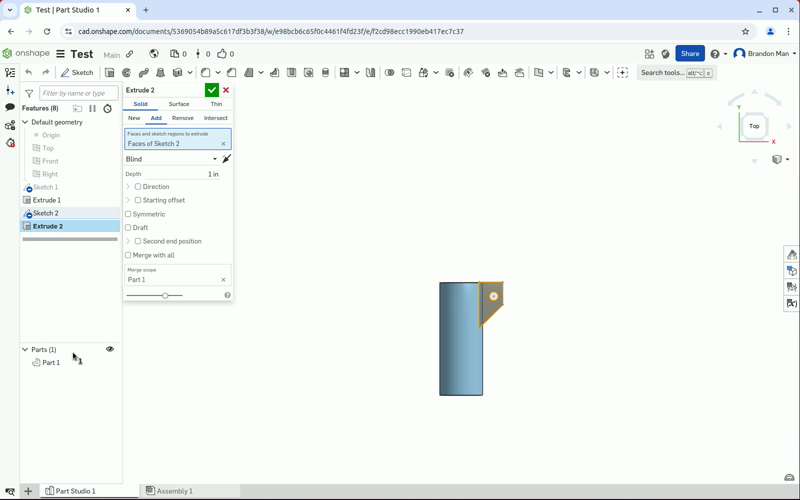
mouse_move(143, 106)
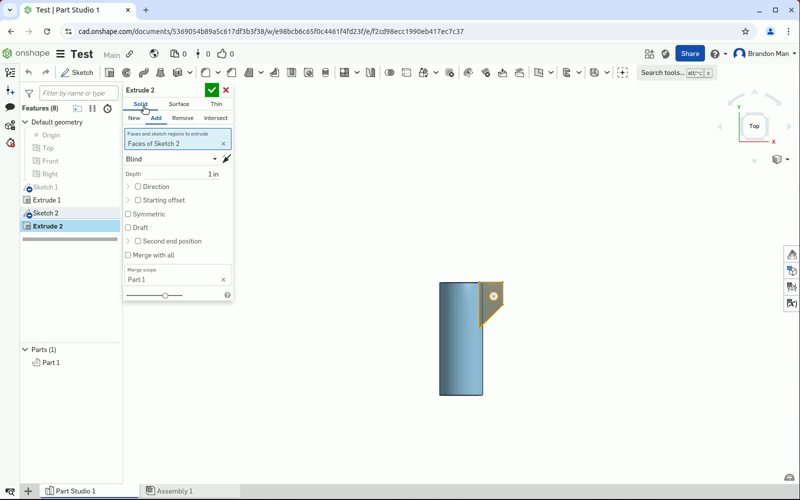
click(143, 106)
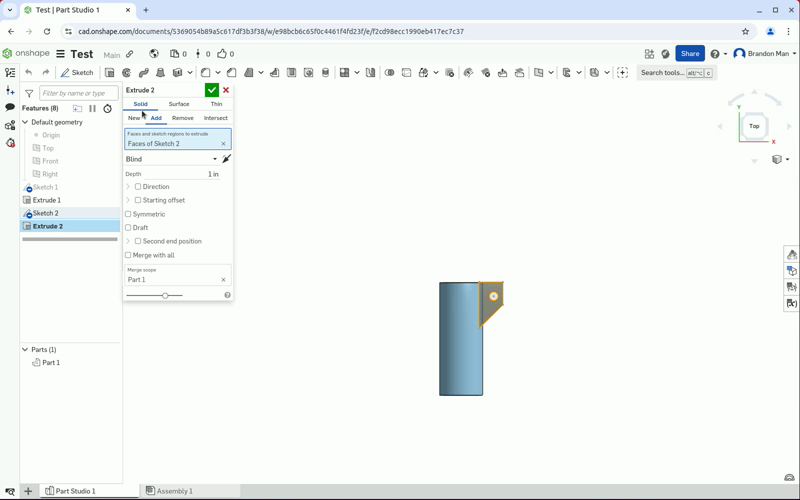
mouse_move(137, 120)
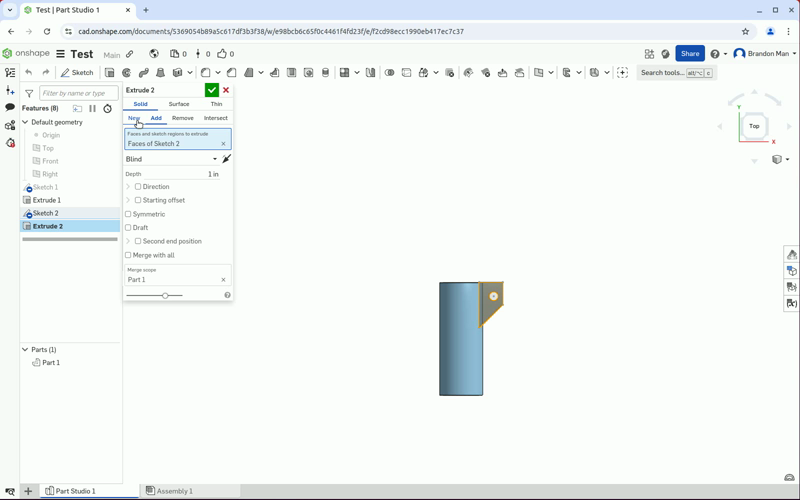
click(137, 120)
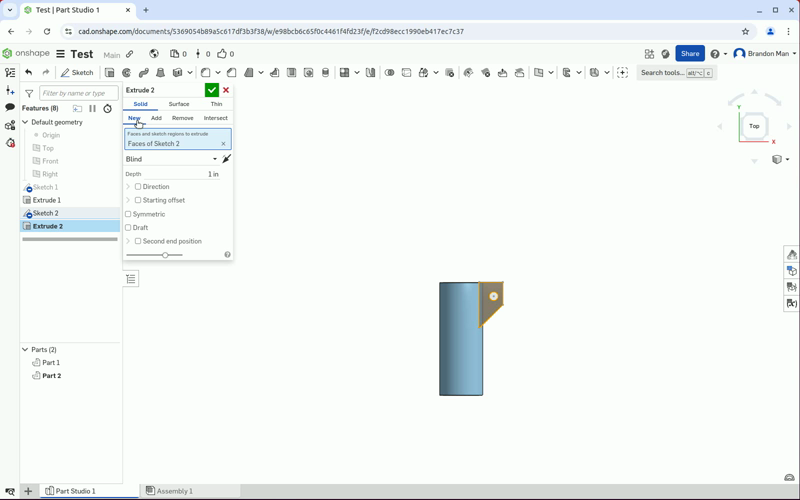
key(tab, 4)
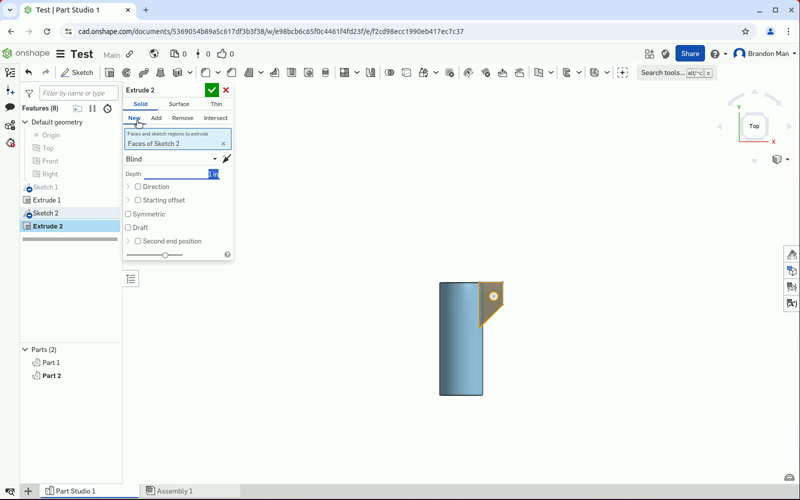
text(0.962)
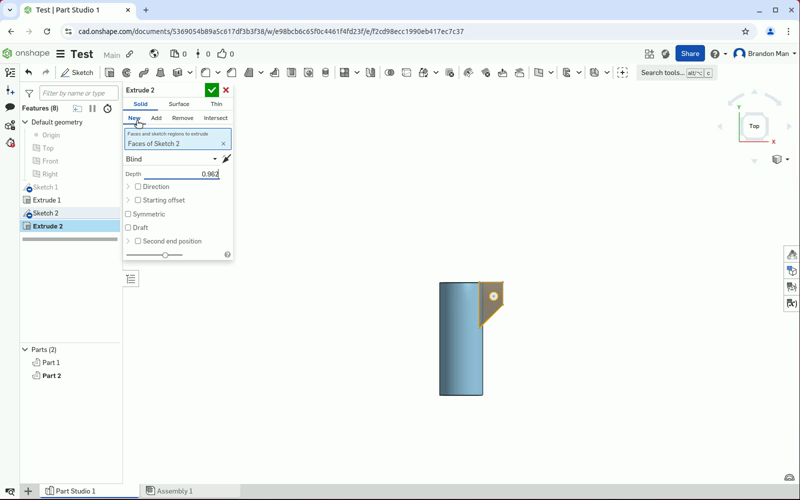
key(tab, 3)
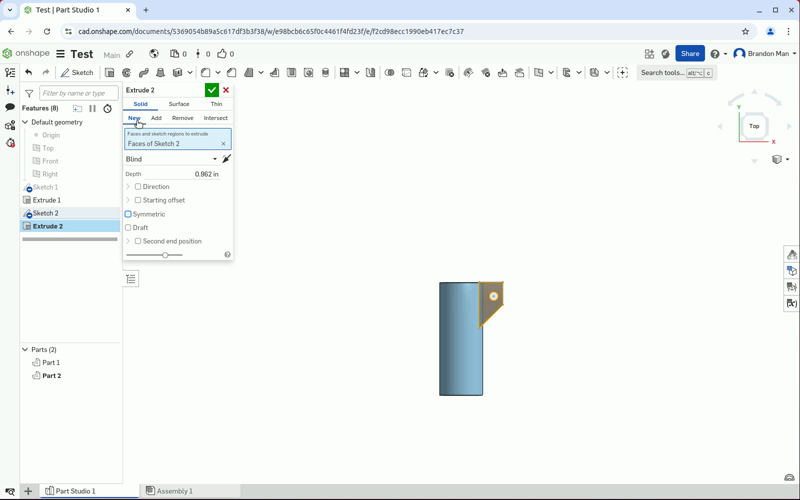
key(space)
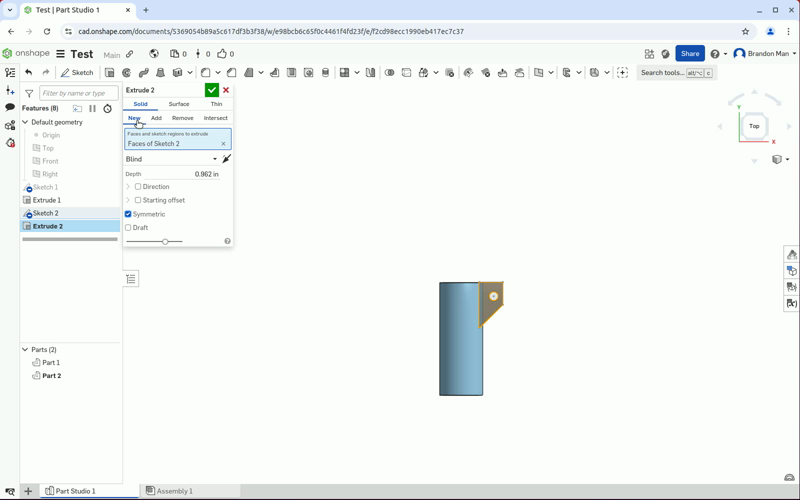
key(enter)
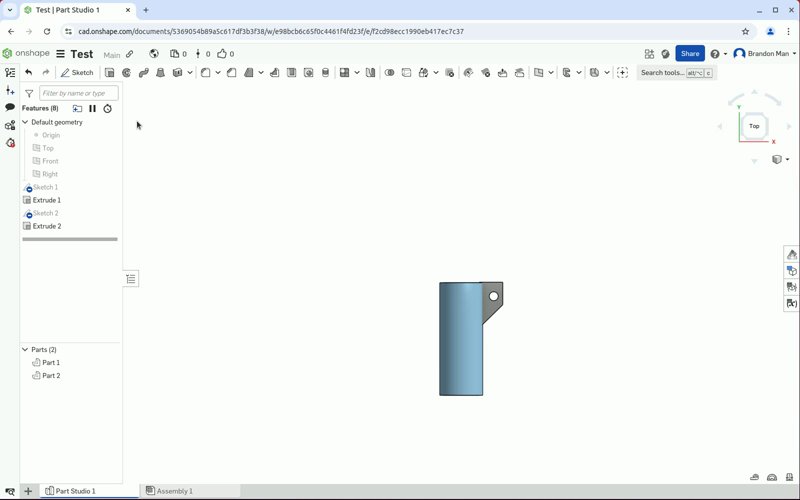
key(shift+h)
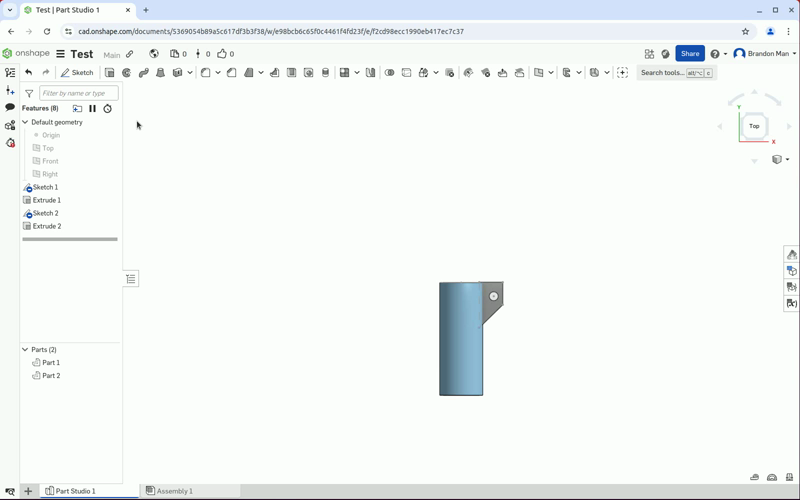
key(shift+h)
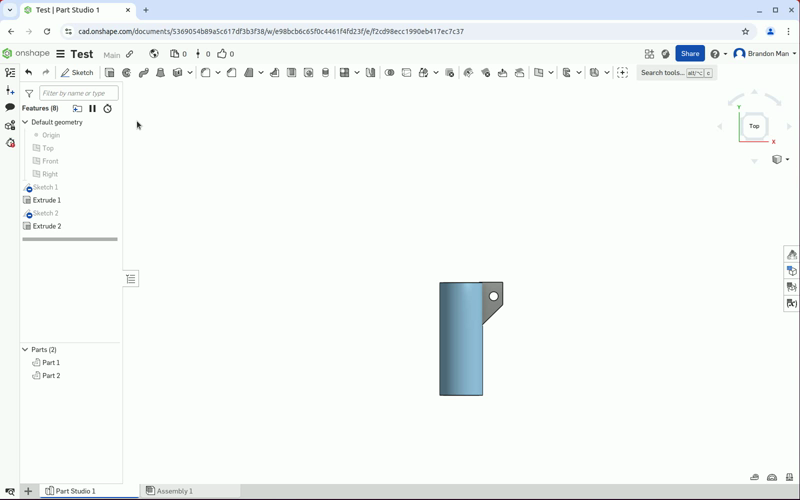
mouse_move(73, 189)
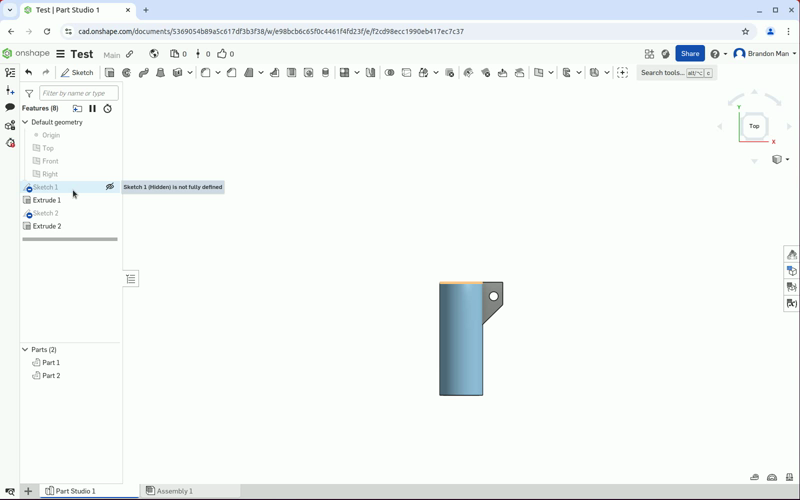
click(73, 189)
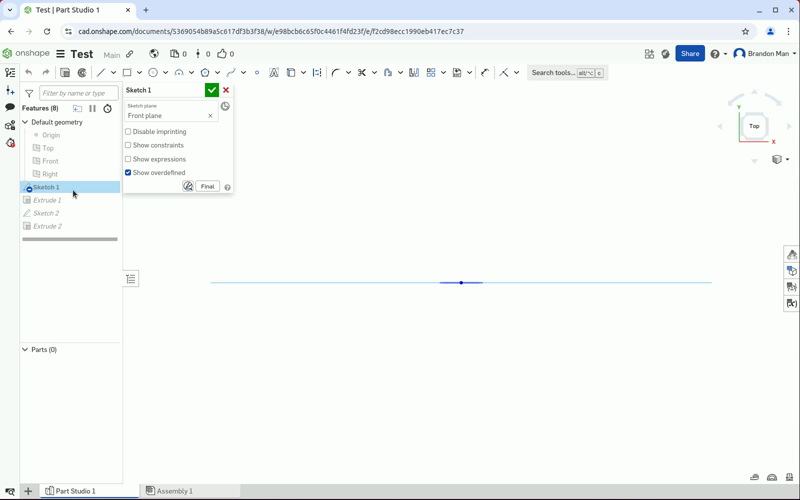
mouse_move(229, 92)
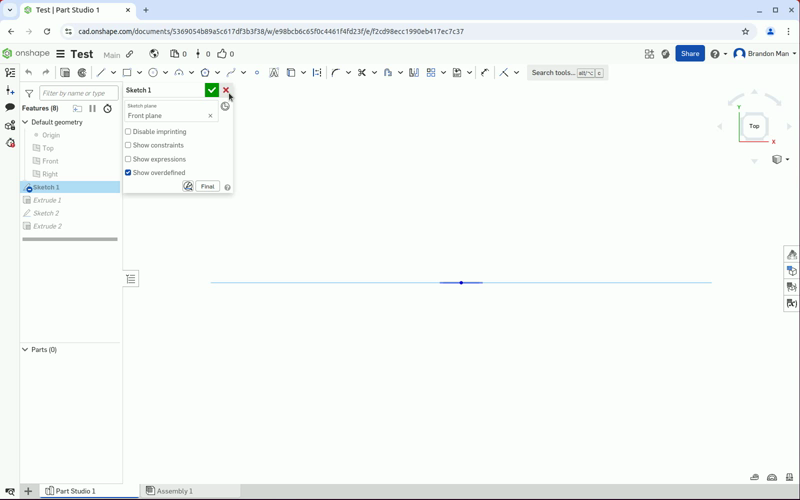
click(229, 92)
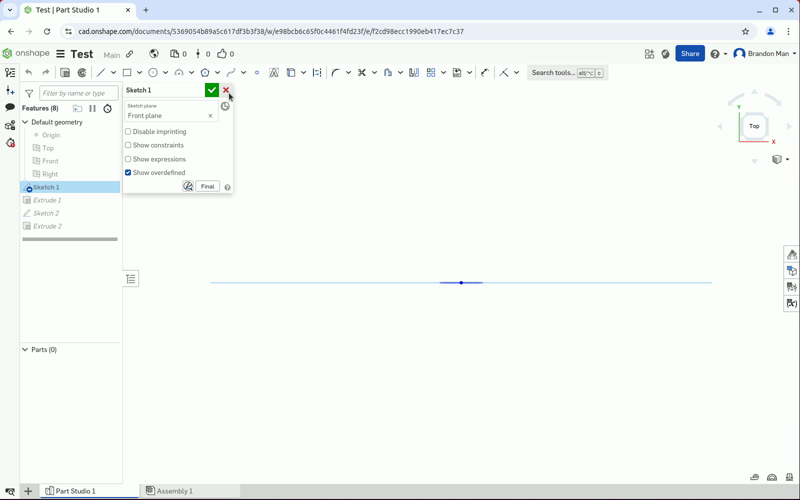
key(shift+s)
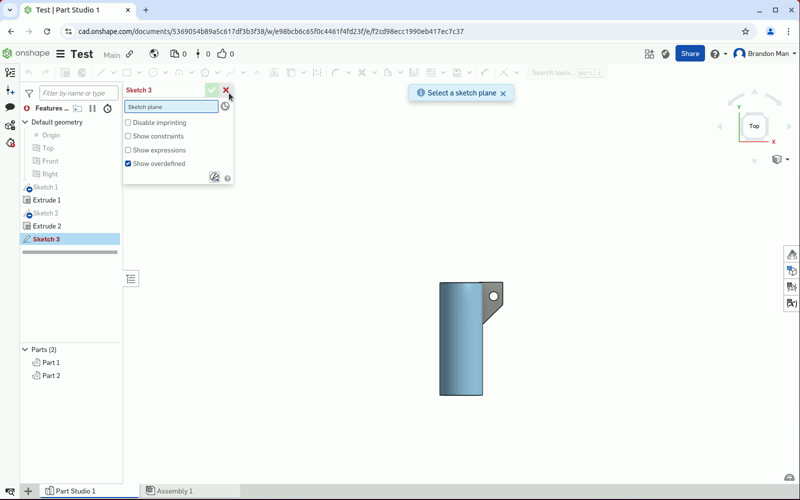
mouse_move(73, 150)
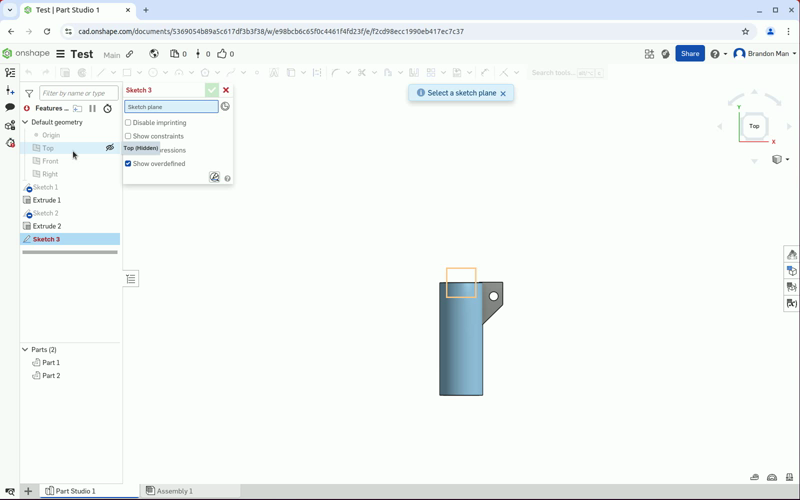
click(73, 150)
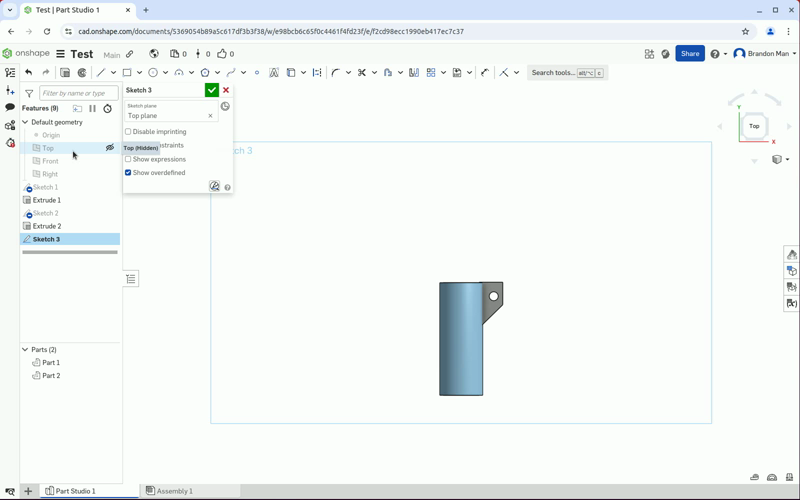
mouse_move(73, 352)
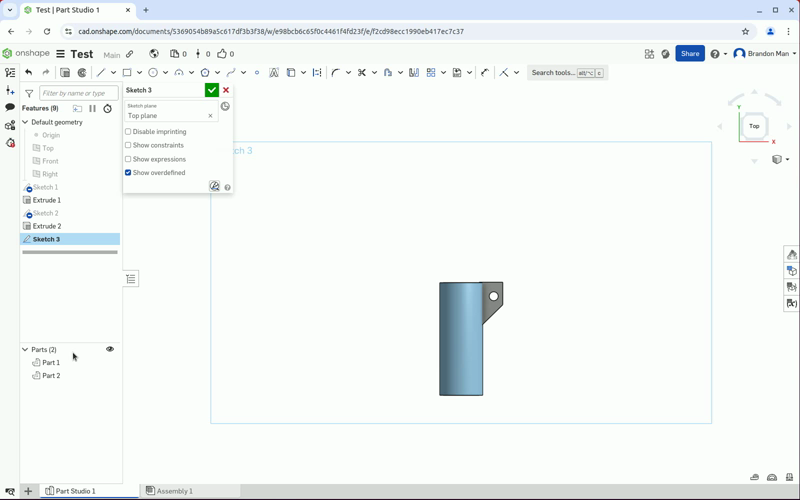
key(y)
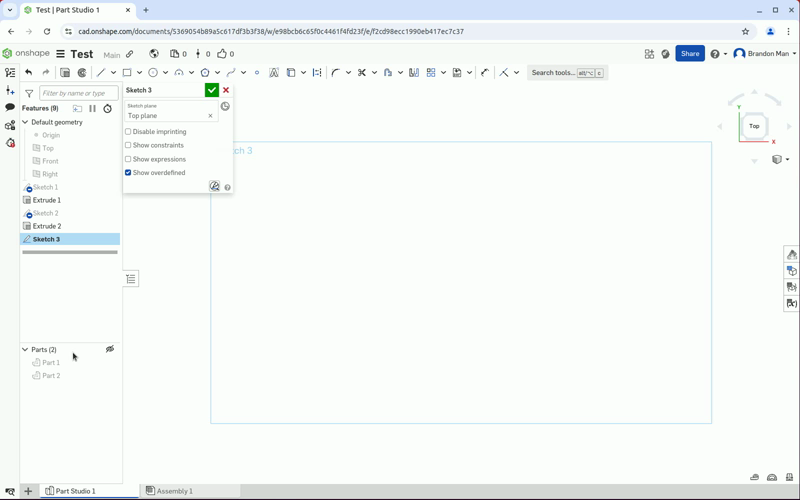
key(l)
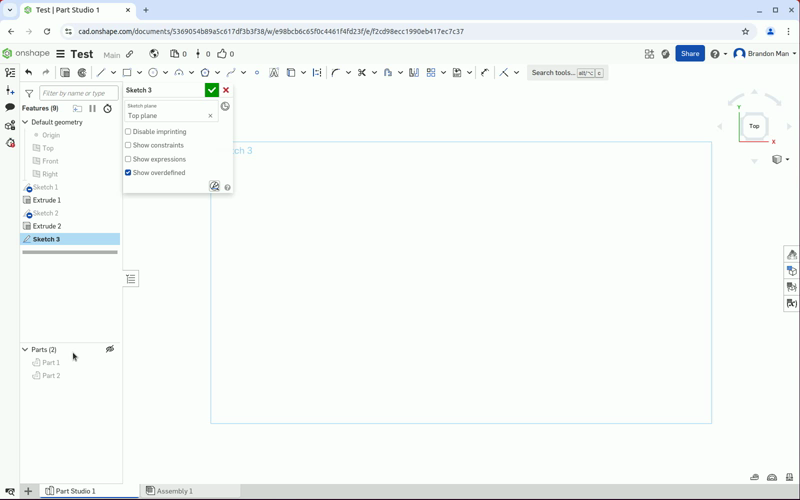
key_down(shift)
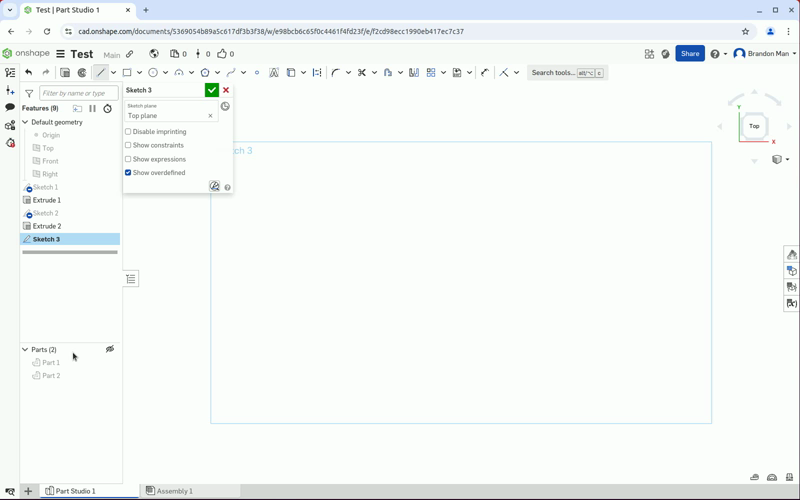
mouse_move(479, 395)
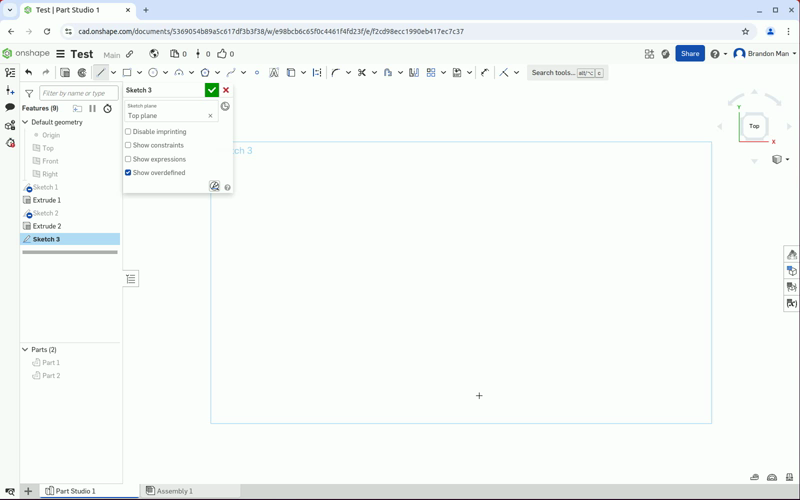
click(479, 395)
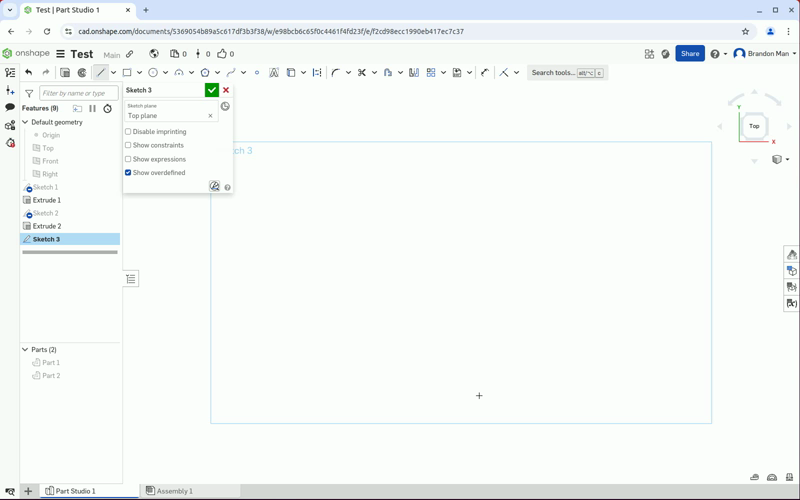
key_up(shift)
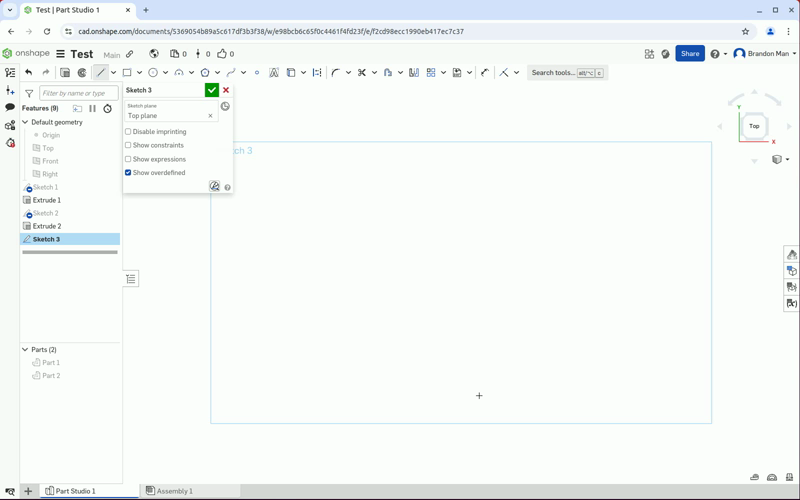
key_down(shift)
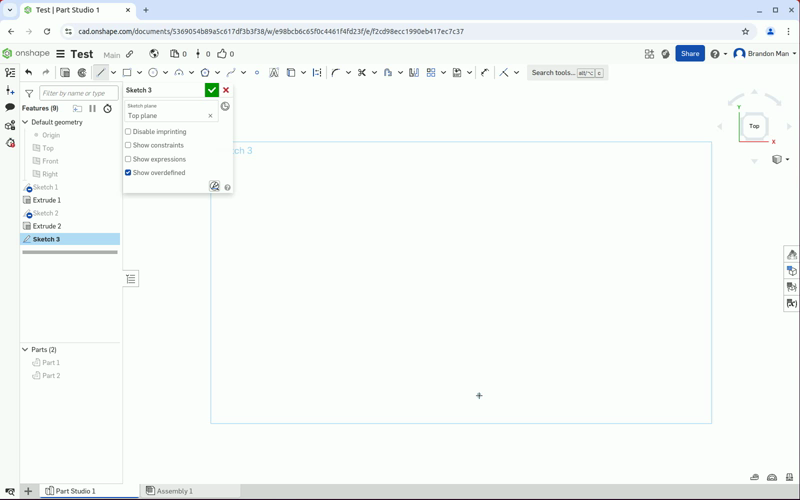
mouse_move(509, 395)
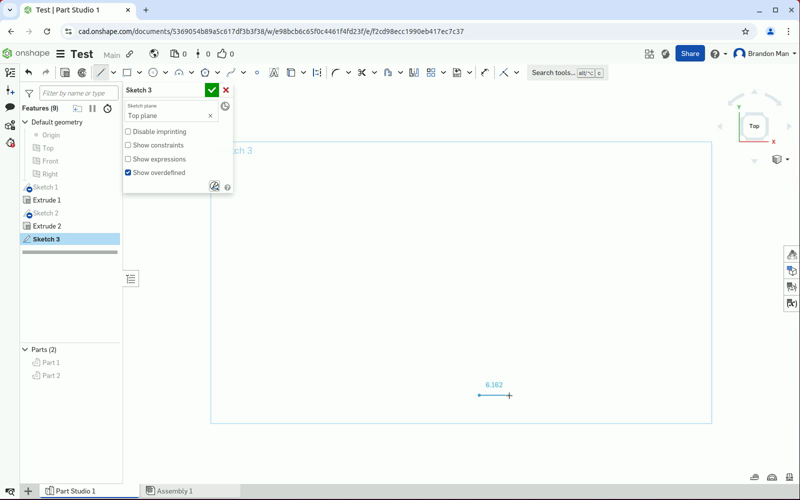
mouse_move(502, 395)
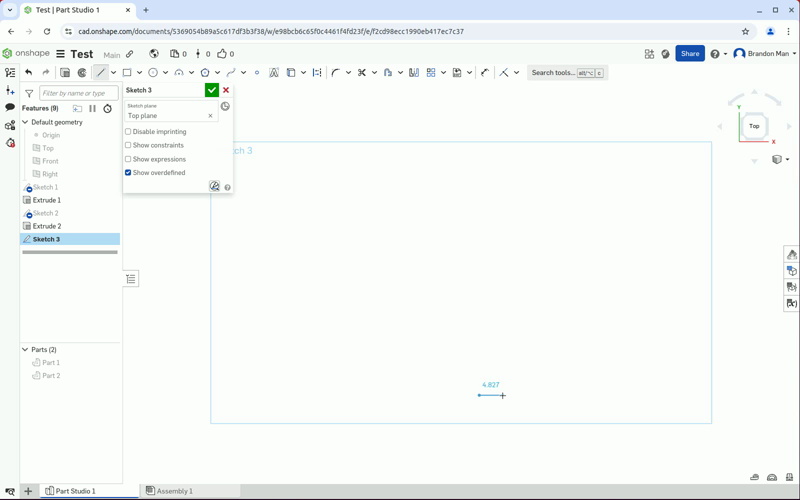
click(502, 395)
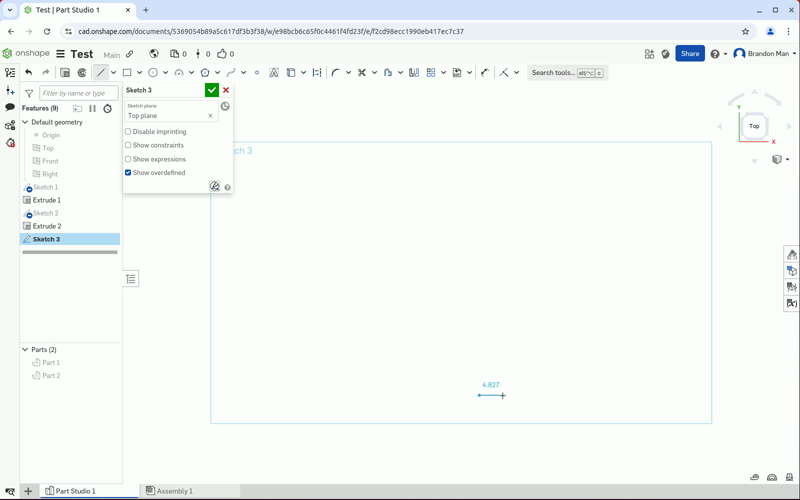
key_up(shift)
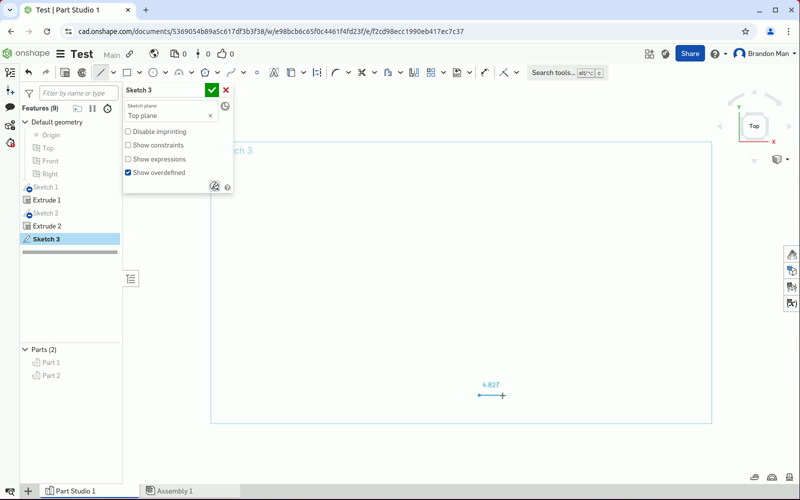
key_down(shift)
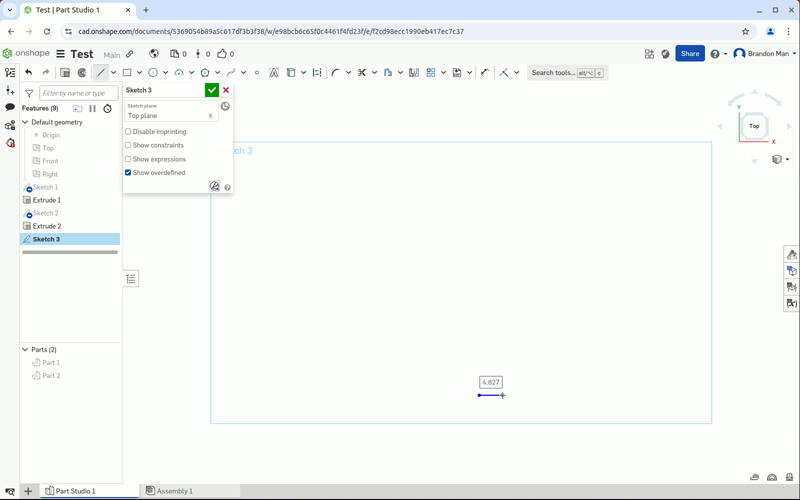
mouse_move(532, 395)
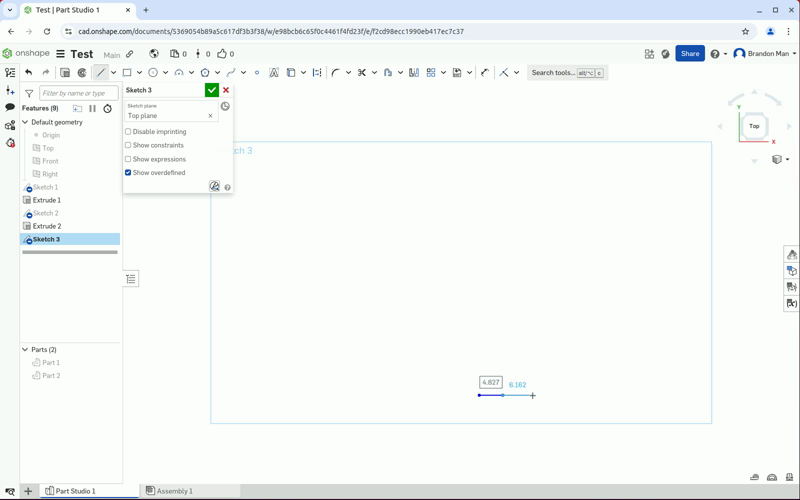
mouse_move(502, 372)
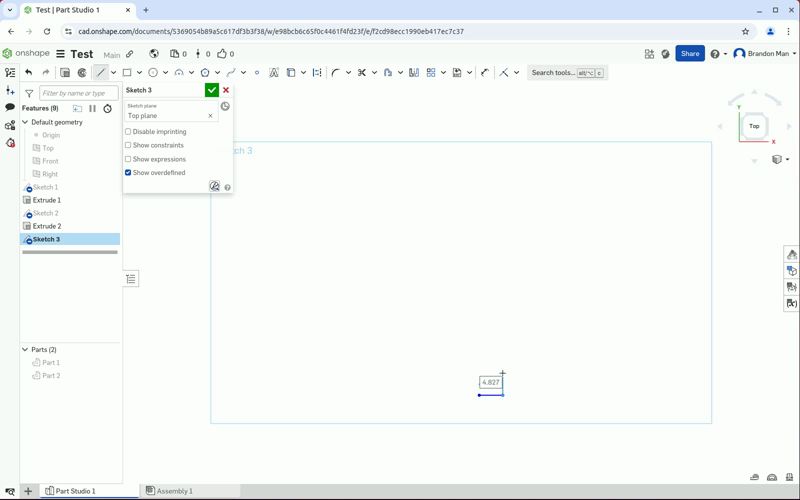
click(502, 372)
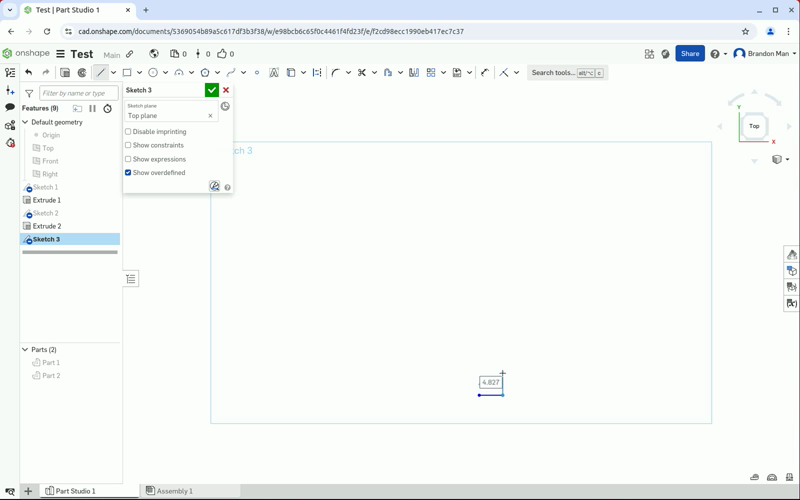
key_up(shift)
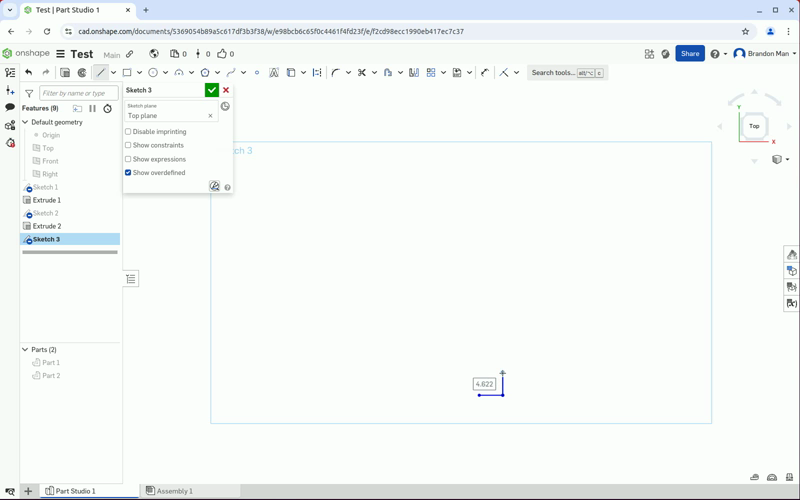
key_down(shift)
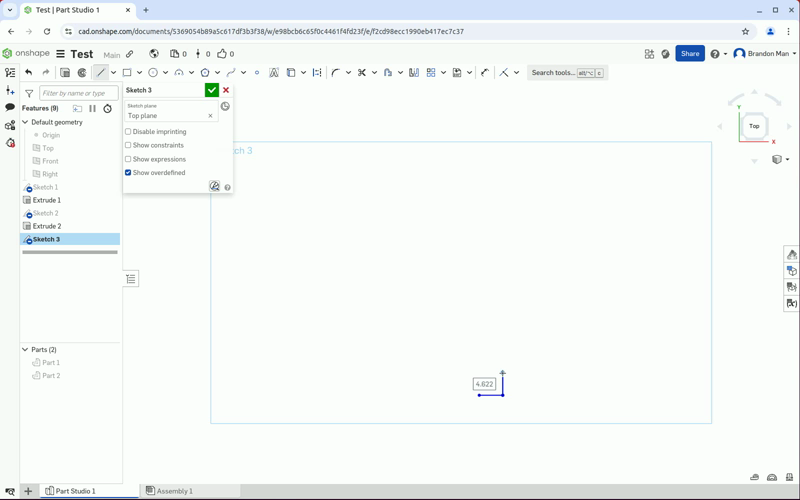
mouse_move(532, 372)
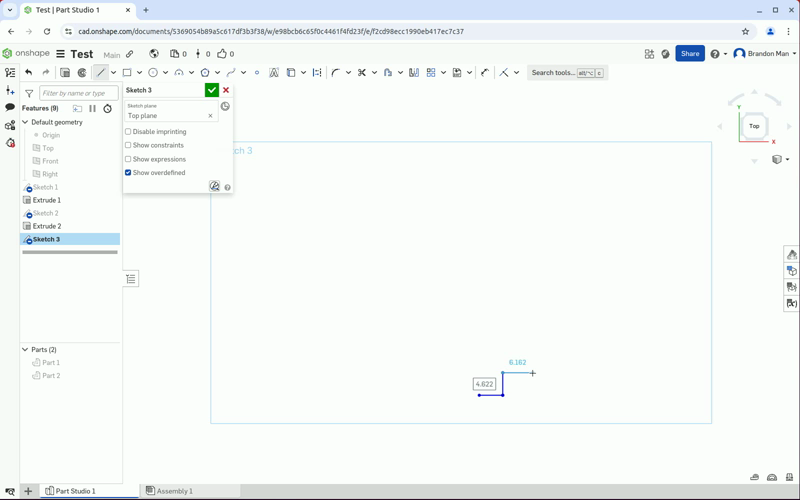
mouse_move(479, 350)
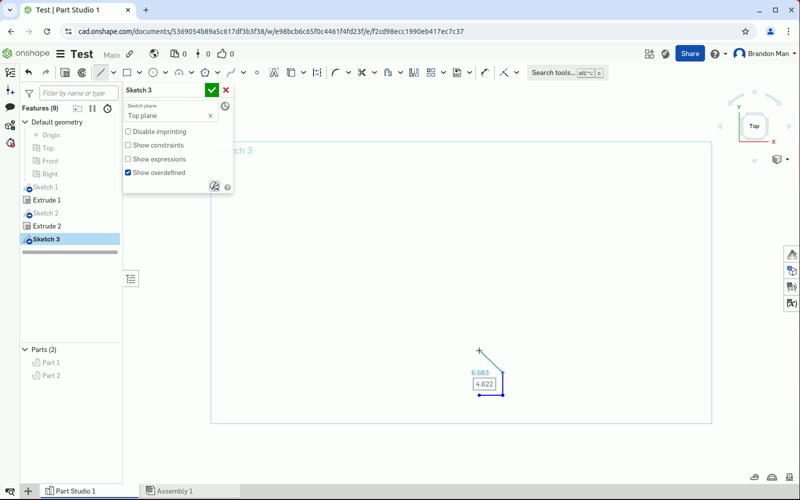
click(479, 350)
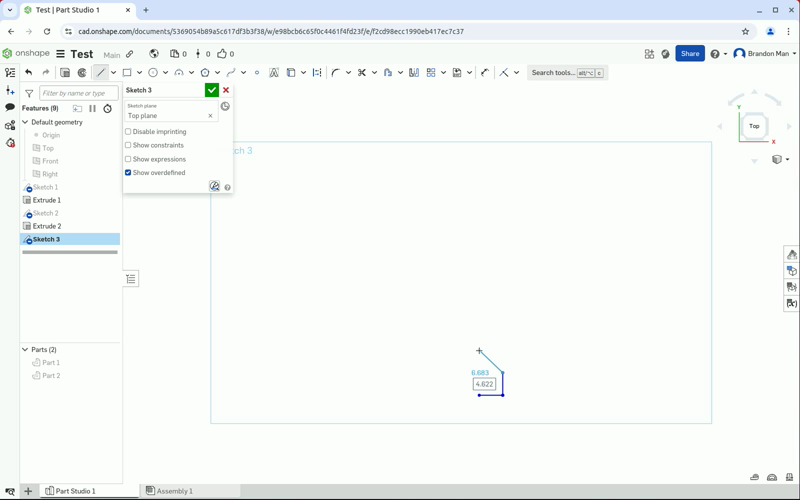
key_up(shift)
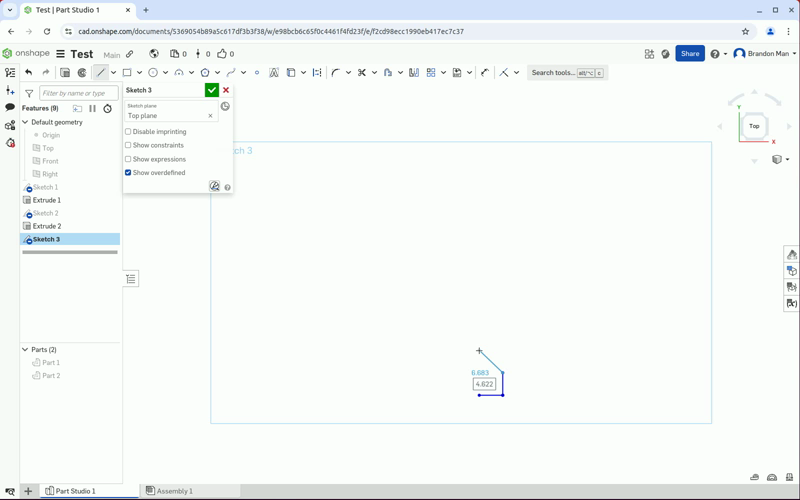
mouse_move(509, 350)
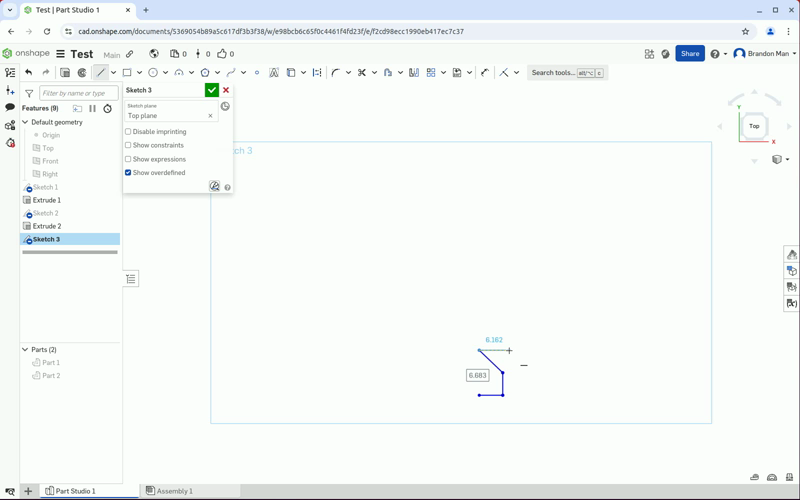
key_down(shift)
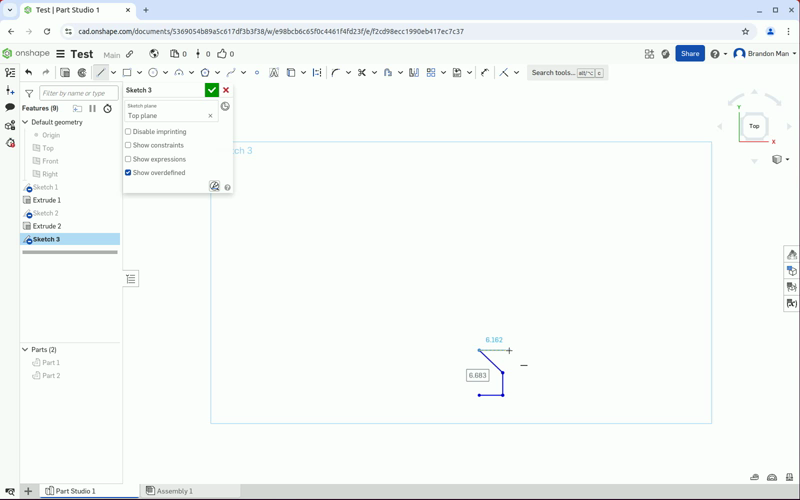
mouse_move(479, 395)
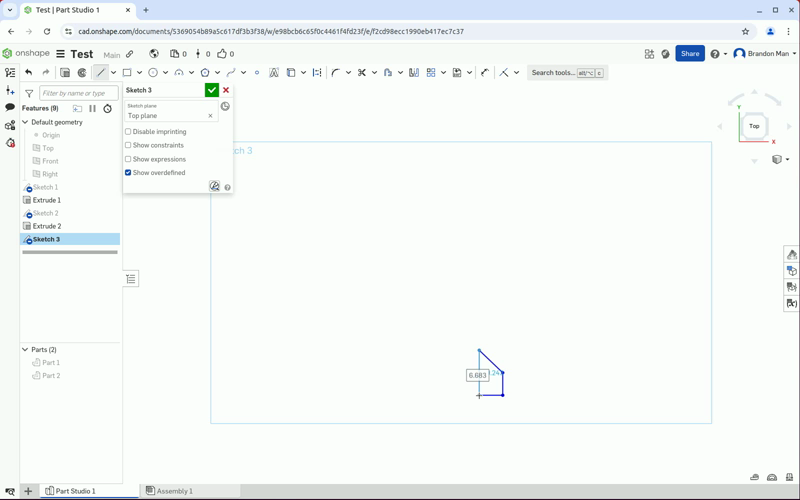
key_up(shift)
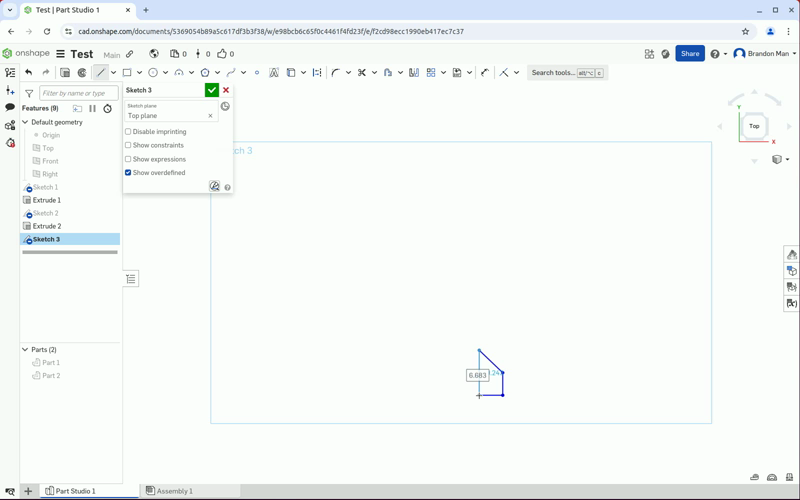
click(479, 395)
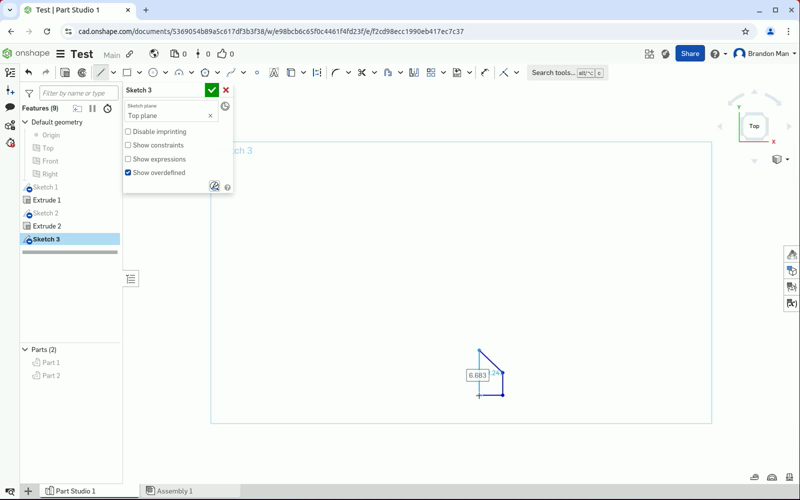
key(esc)
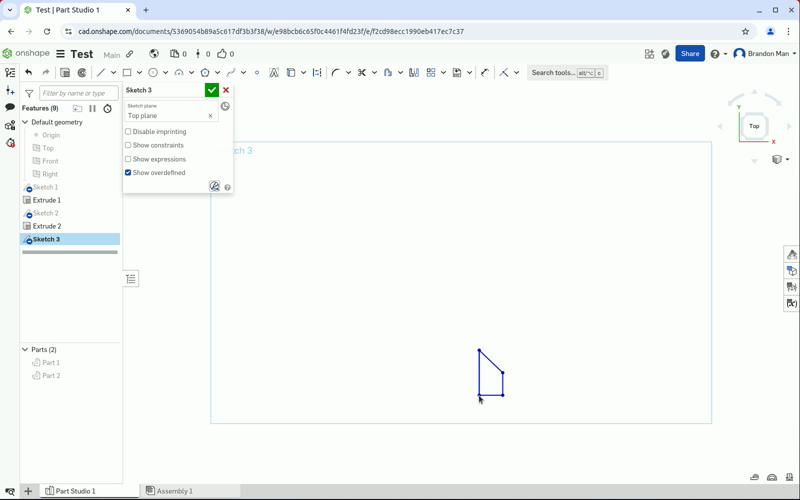
key(c)
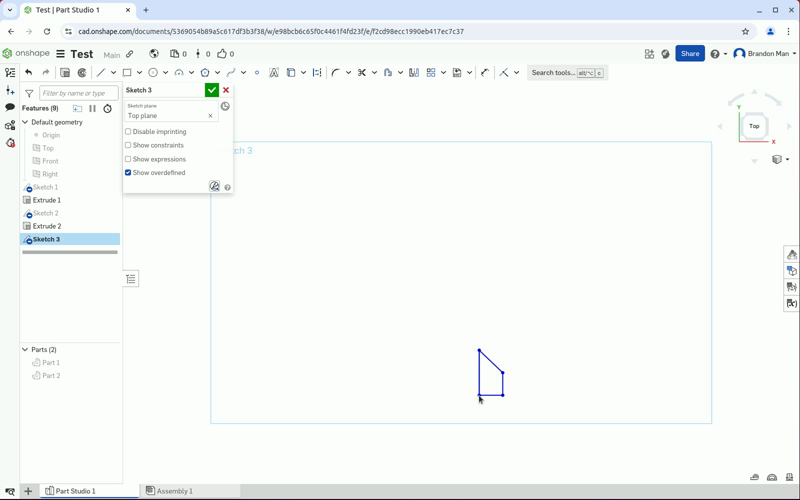
key_down(shift)
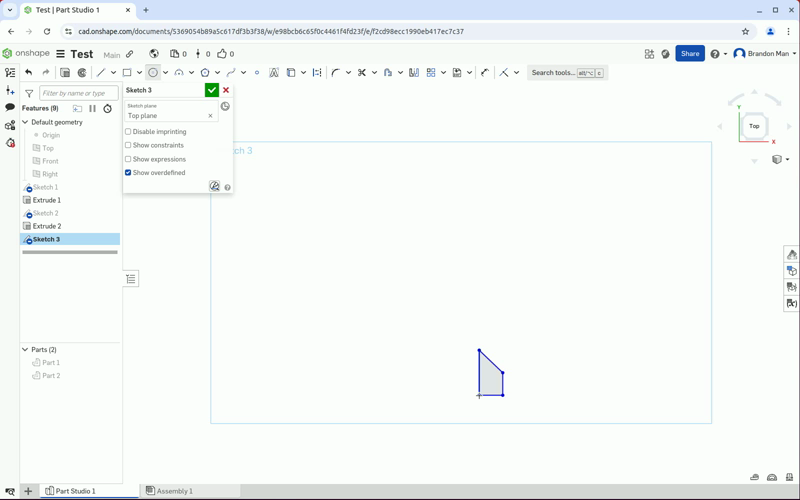
mouse_move(493, 381)
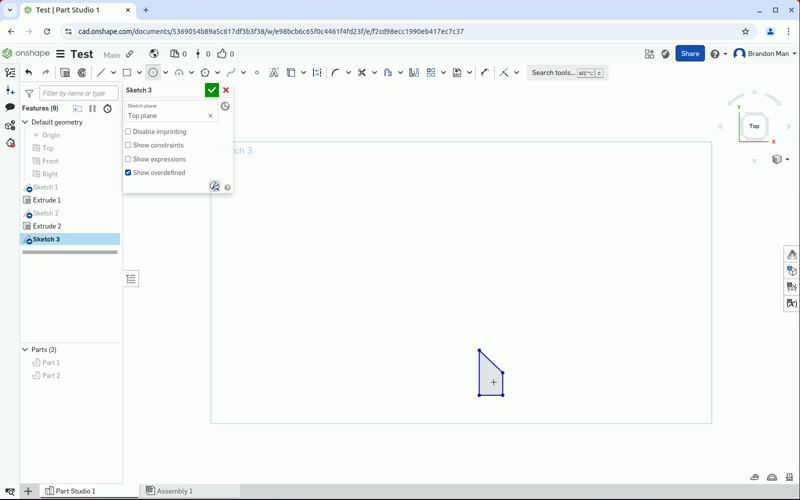
click(493, 381)
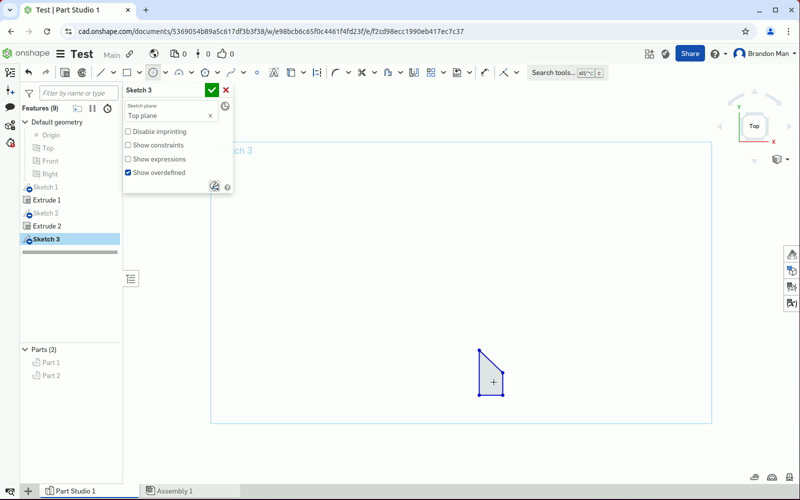
key_up(shift)
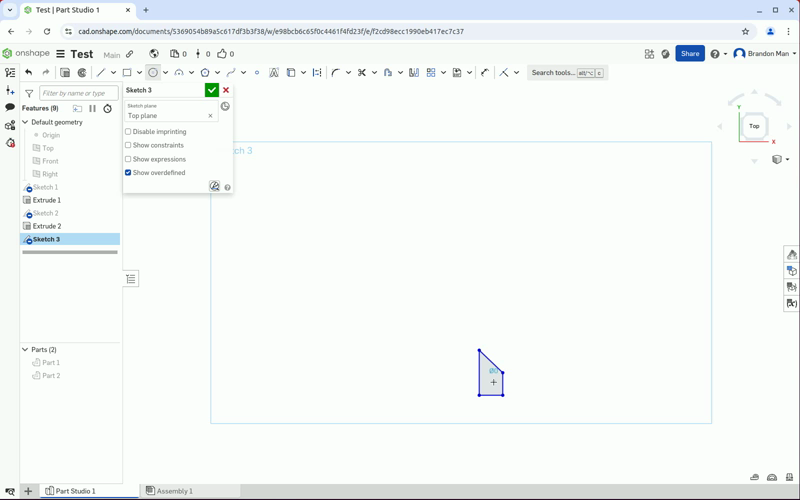
mouse_move(498, 381)
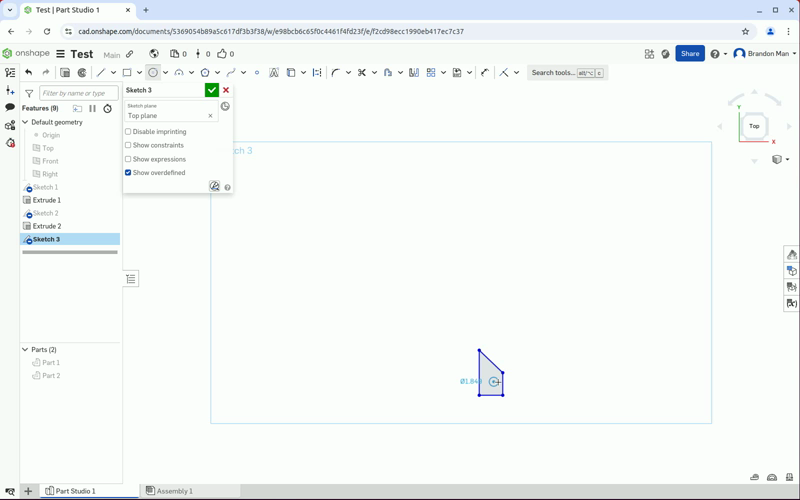
click(498, 381)
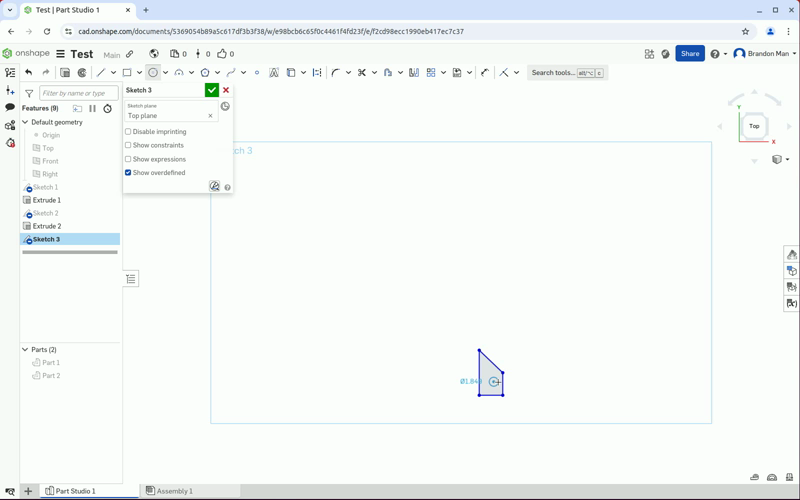
key(esc)
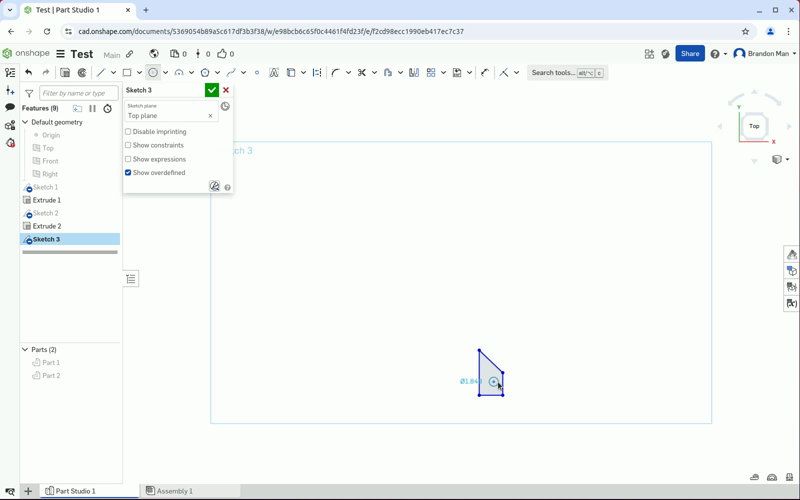
mouse_move(501, 387)
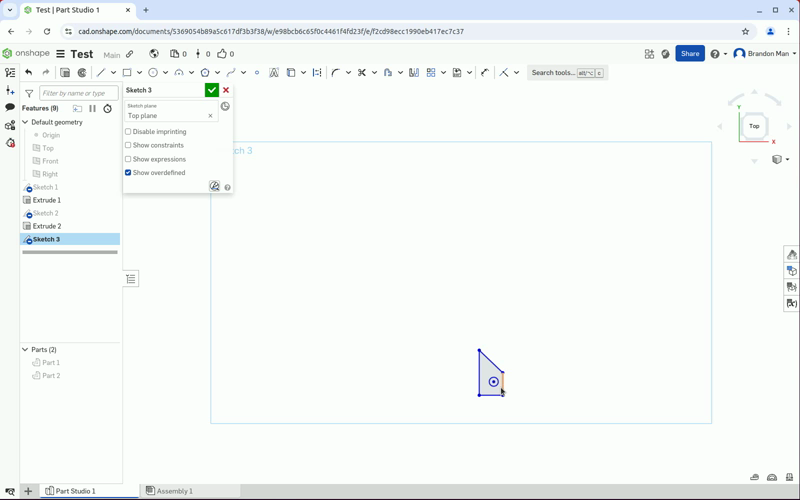
scroll(6)
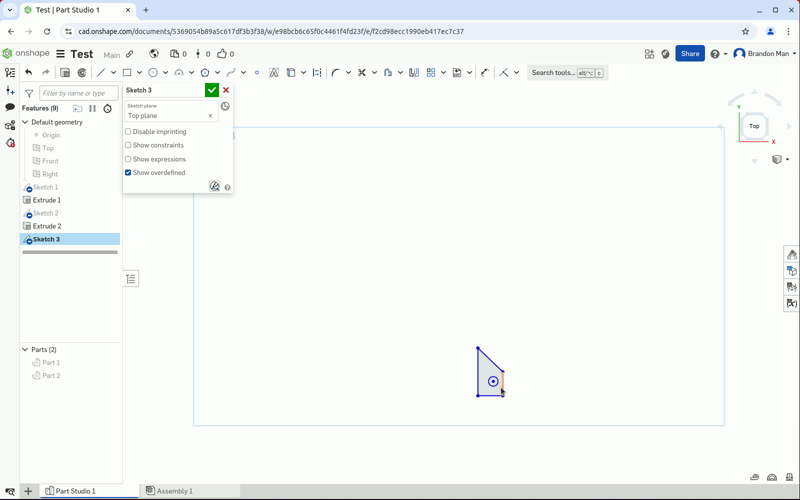
scroll(6)
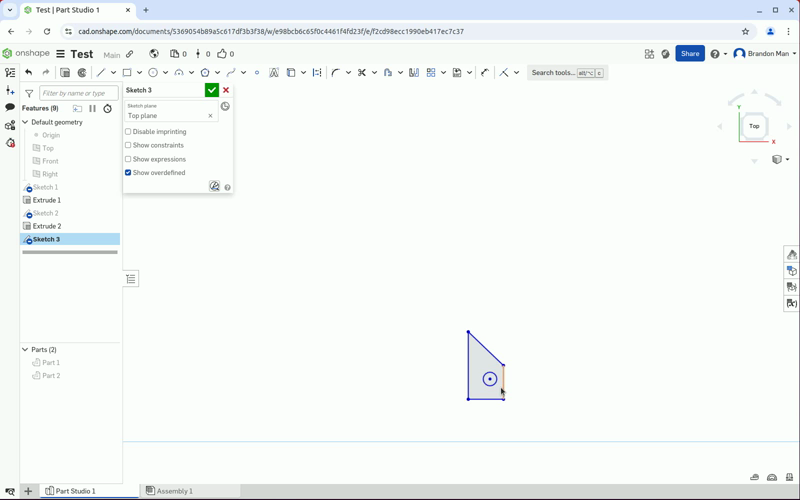
scroll(6)
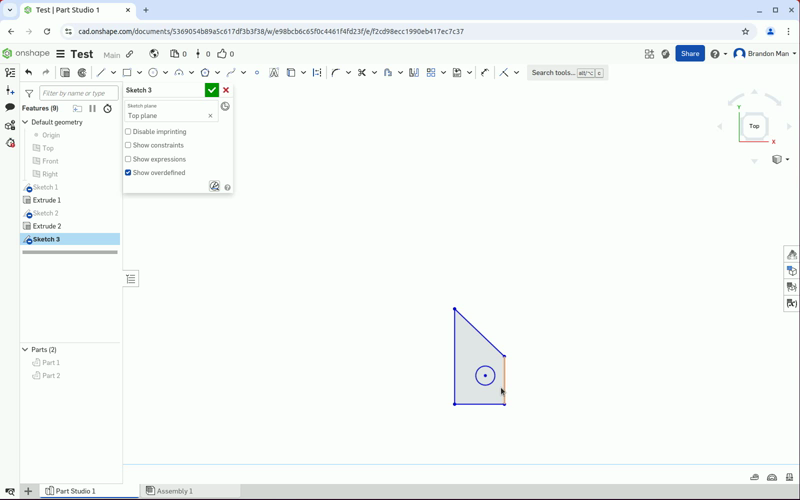
scroll(6)
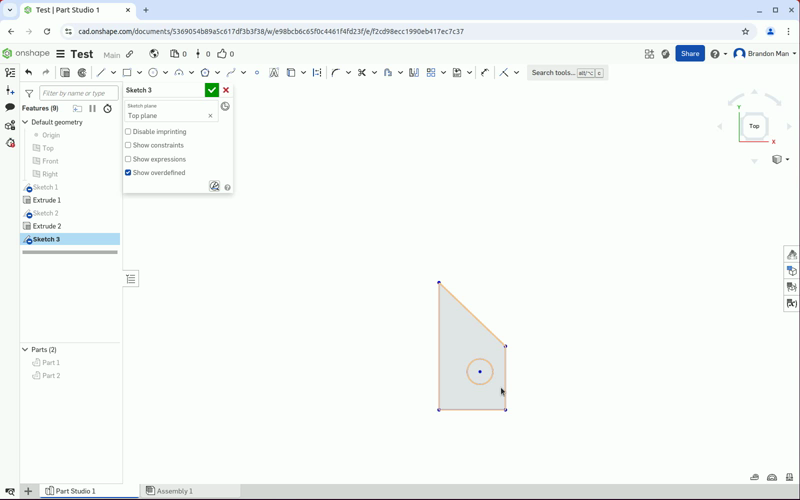
scroll(6)
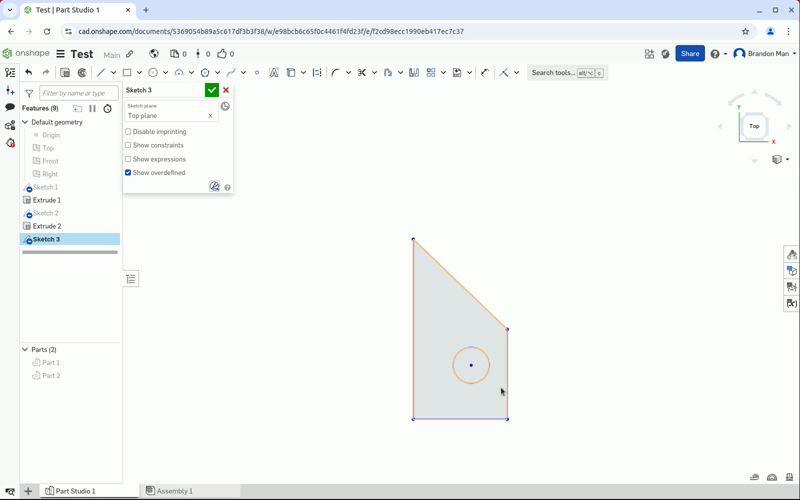
scroll(6)
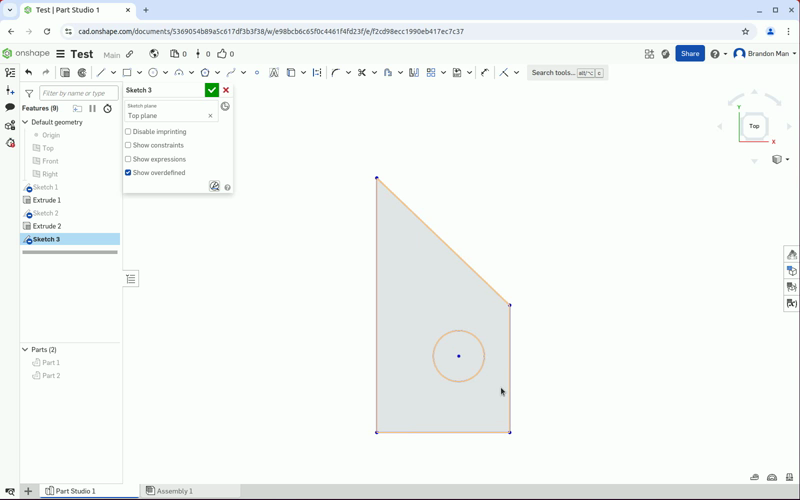
scroll(6)
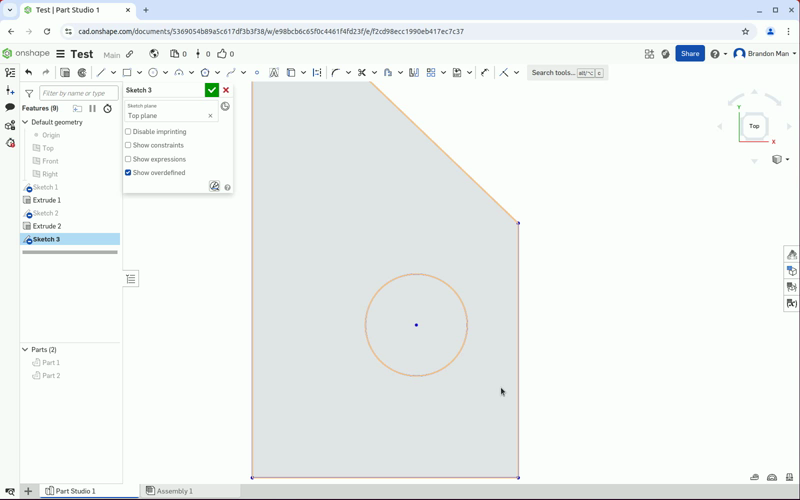
click(501, 387)
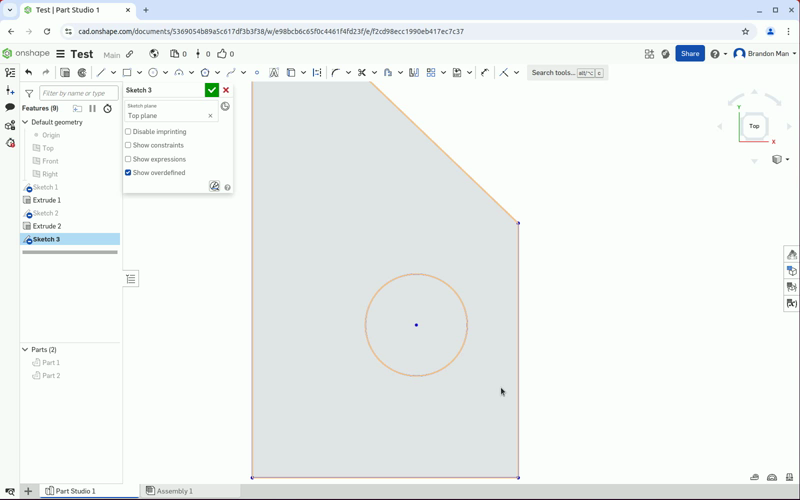
scroll(-6)
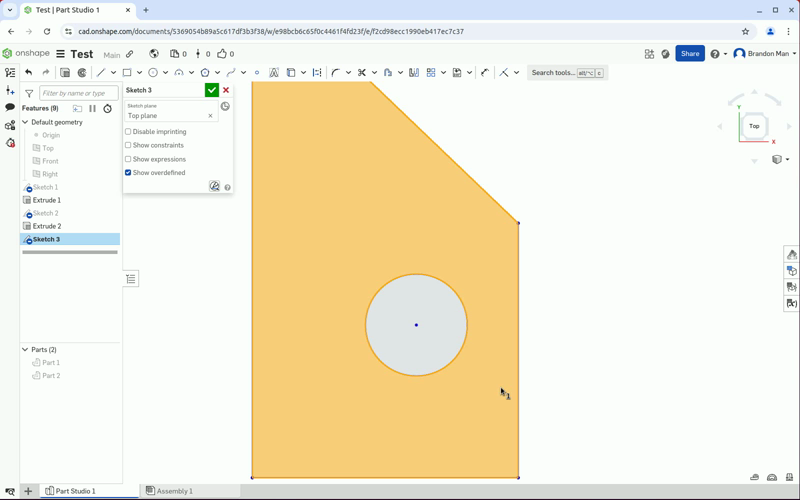
scroll(-6)
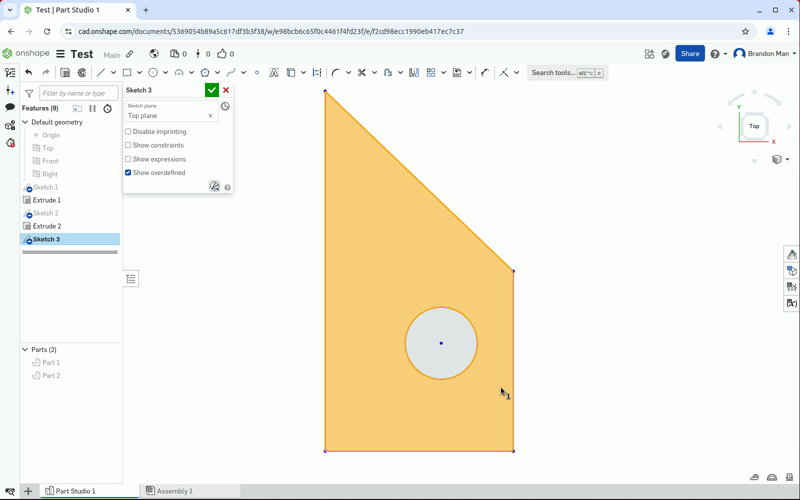
scroll(-6)
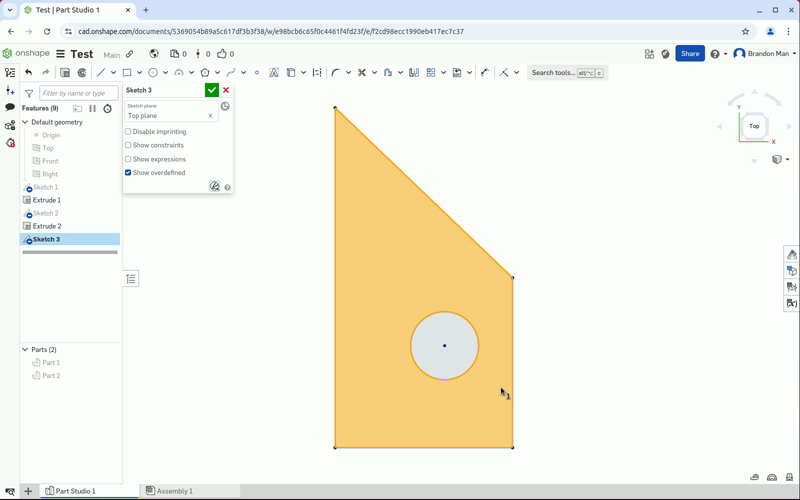
scroll(-6)
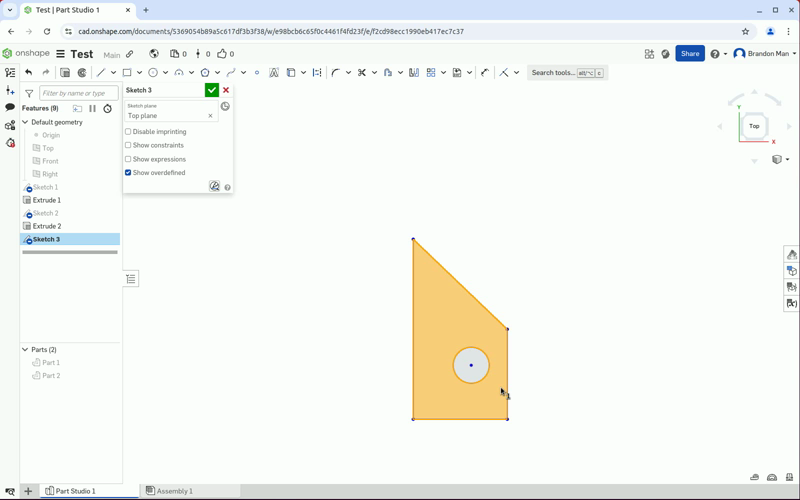
scroll(-6)
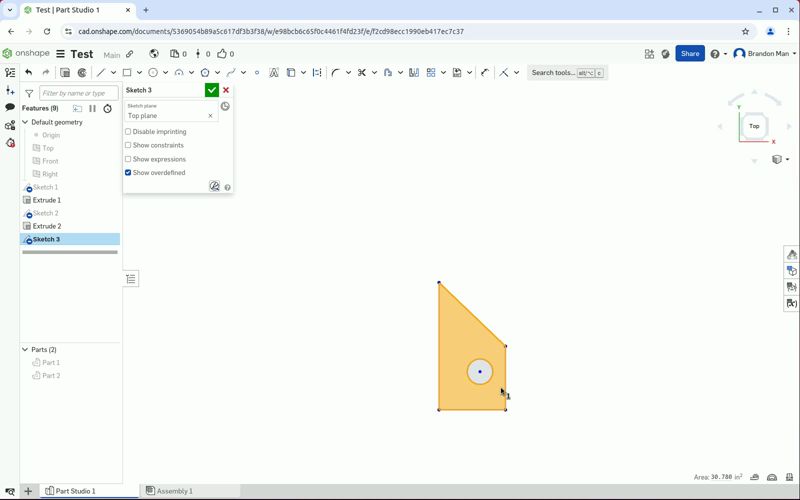
scroll(-6)
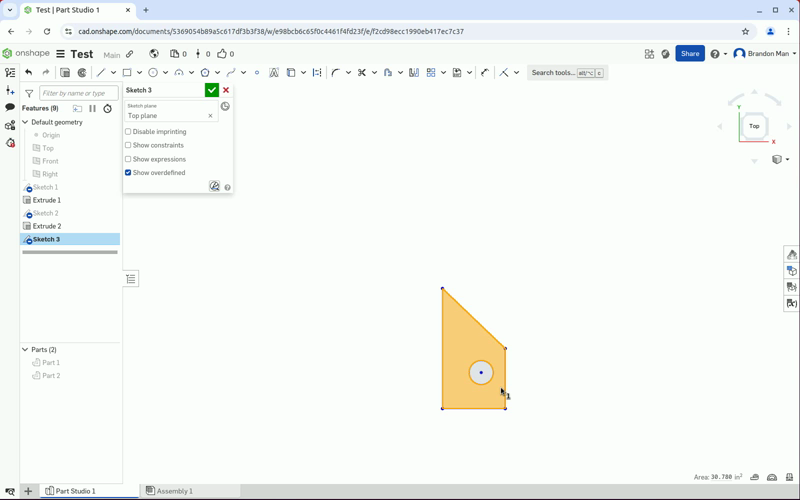
scroll(-6)
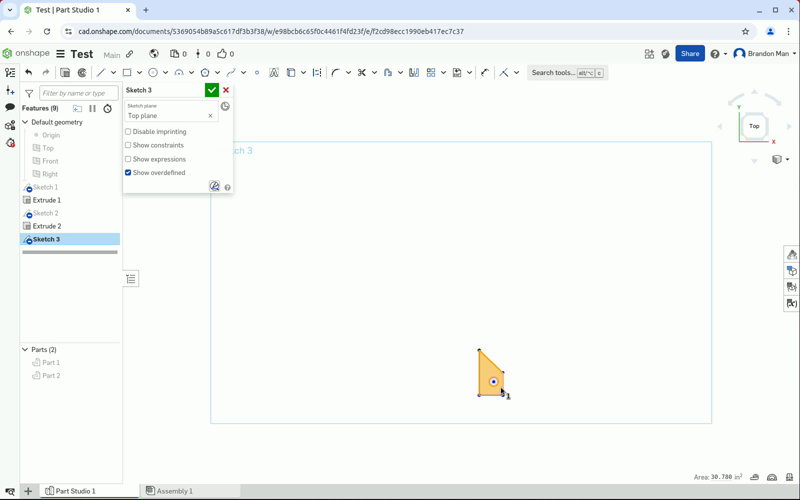
mouse_move(73, 352)
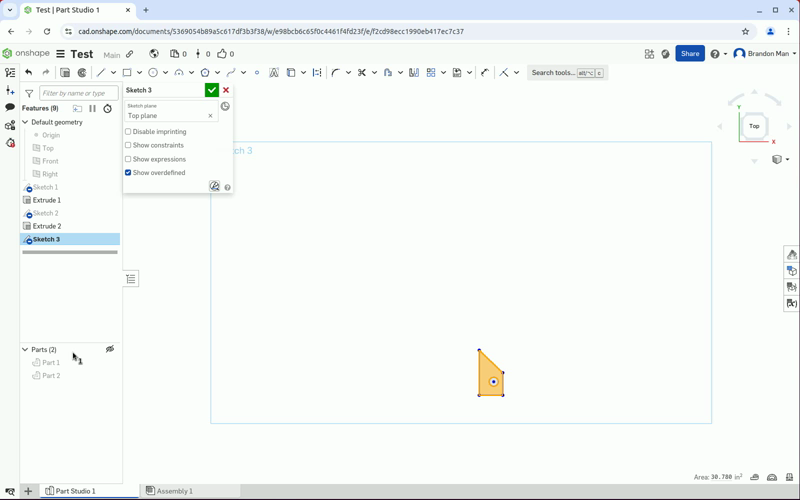
key(shift+y)
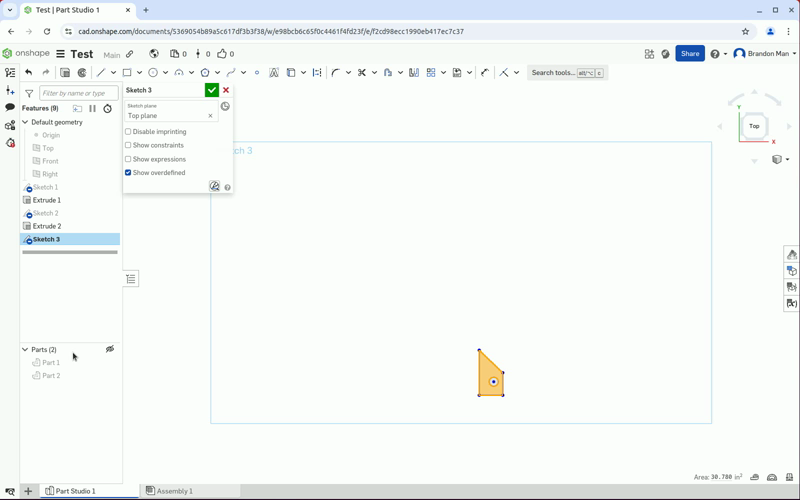
key(shift+e)
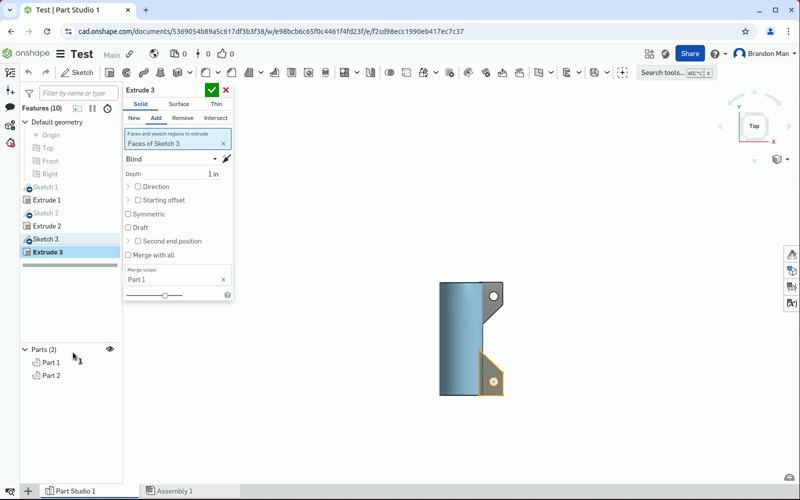
mouse_move(143, 106)
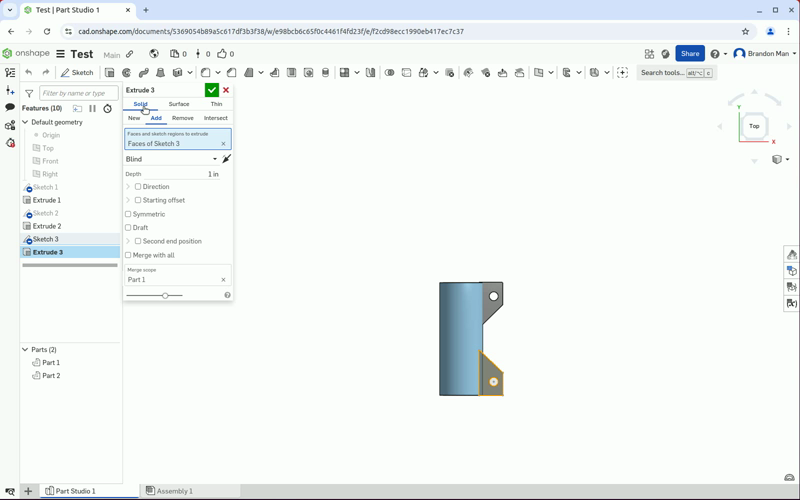
click(143, 106)
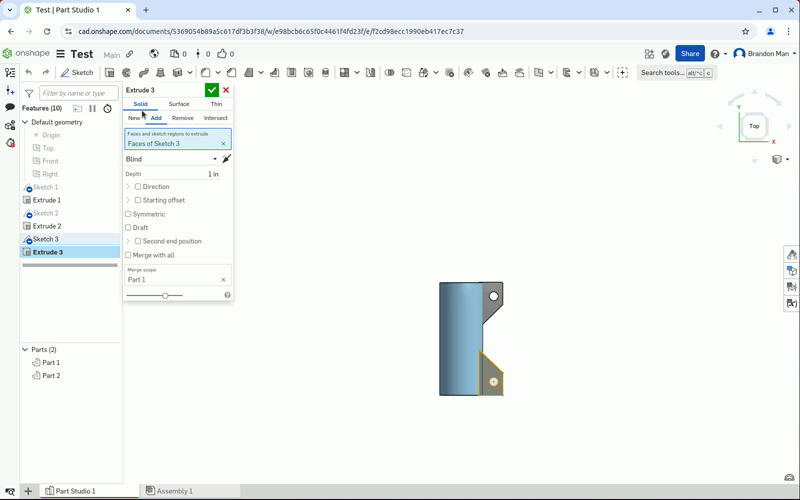
mouse_move(137, 120)
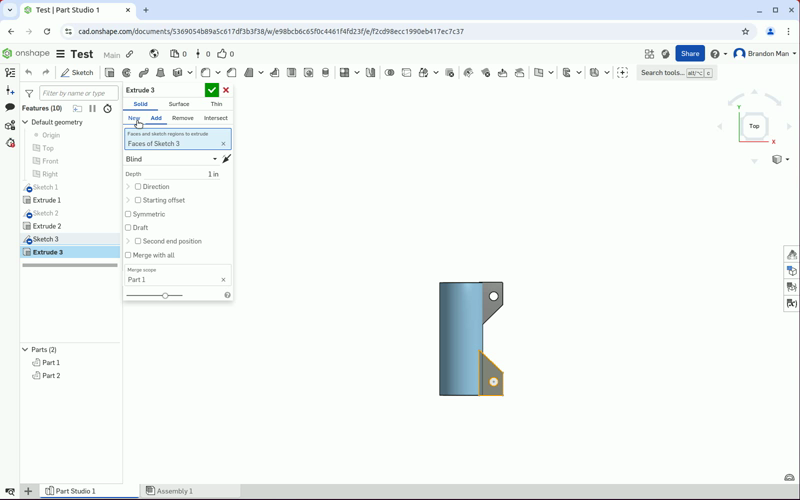
click(137, 120)
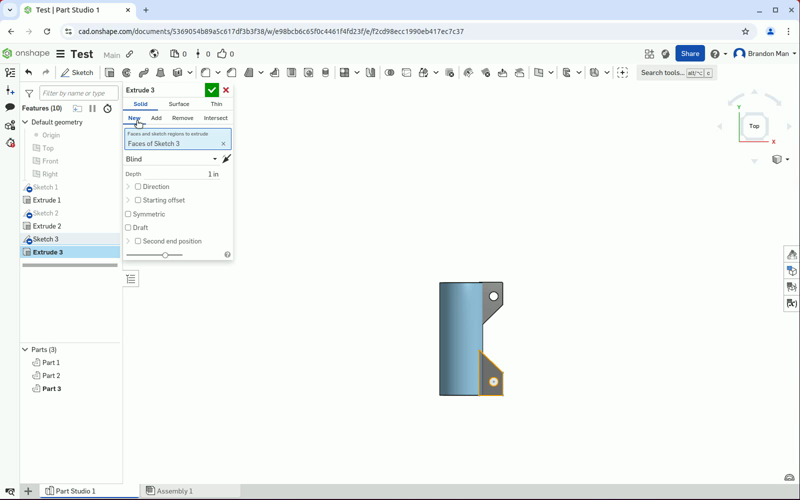
key(tab, 4)
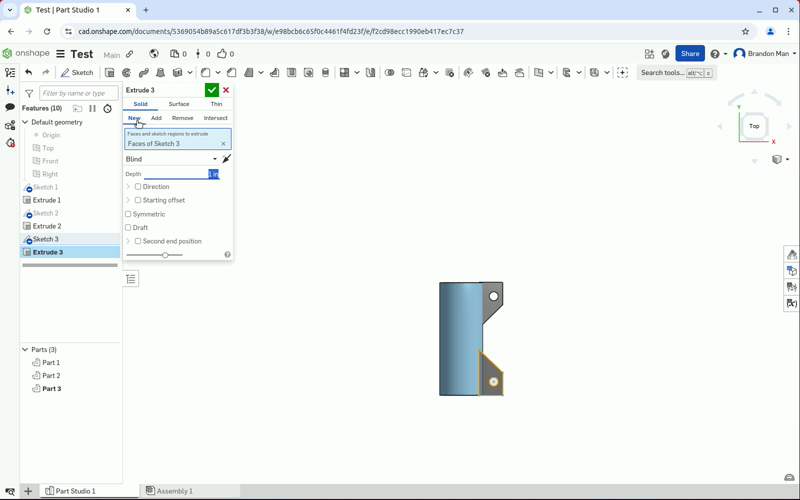
text(0.962)
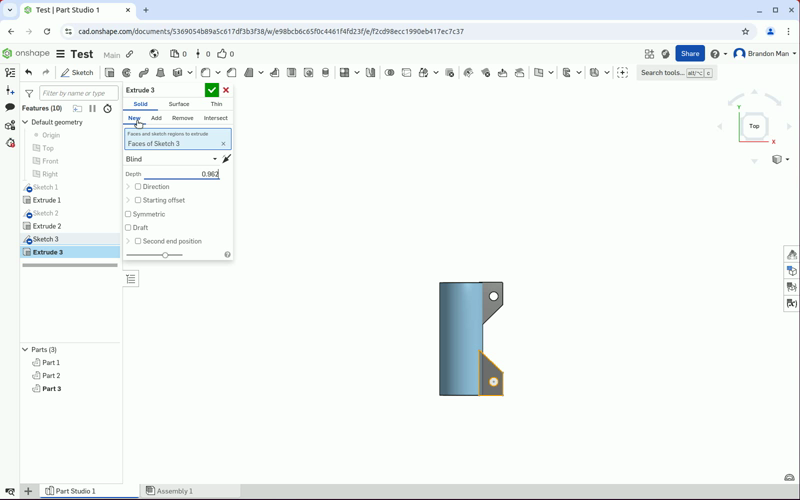
key(tab, 3)
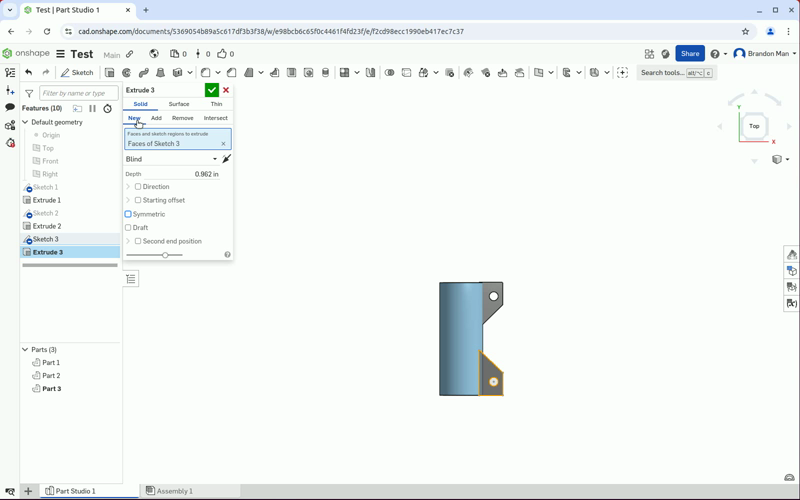
key(space)
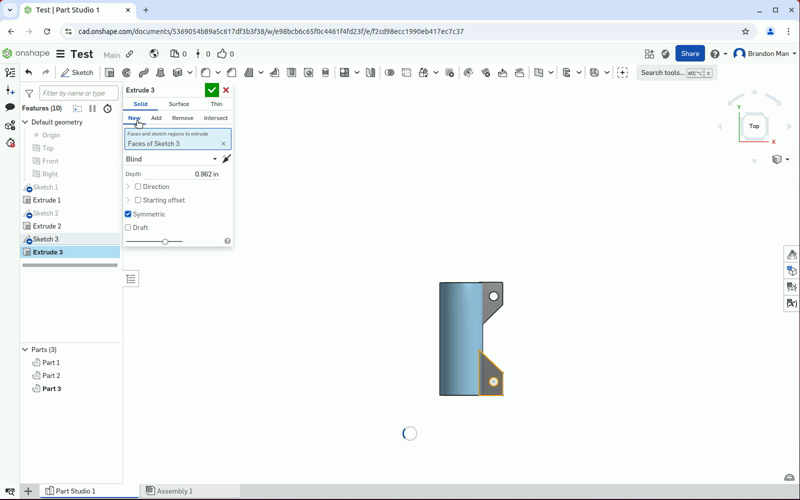
key(enter)
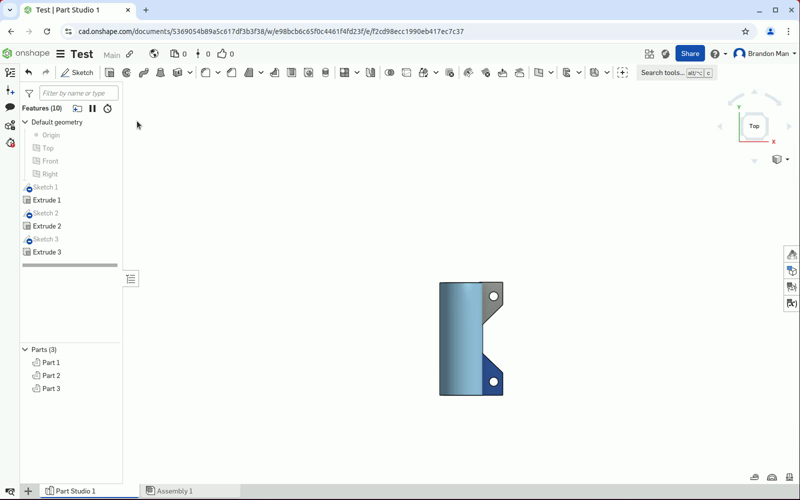
key(shift+h)
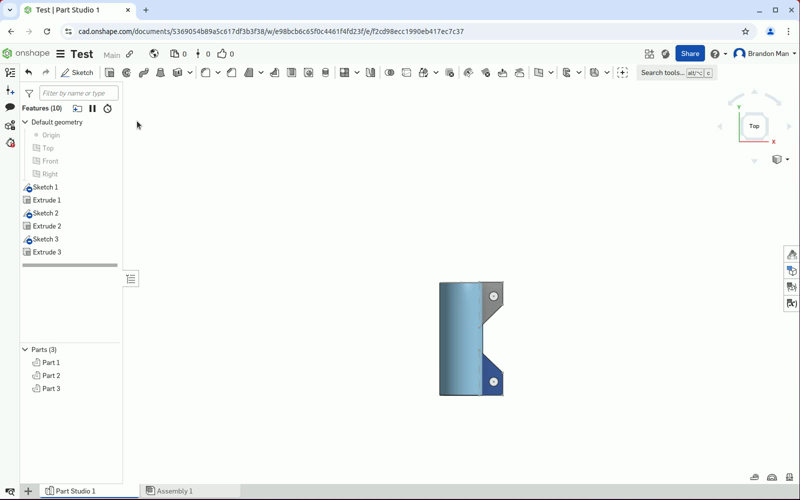
key(shift+h)
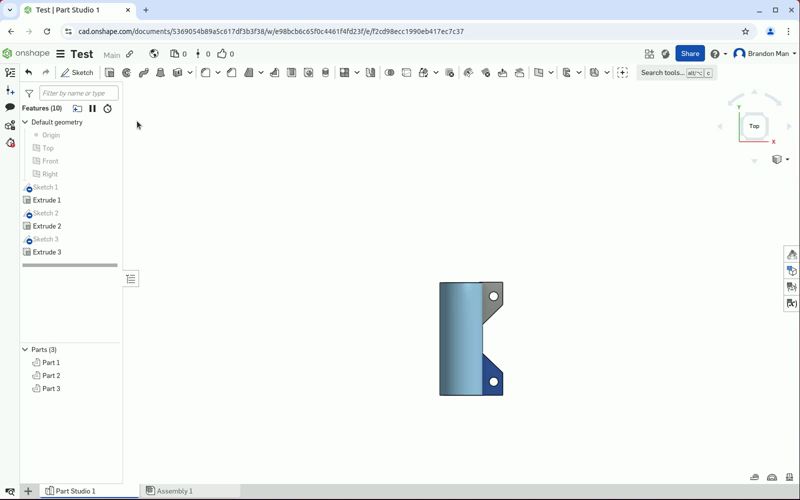
mouse_move(73, 189)
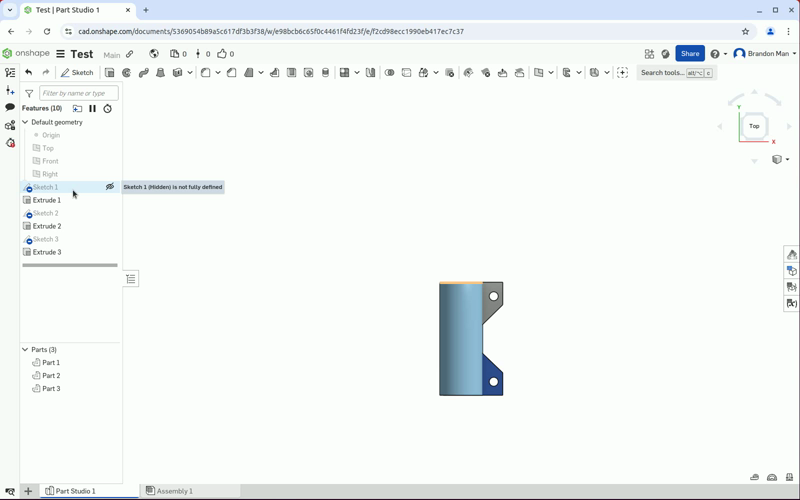
click(73, 189)
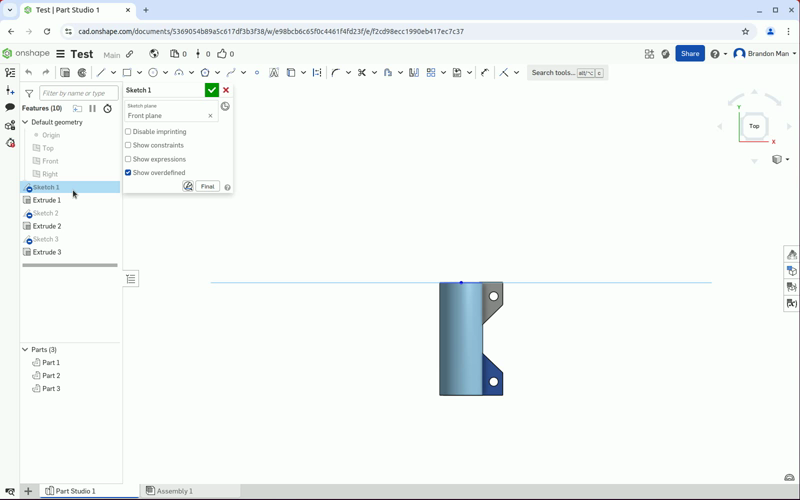
mouse_move(229, 92)
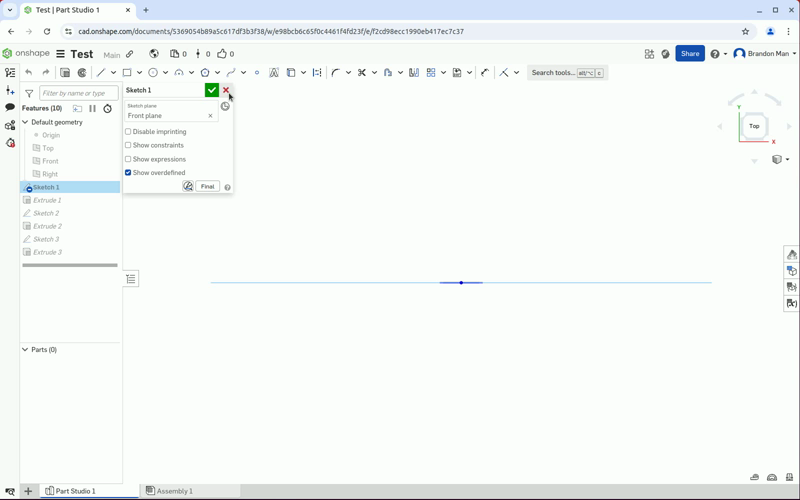
click(229, 92)
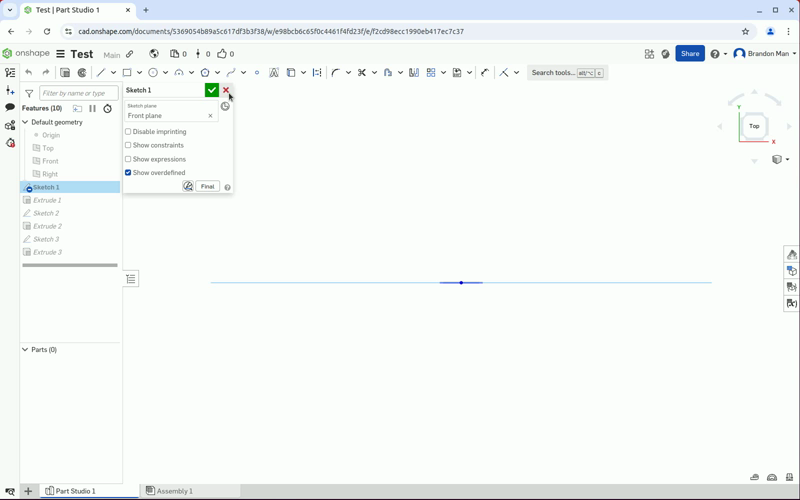
key(shift+s)
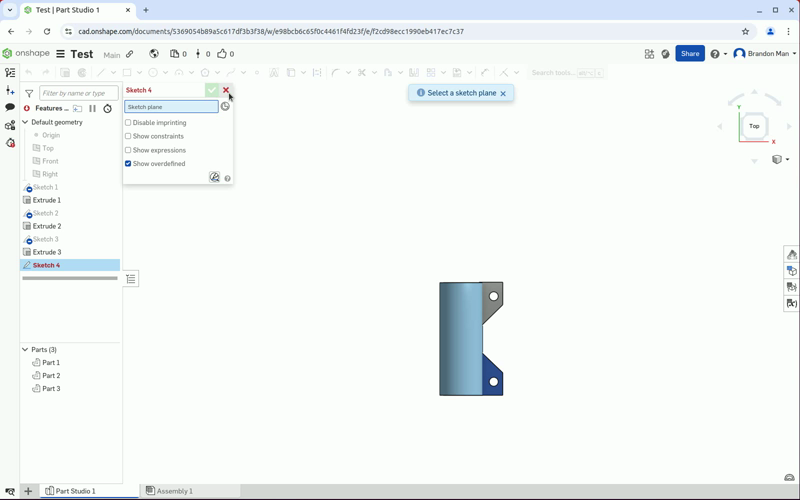
mouse_move(73, 150)
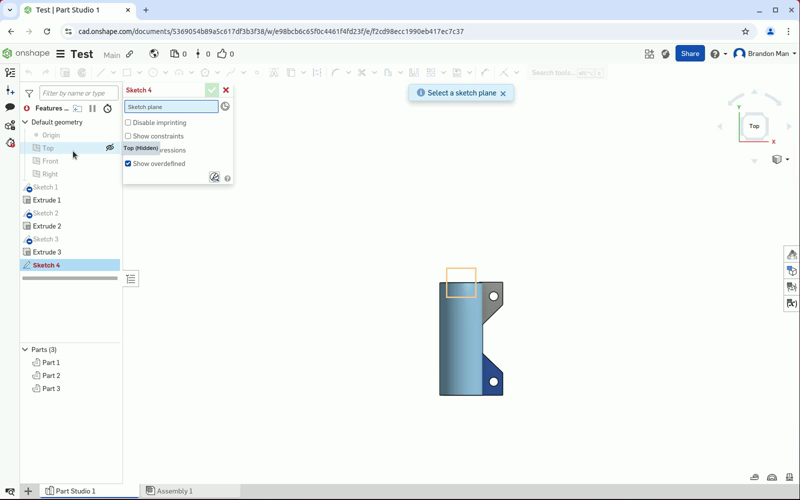
click(73, 150)
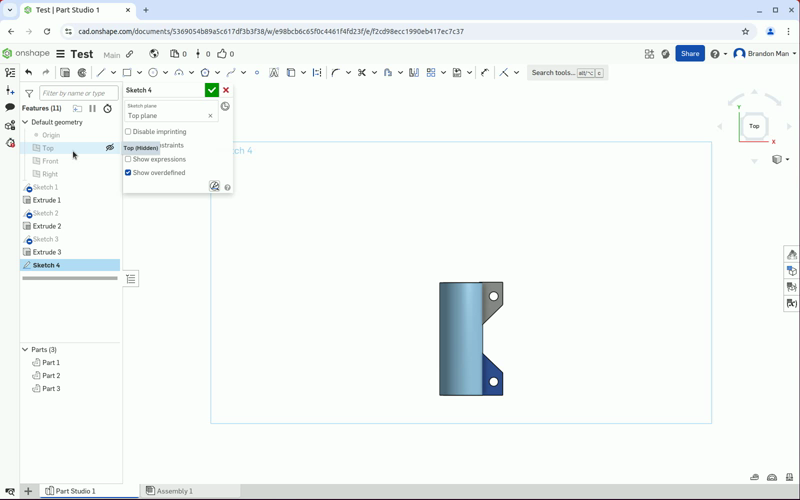
mouse_move(73, 352)
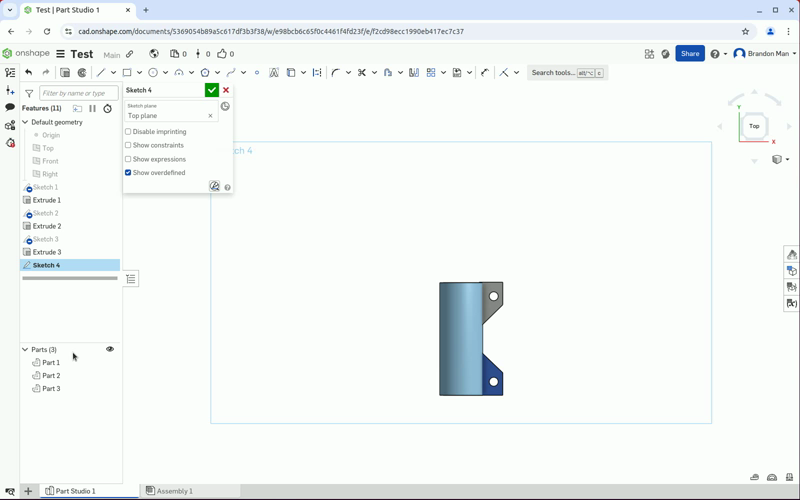
key(y)
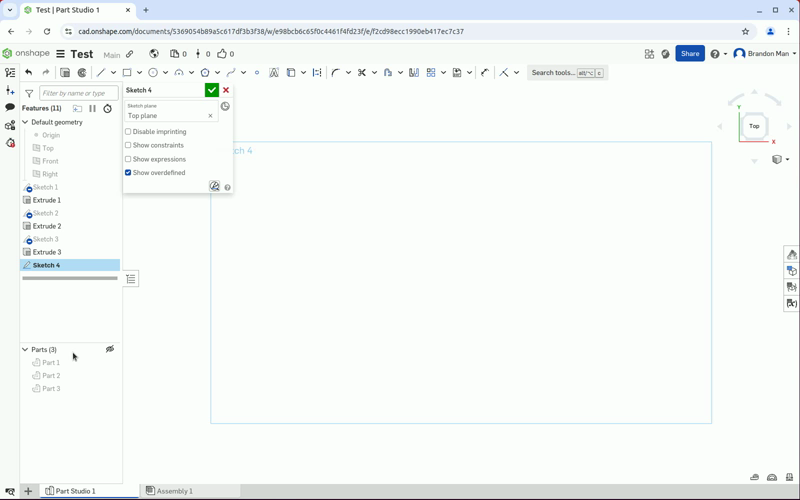
key(l)
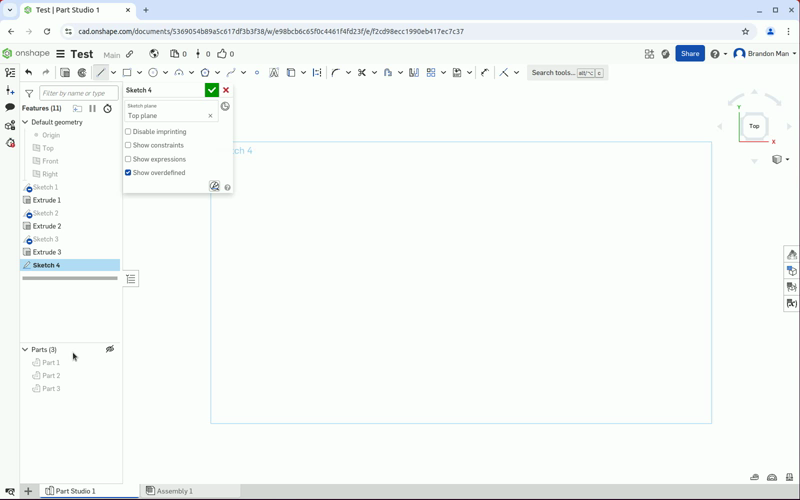
key_down(shift)
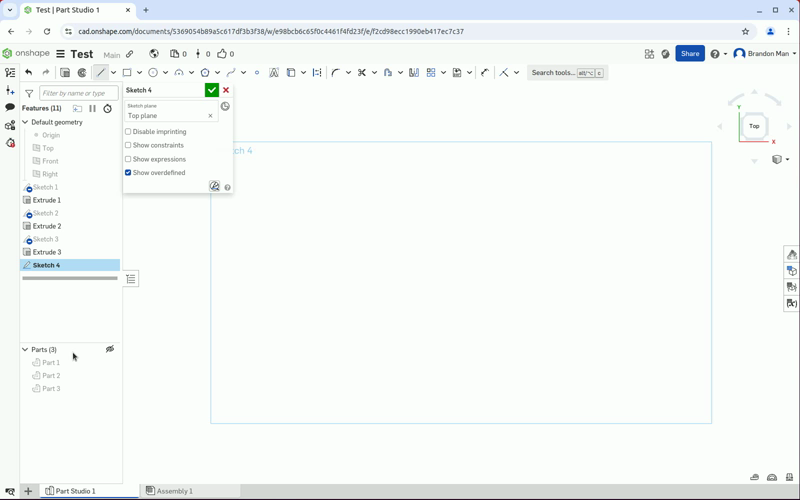
mouse_move(419, 343)
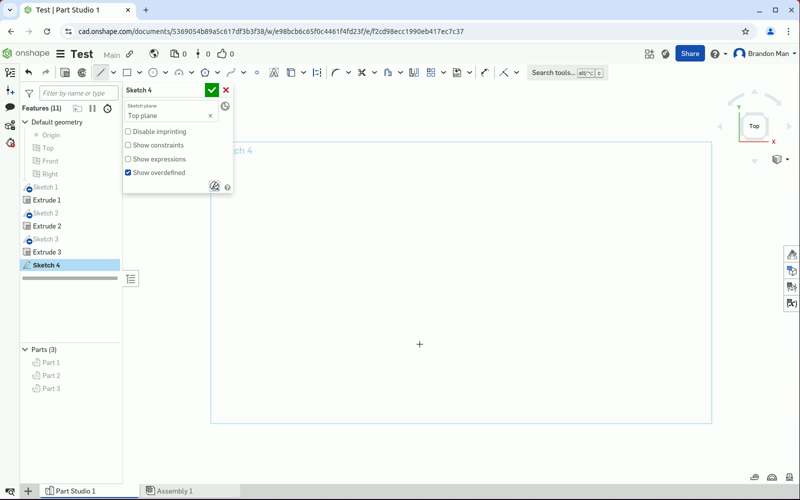
click(419, 343)
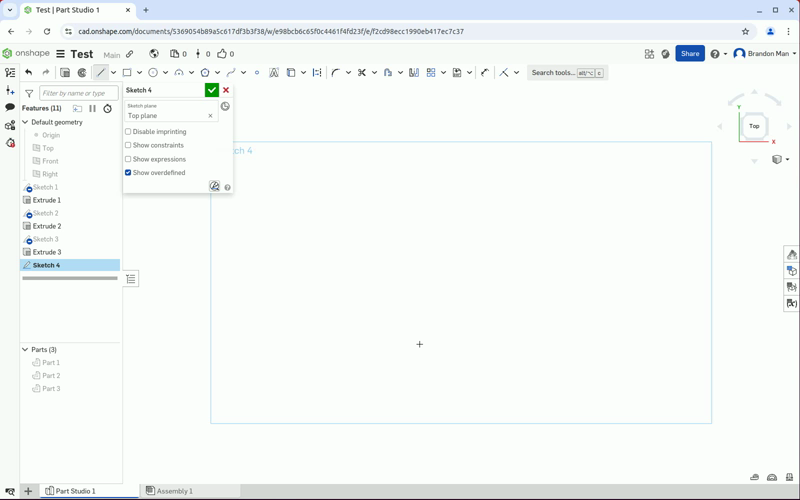
key_up(shift)
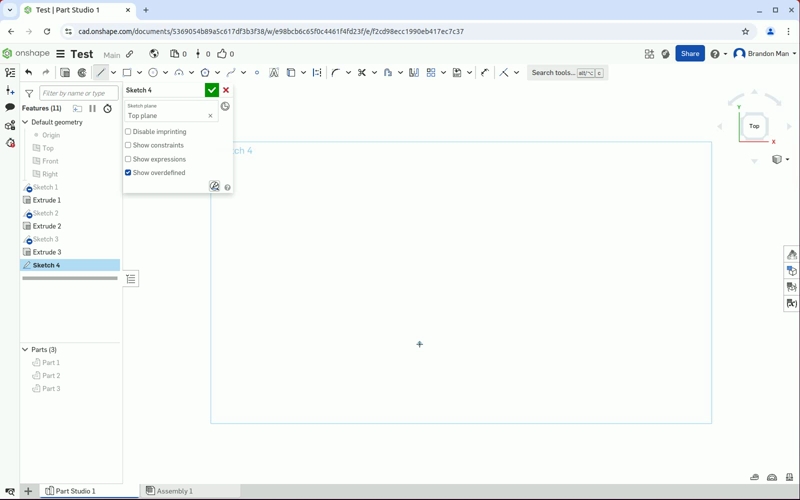
key_down(shift)
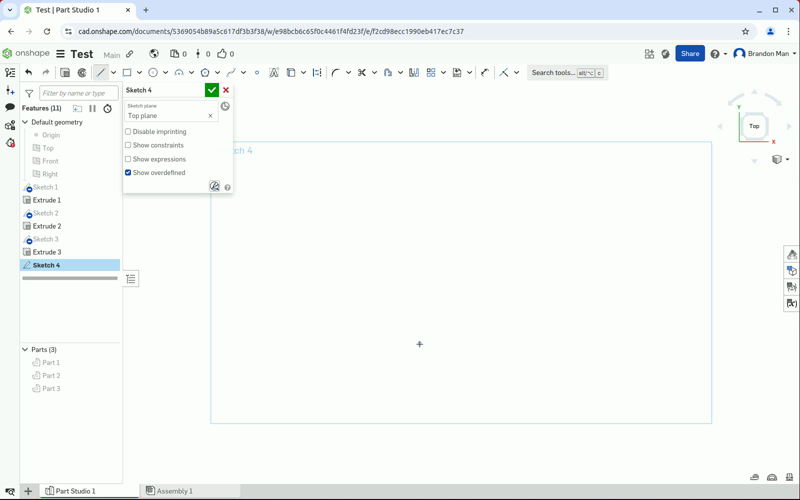
mouse_move(449, 343)
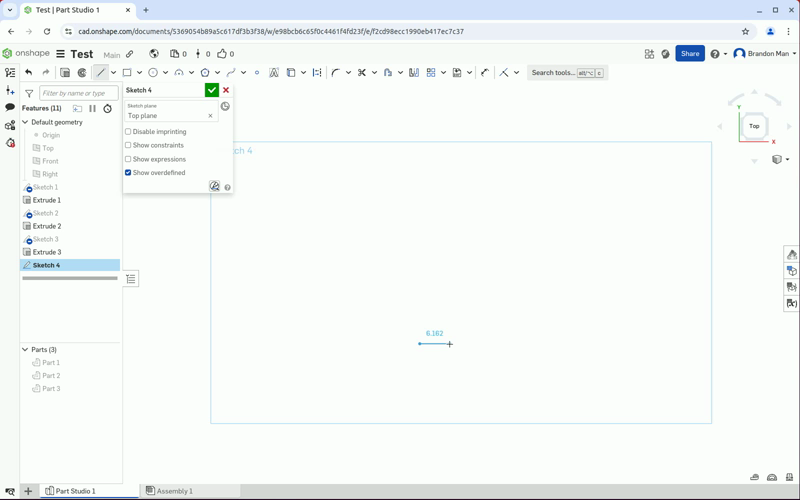
mouse_move(442, 375)
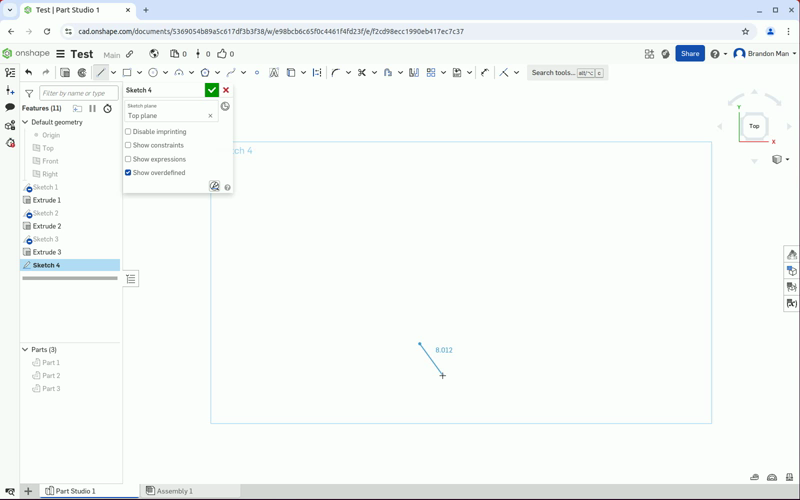
click(442, 375)
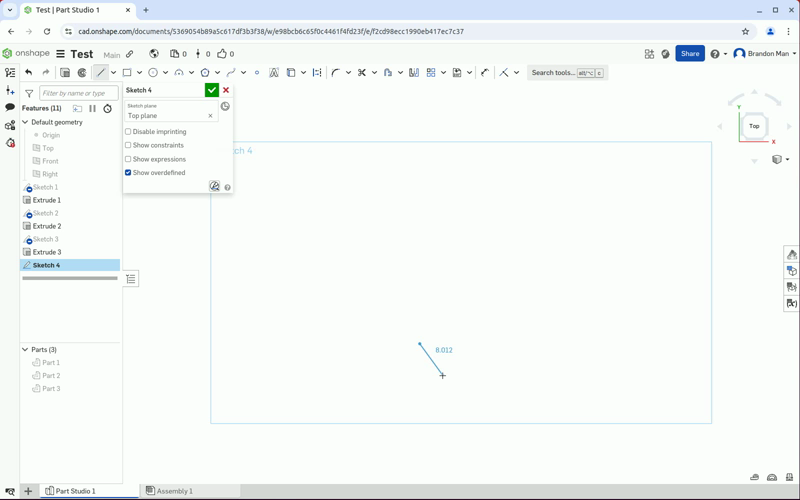
key_up(shift)
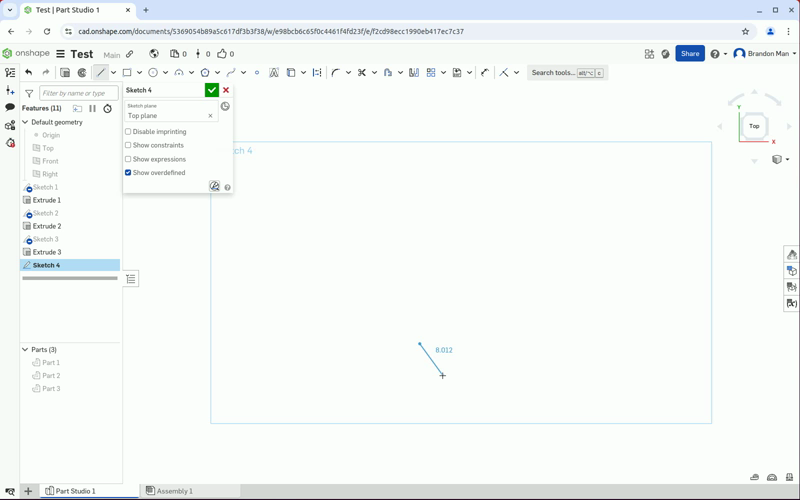
key_down(shift)
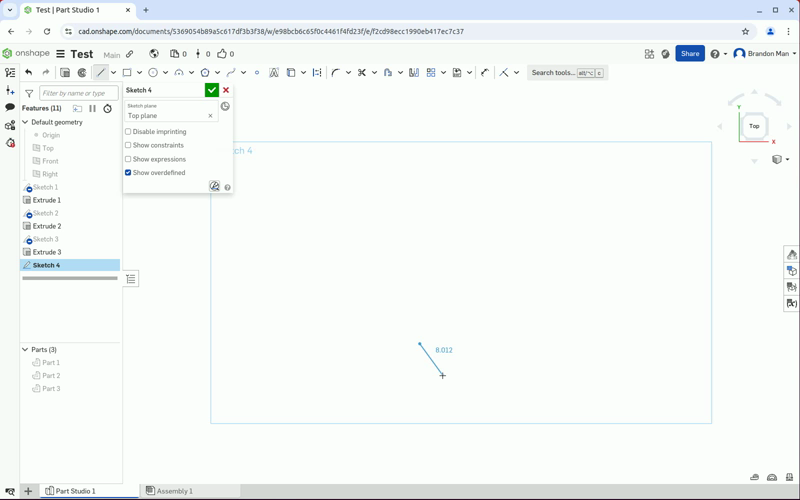
mouse_move(442, 302)
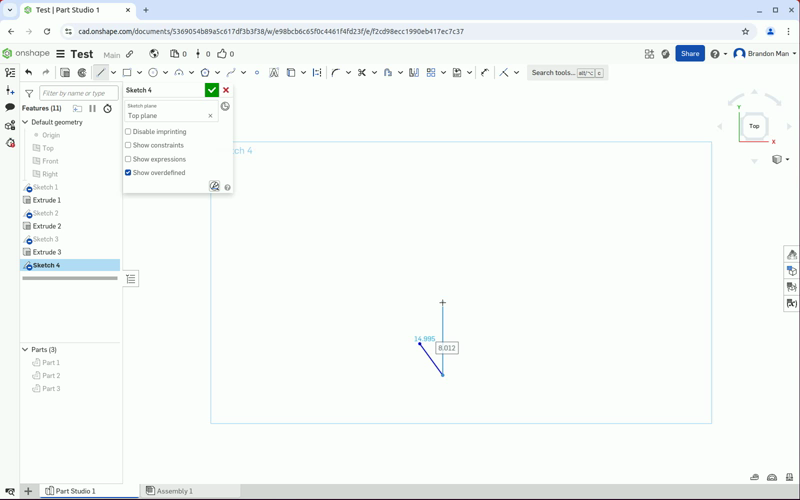
click(442, 302)
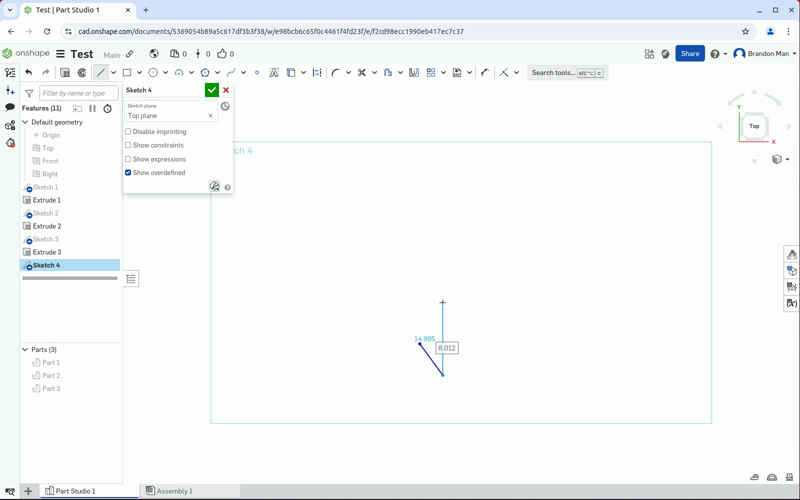
key_up(shift)
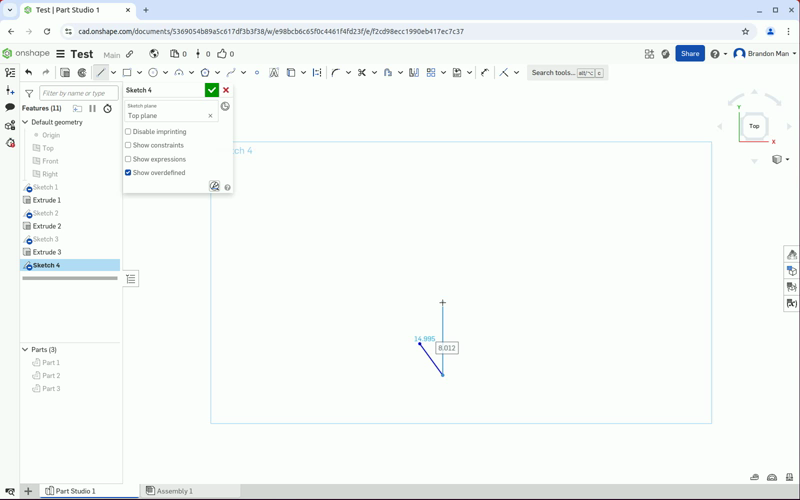
key_down(shift)
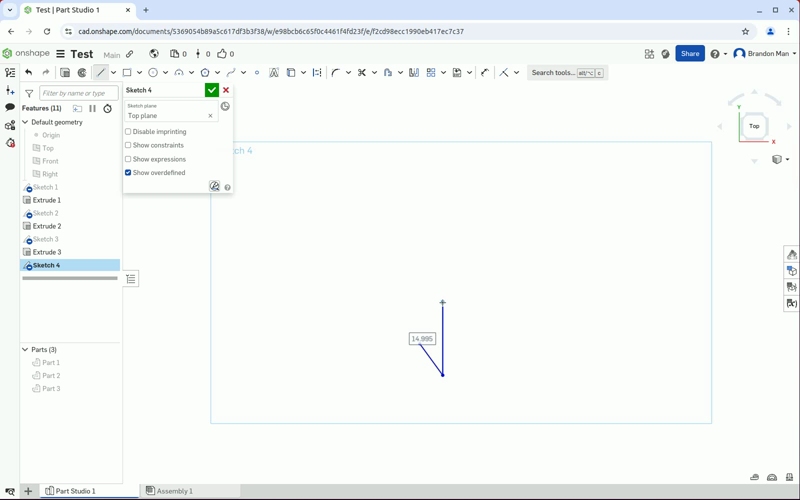
mouse_move(472, 302)
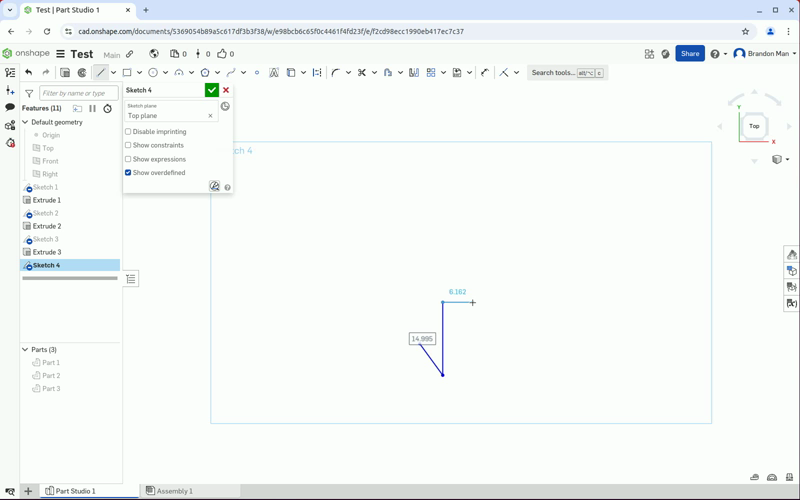
mouse_move(419, 333)
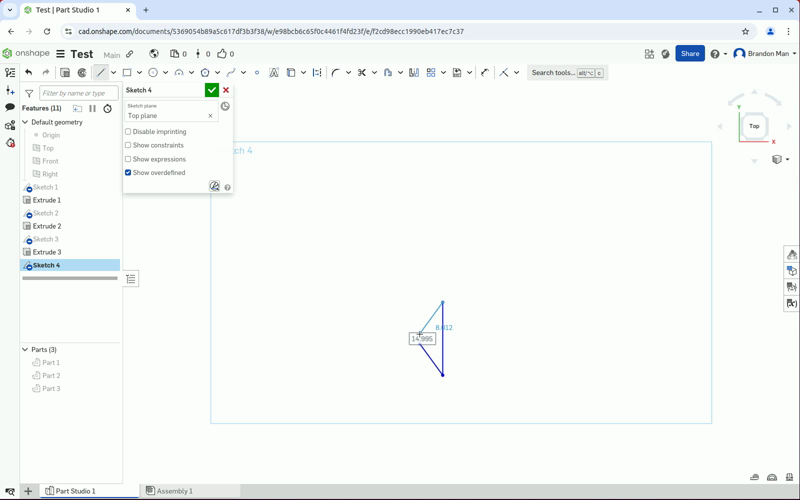
click(419, 333)
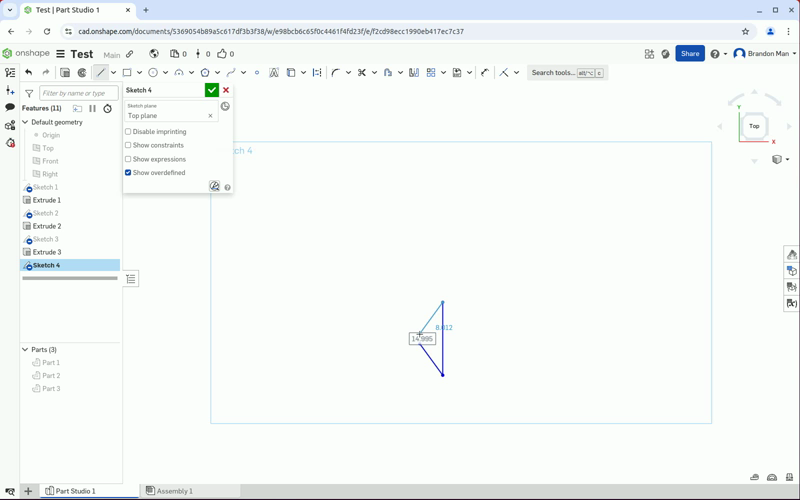
key_up(shift)
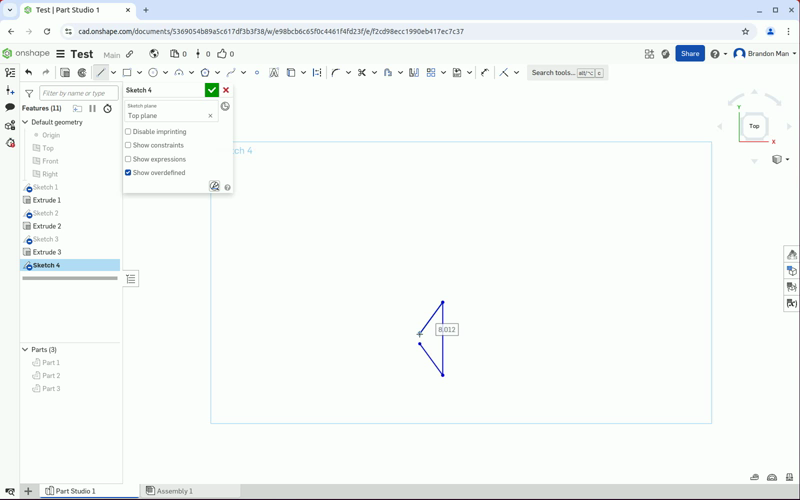
mouse_move(449, 333)
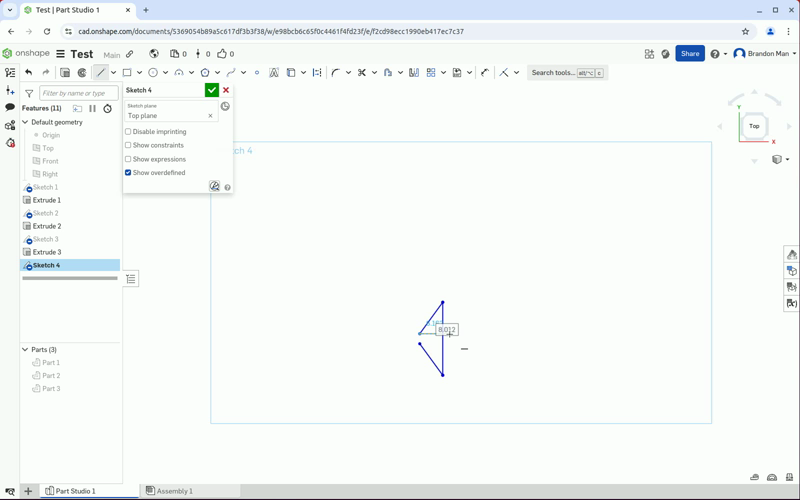
key_down(shift)
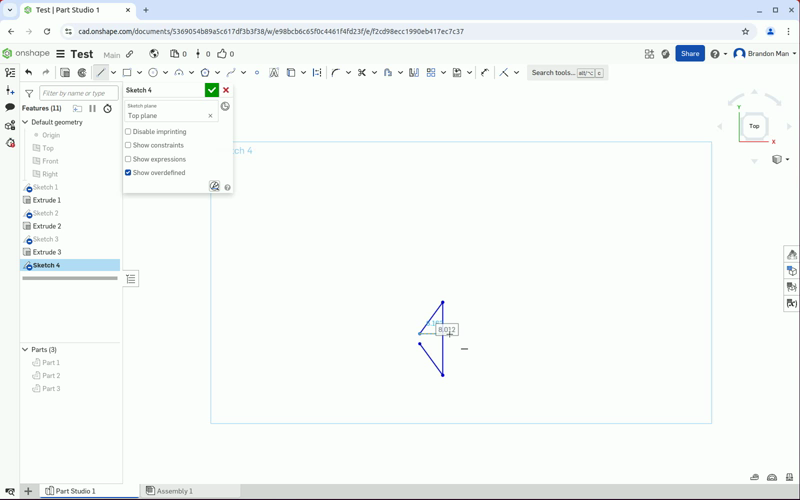
mouse_move(419, 343)
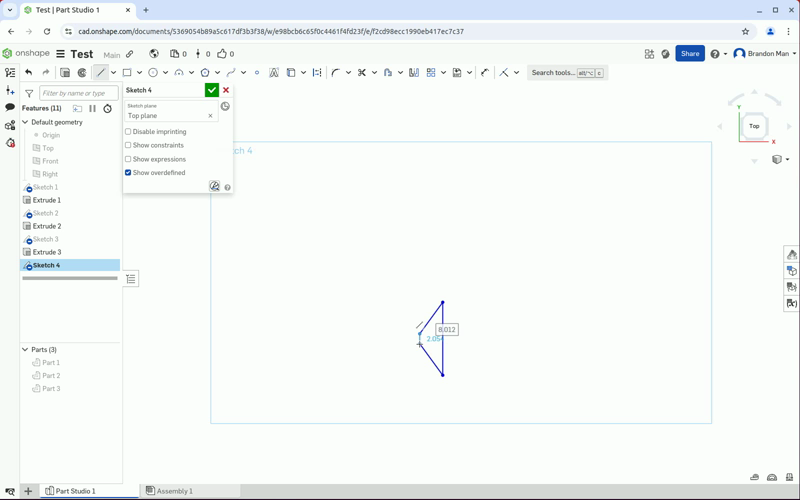
key_up(shift)
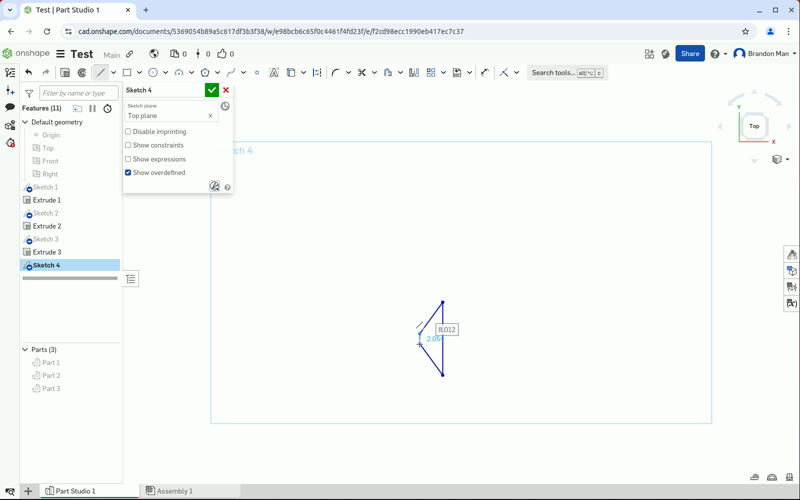
click(419, 343)
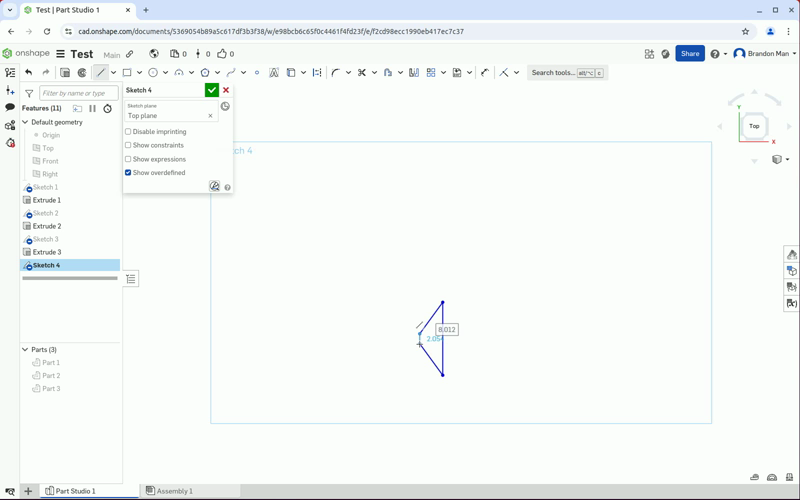
key(esc)
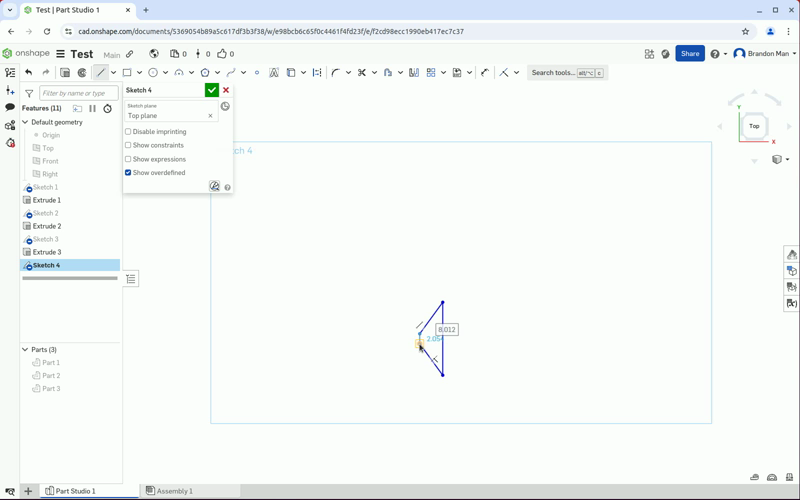
key(c)
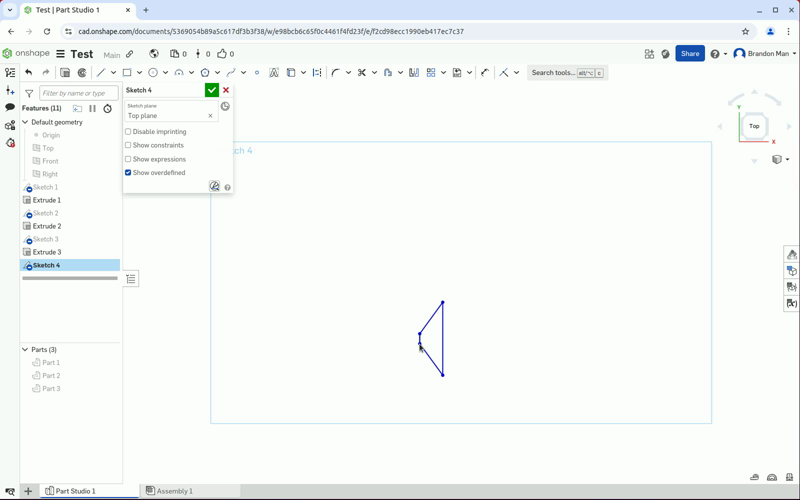
key_down(shift)
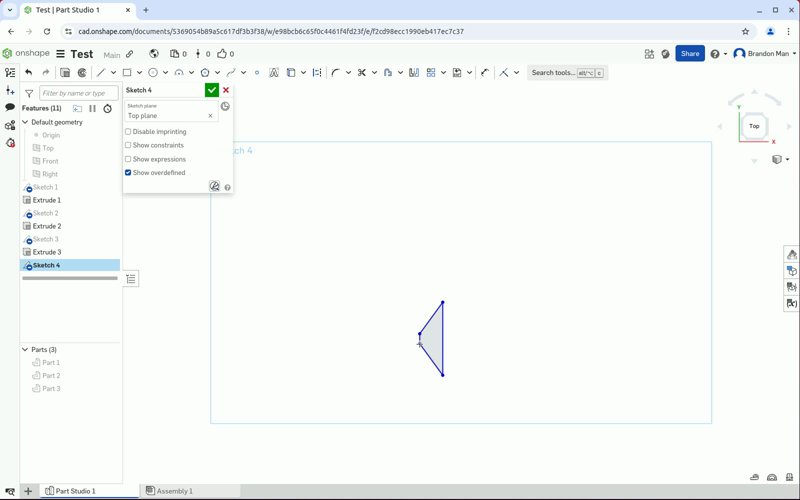
mouse_move(429, 339)
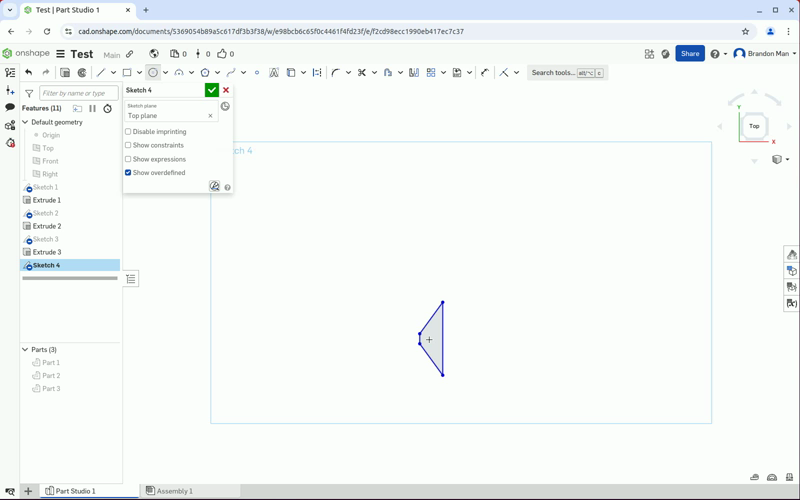
click(429, 339)
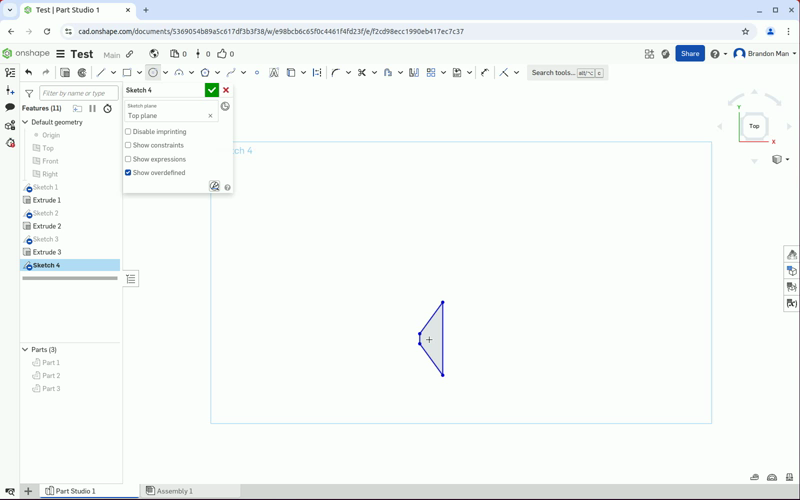
key_up(shift)
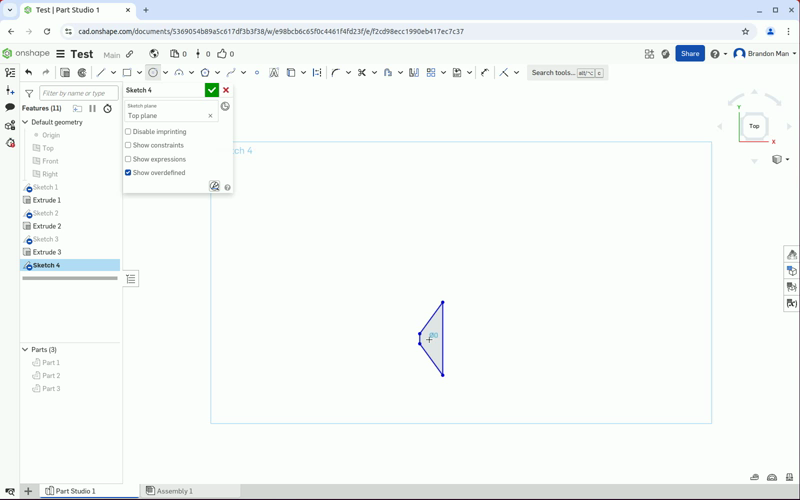
mouse_move(433, 339)
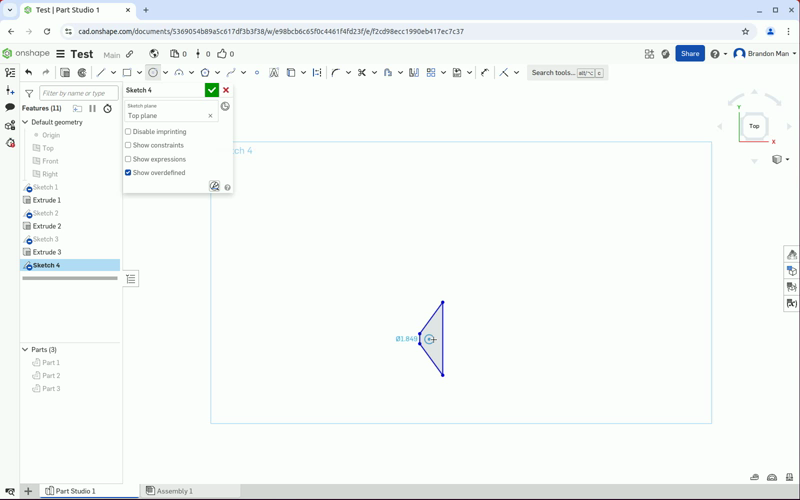
click(433, 339)
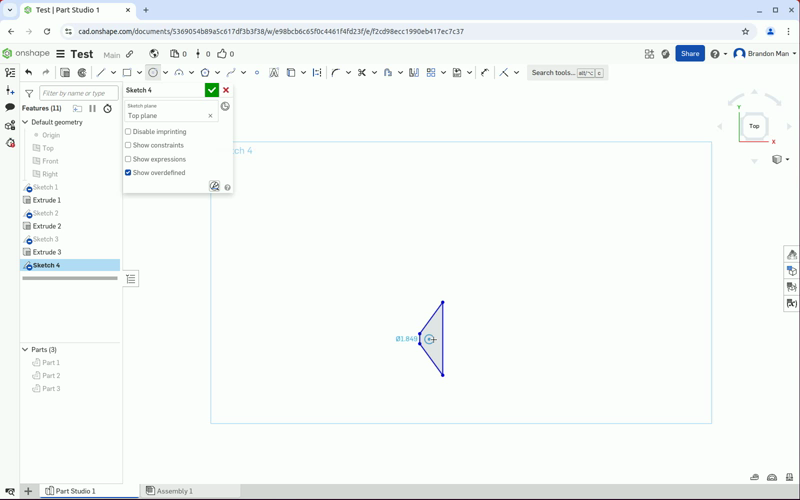
key(esc)
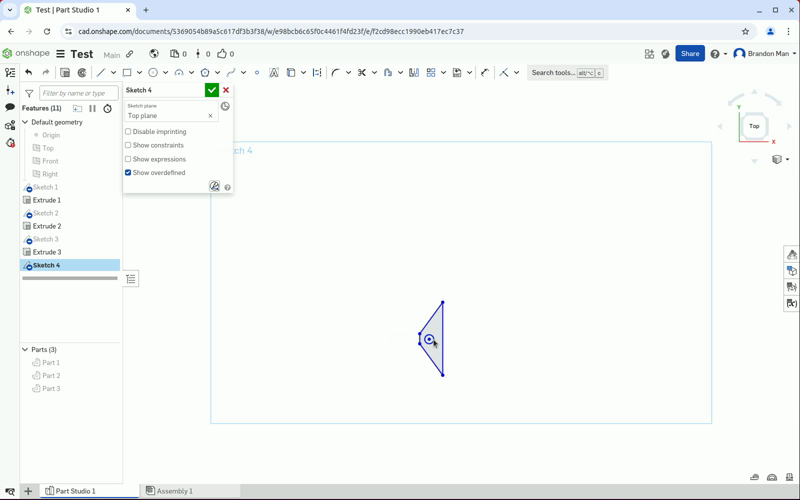
mouse_move(437, 322)
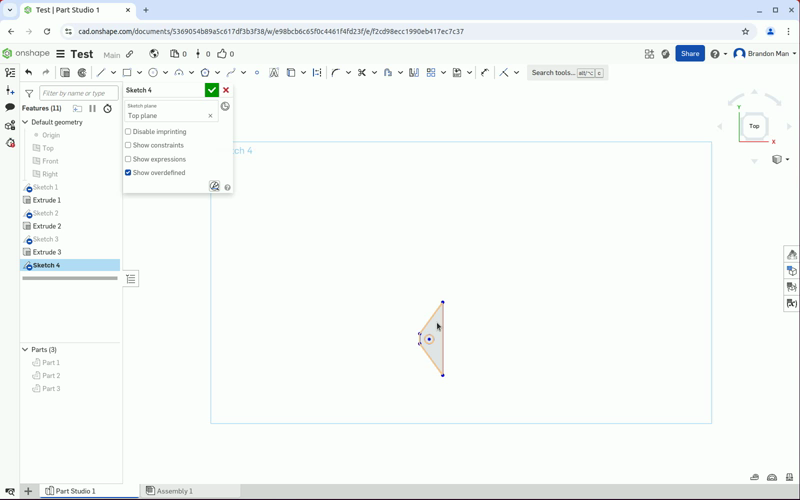
scroll(6)
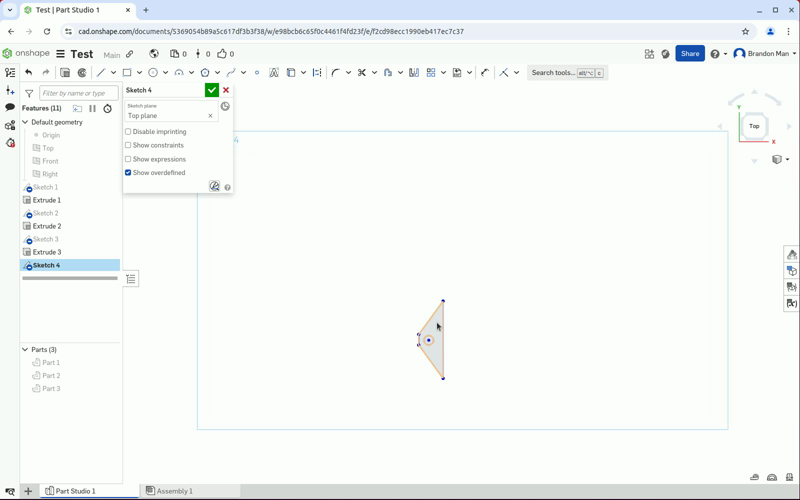
scroll(6)
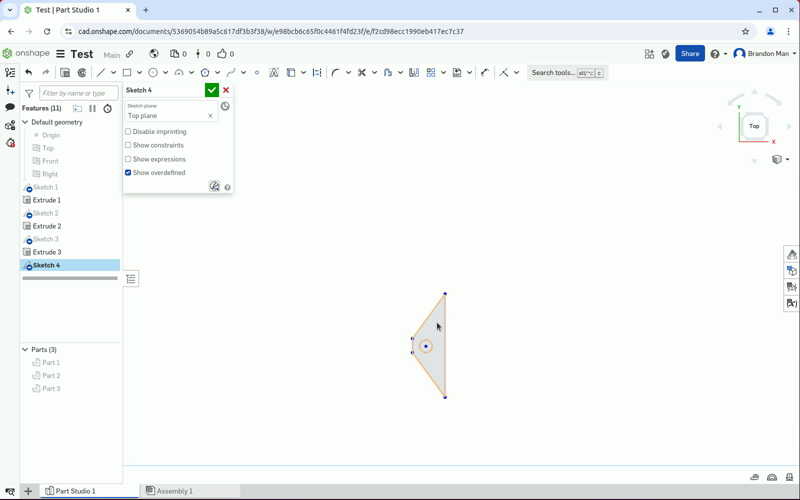
scroll(6)
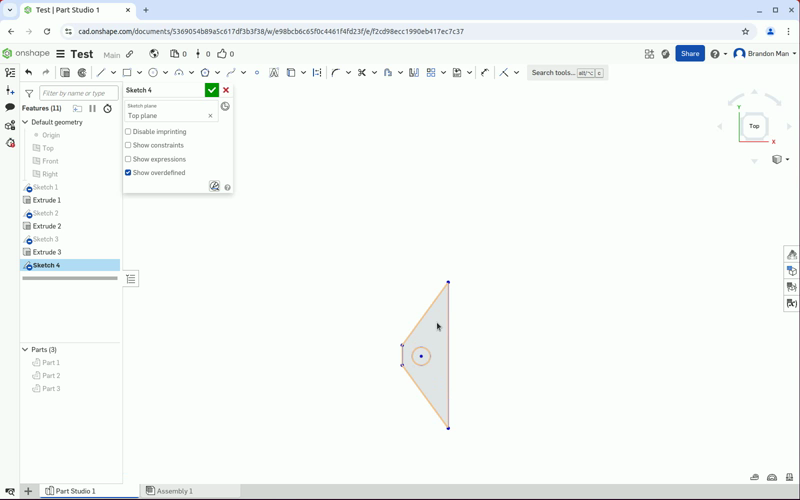
scroll(6)
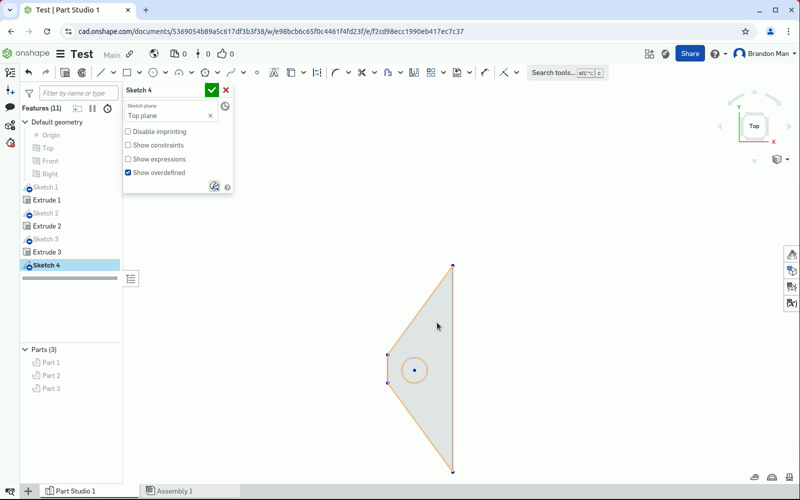
scroll(6)
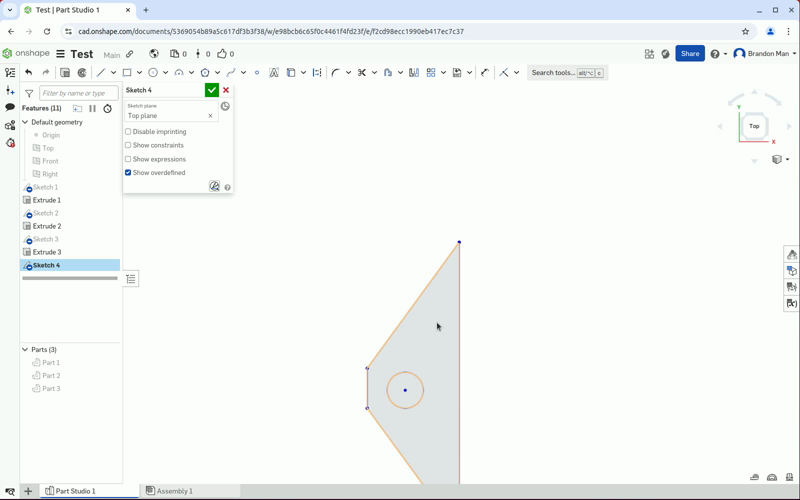
scroll(6)
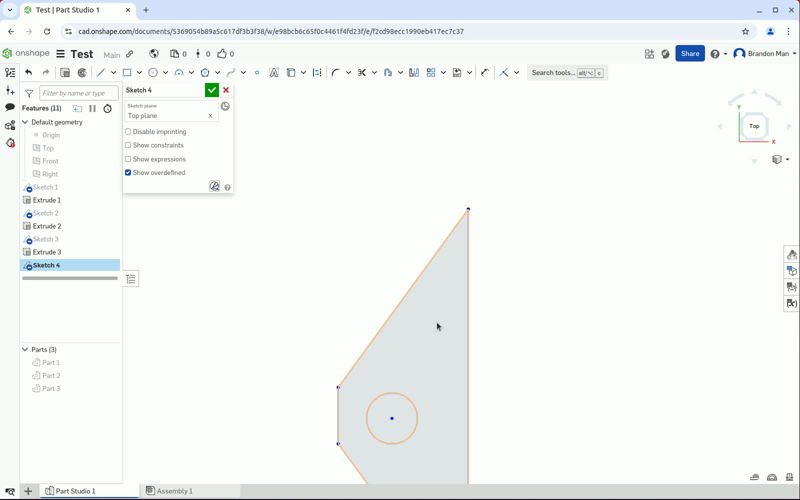
scroll(6)
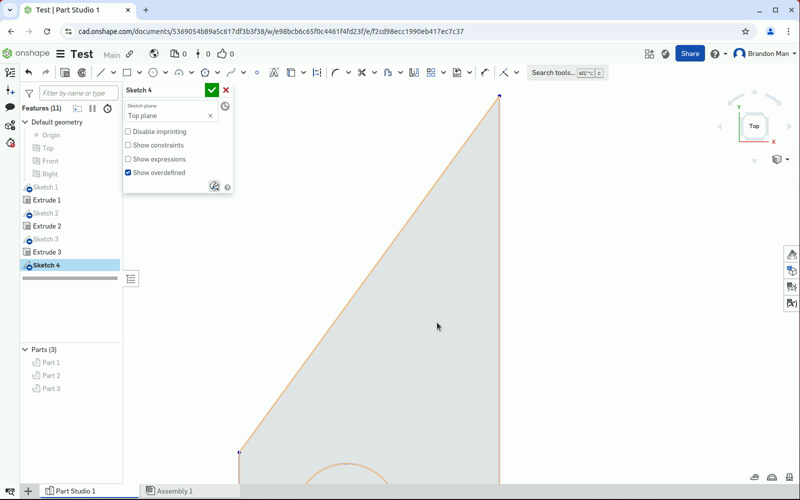
click(437, 322)
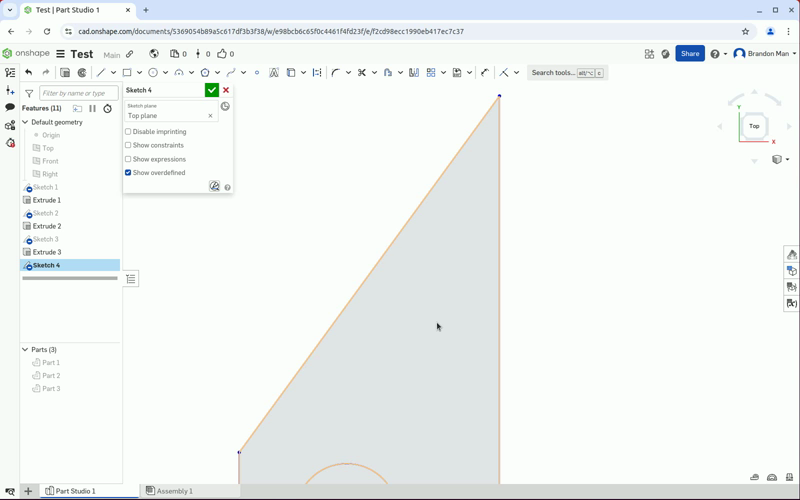
scroll(-6)
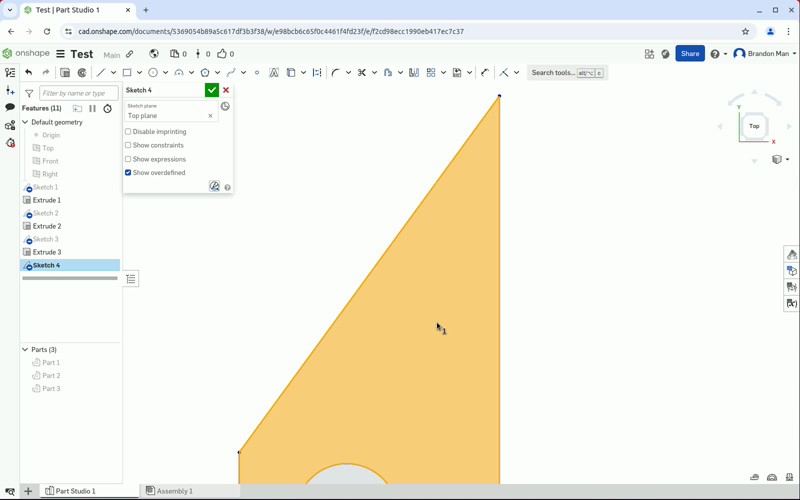
scroll(-6)
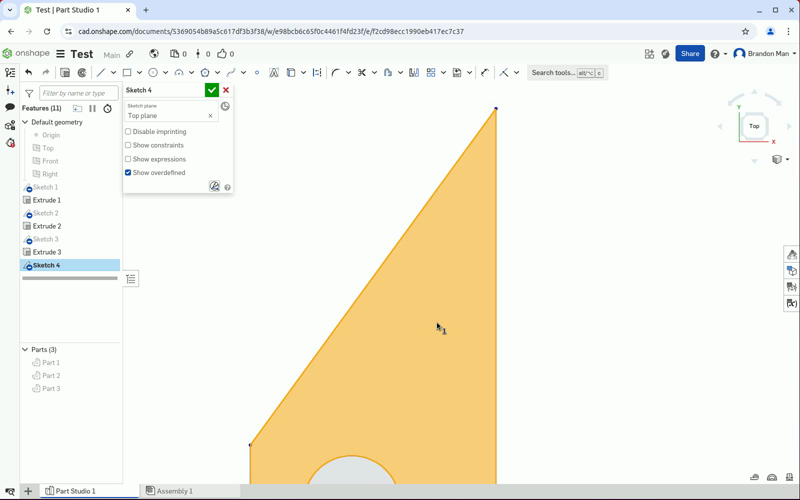
scroll(-6)
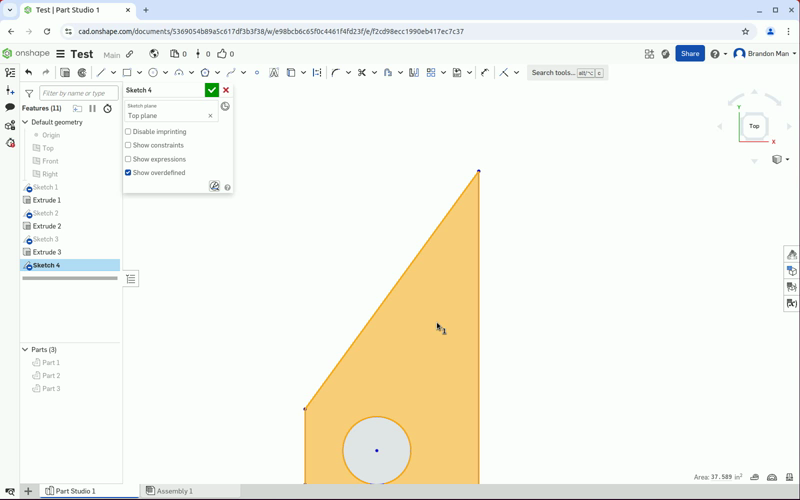
scroll(-6)
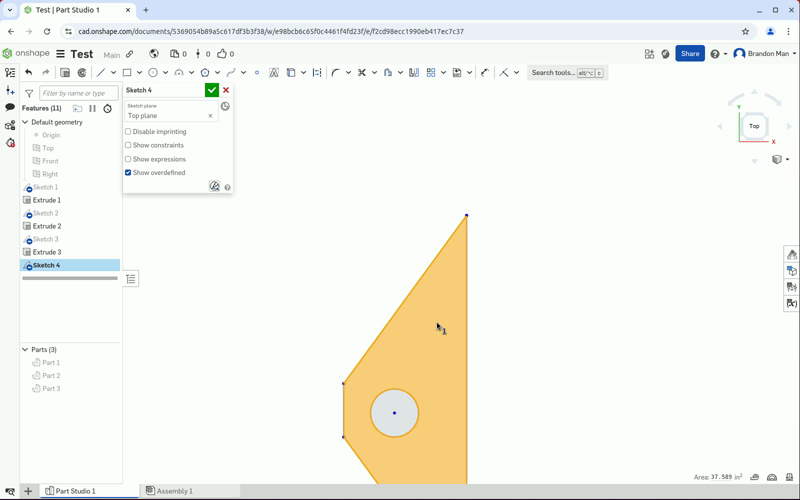
scroll(-6)
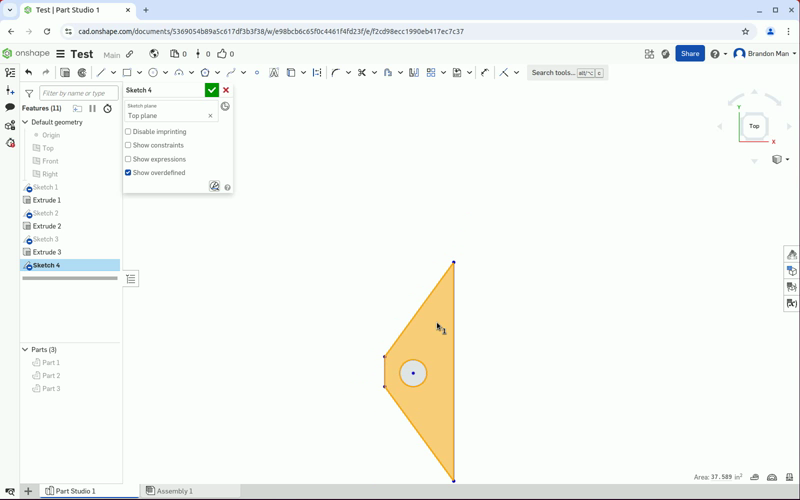
scroll(-6)
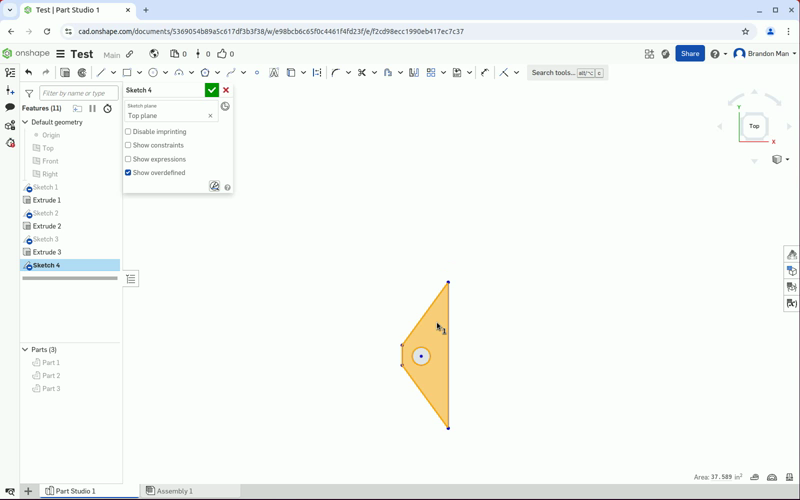
scroll(-6)
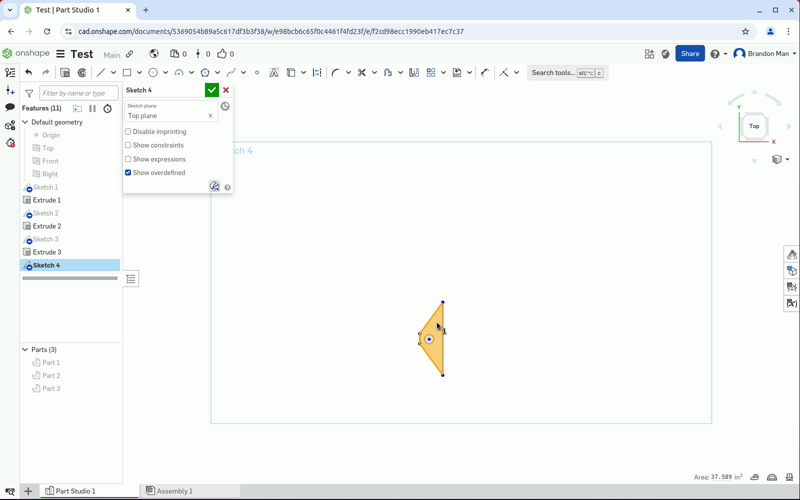
mouse_move(73, 352)
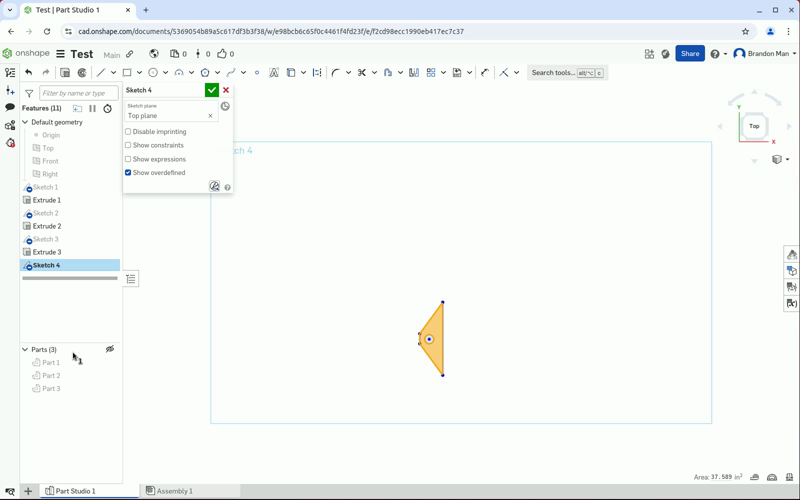
key(shift+y)
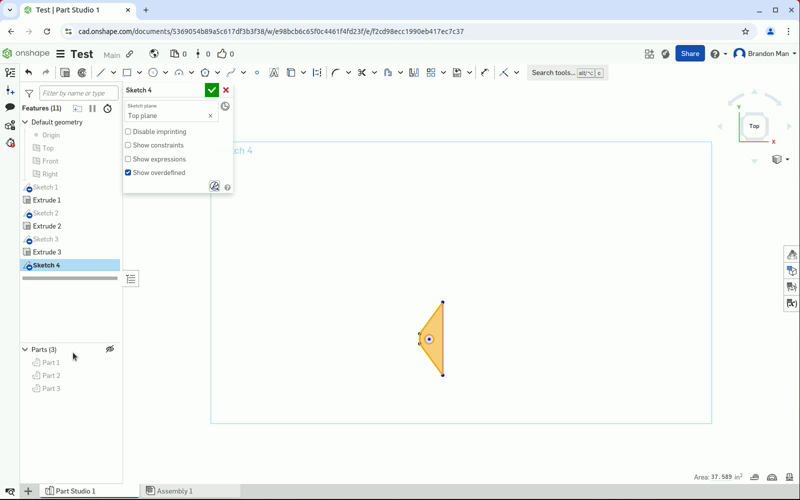
key(shift+e)
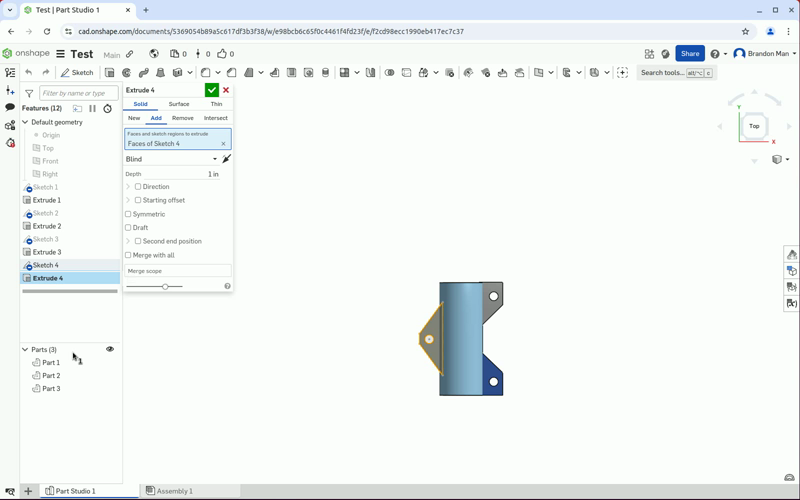
mouse_move(143, 106)
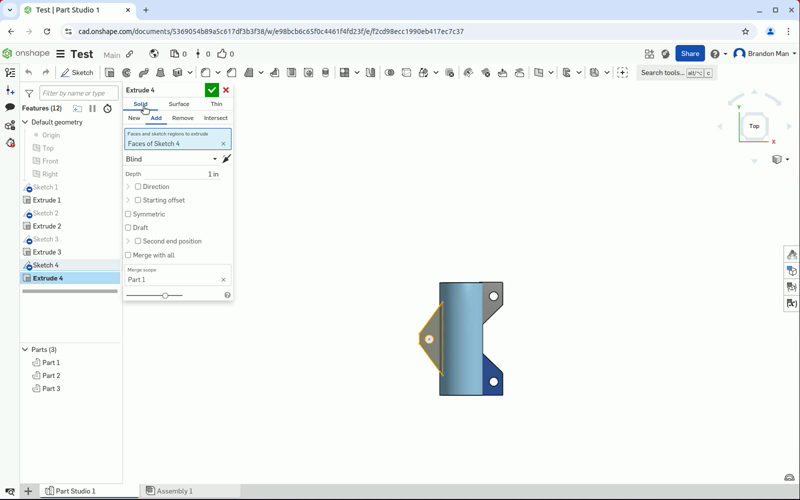
click(143, 106)
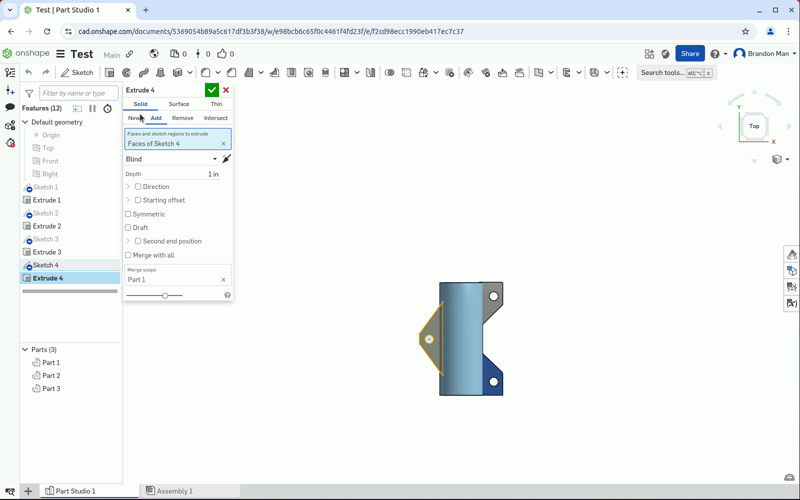
mouse_move(137, 120)
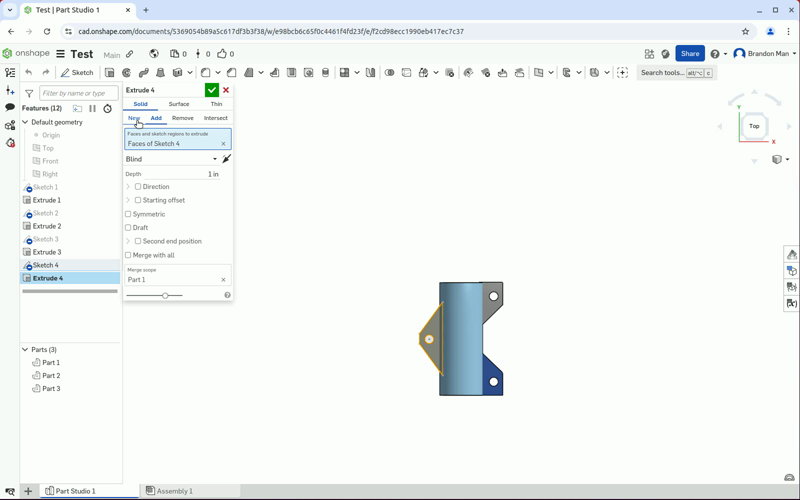
click(137, 120)
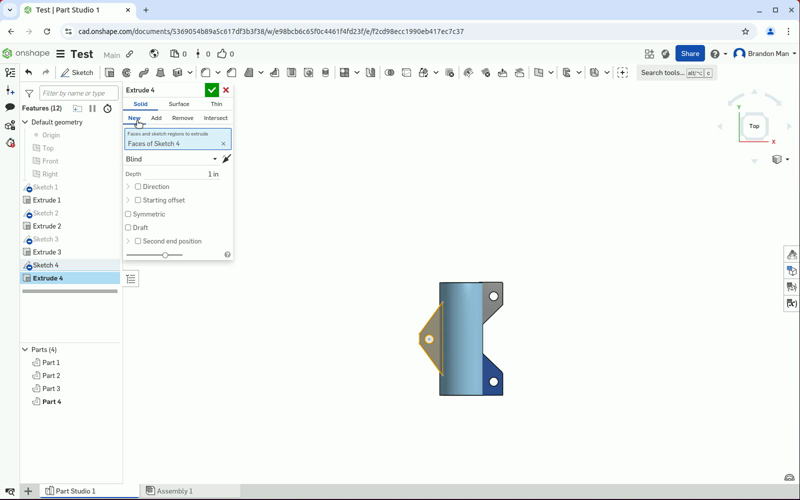
key(tab, 4)
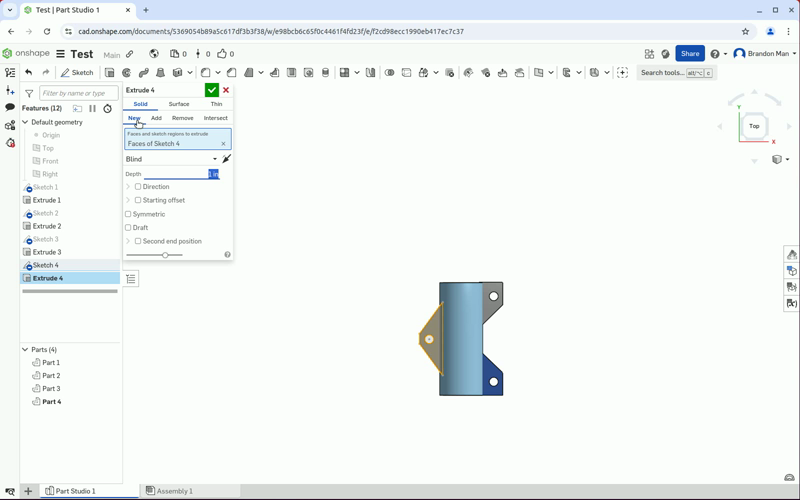
text(0.962)
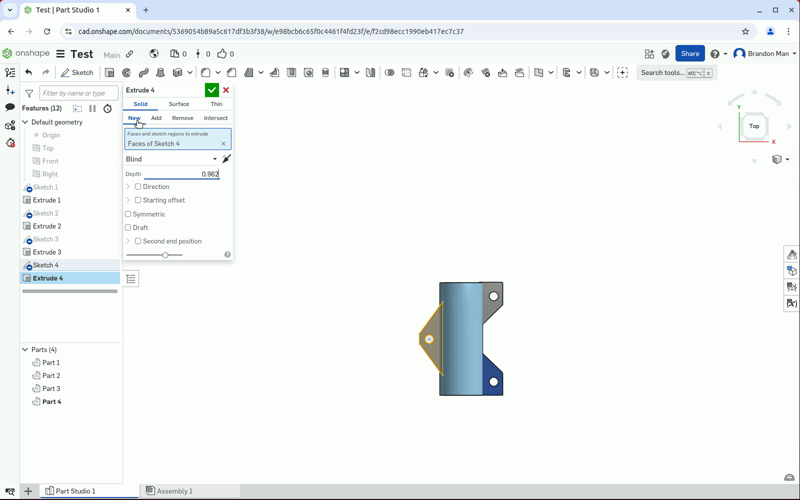
key(tab, 3)
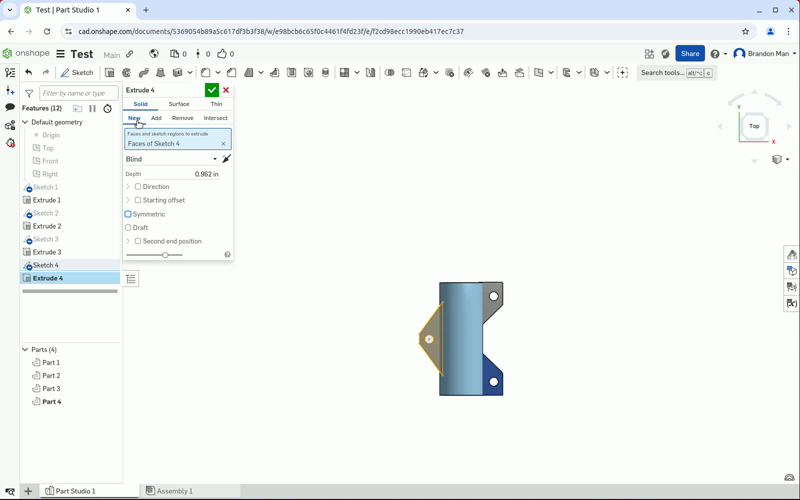
key(space)
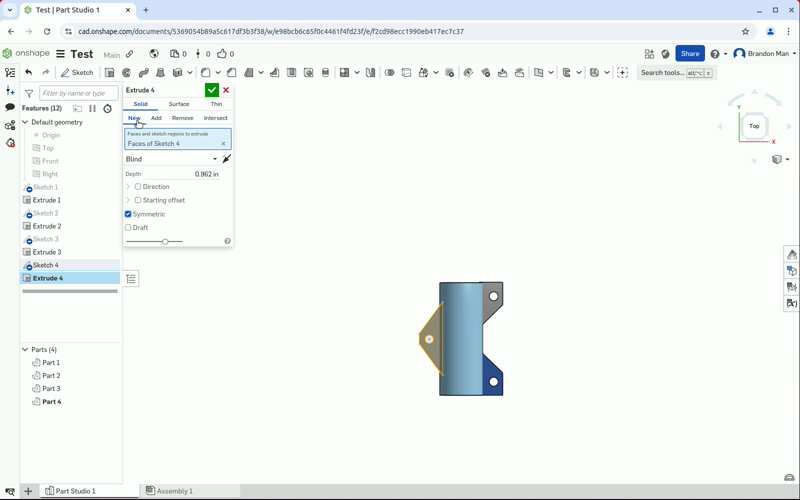
key(enter)
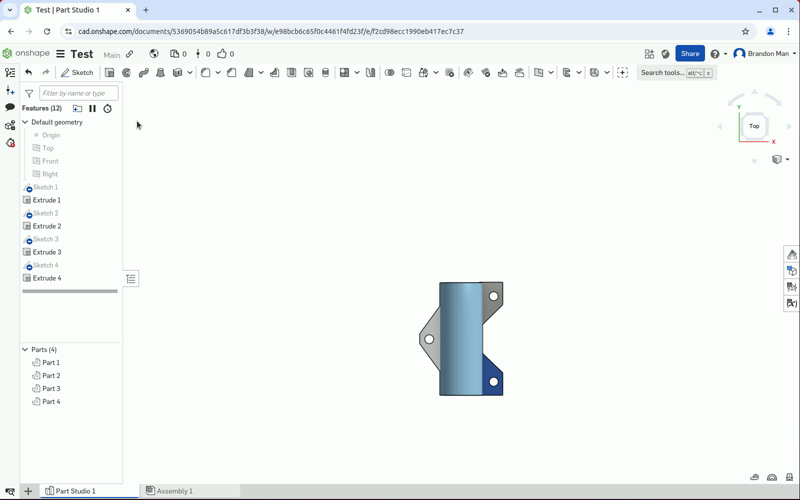
key(shift+h)
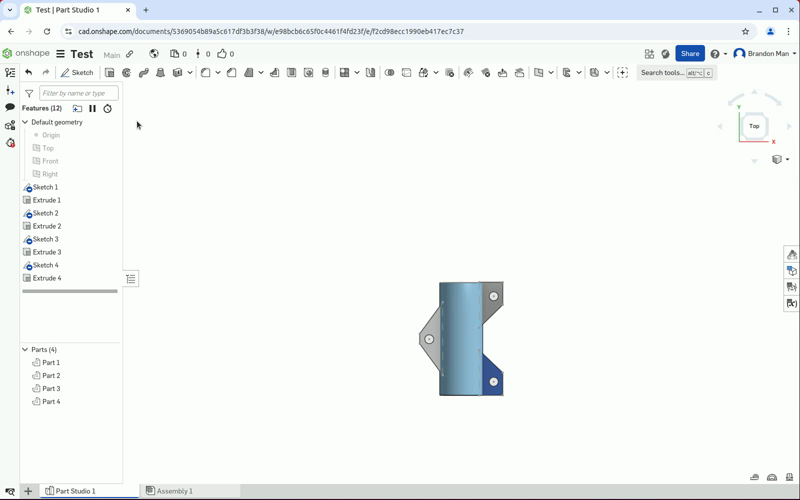
key(shift+h)
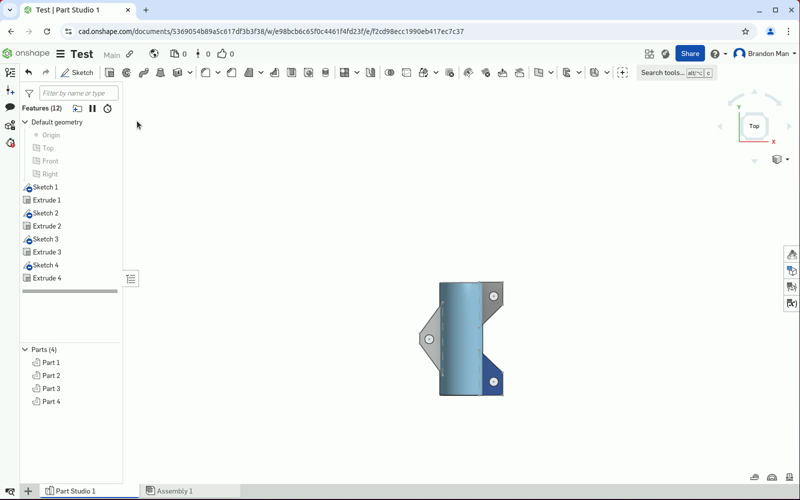
key(shift+7)
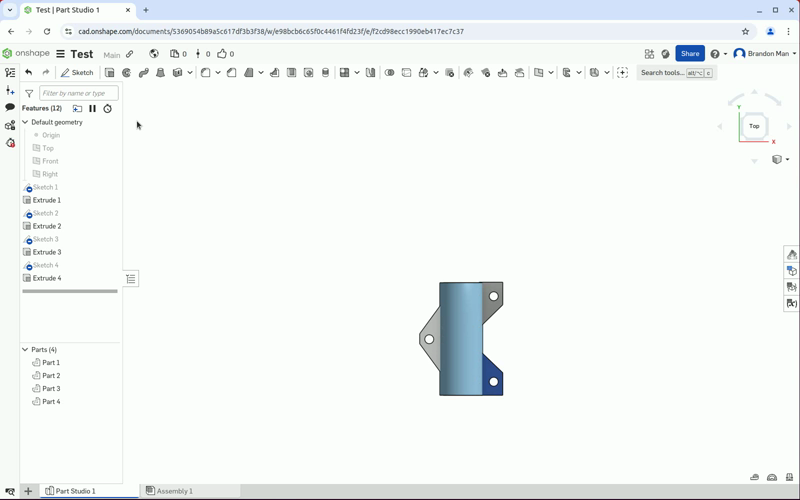
key(up, 3)
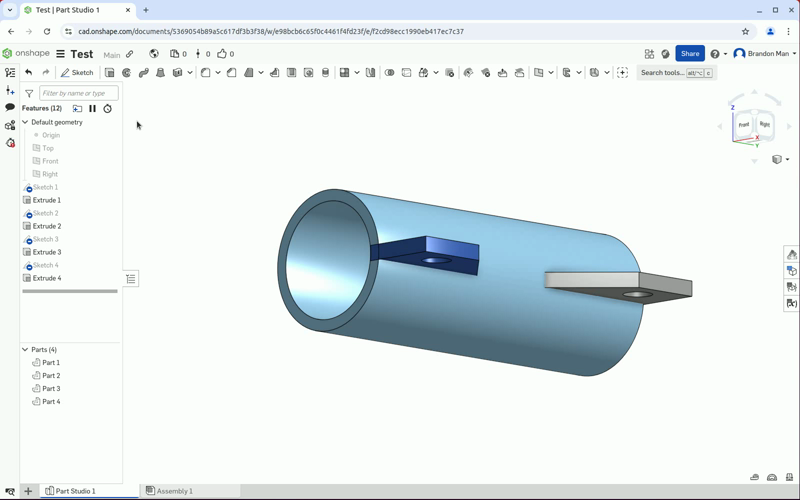
key(left, 3)
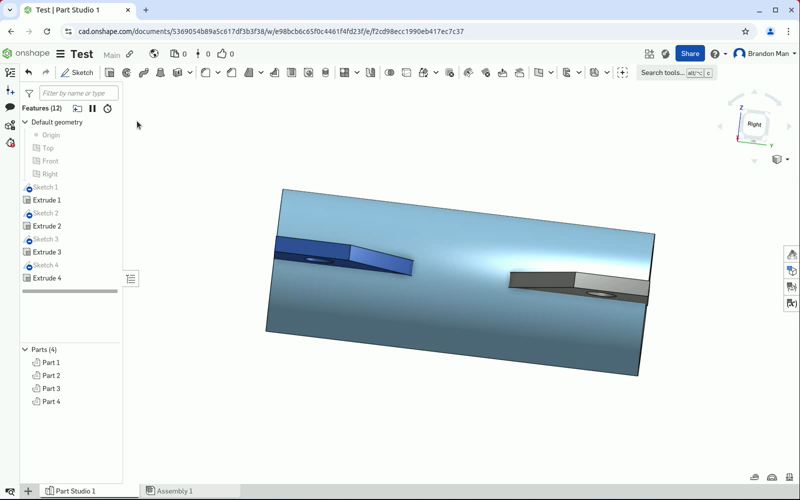
key(right, 3)
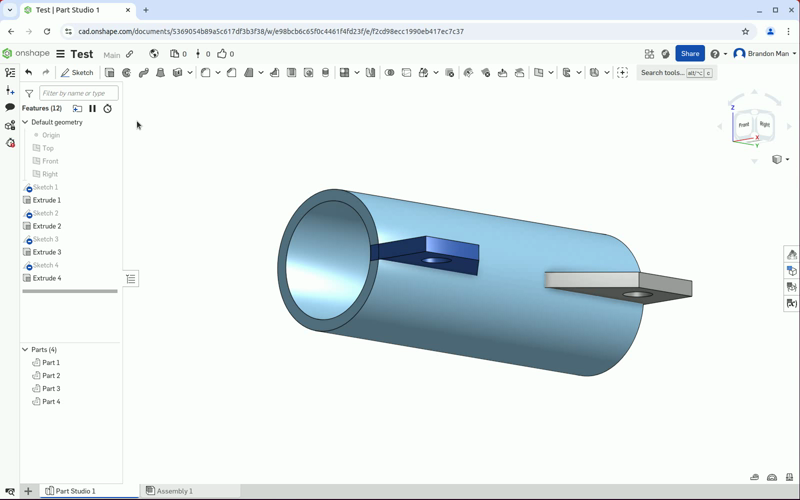
key(down, 3)
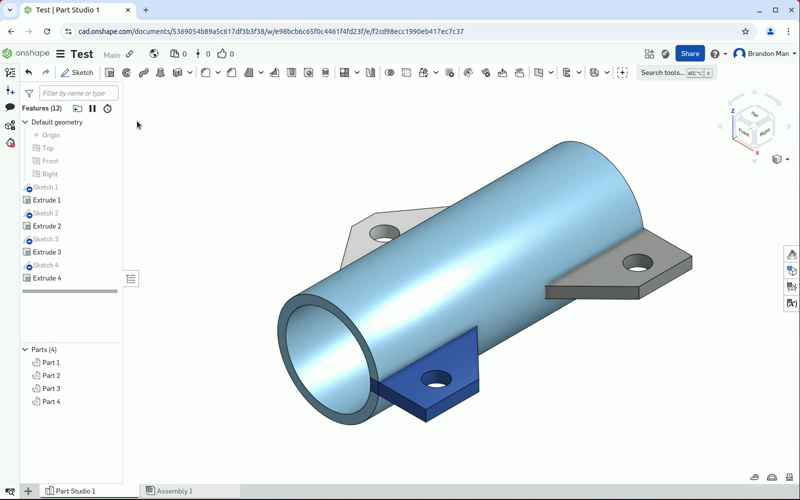
mouse_move(73, 189)
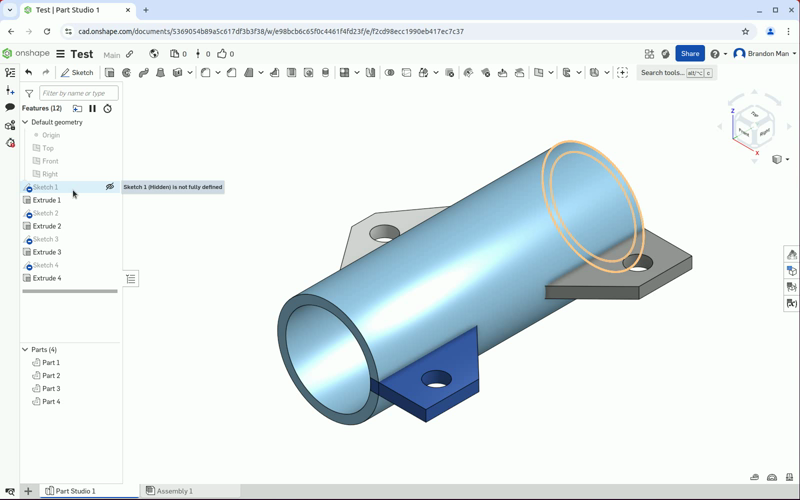
click(73, 189)